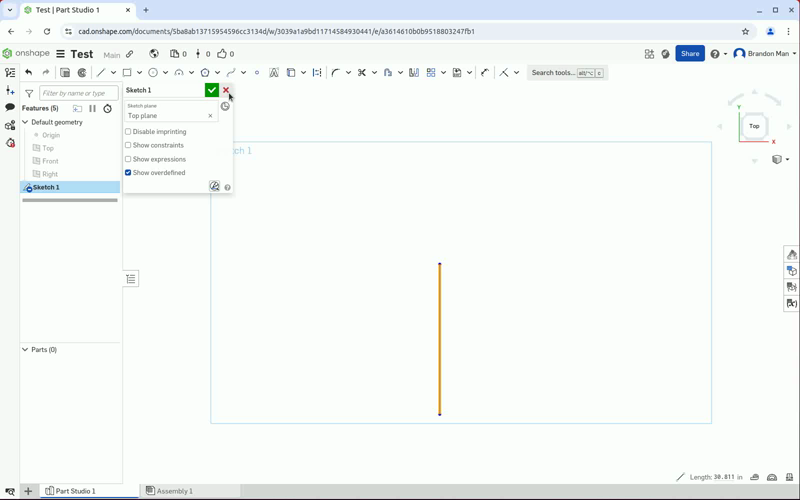
key(shift+h)
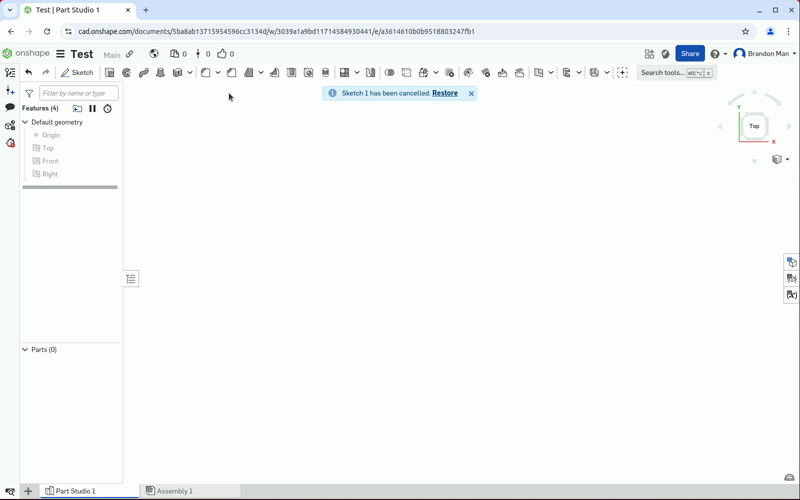
mouse_move(73, 352)
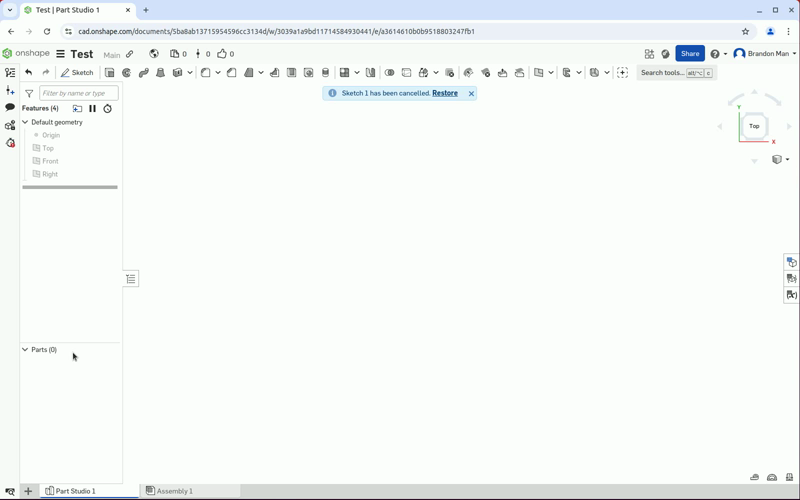
key(y)
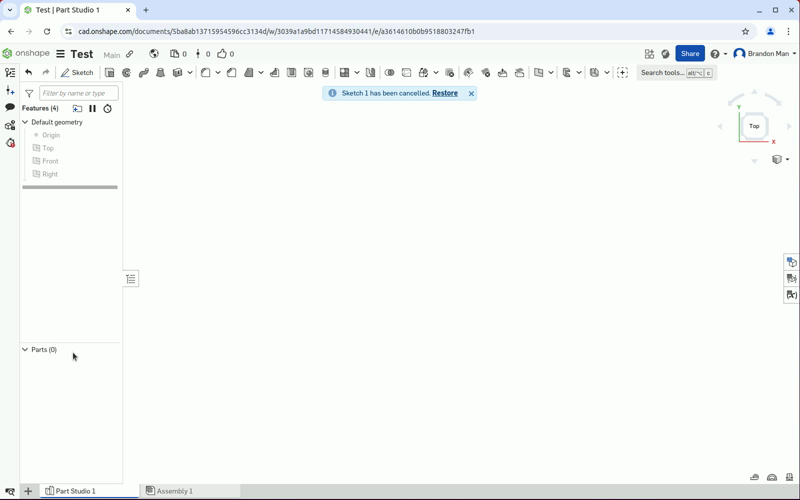
key(shift+p)
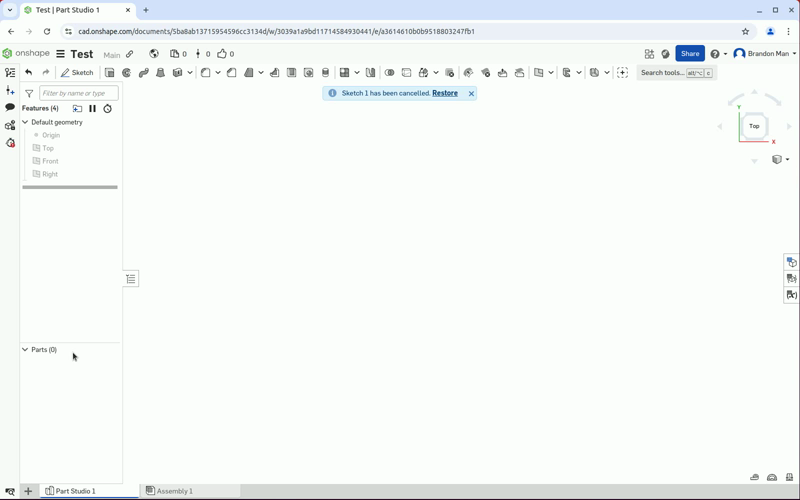
key(space)
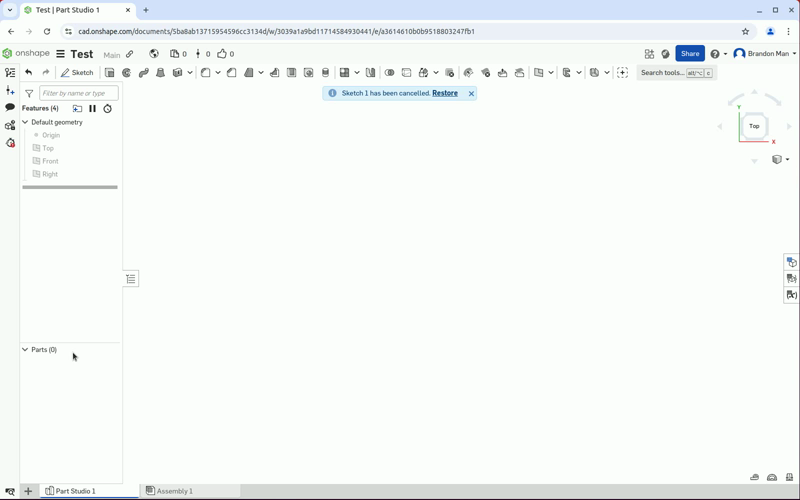
key_down(shift)
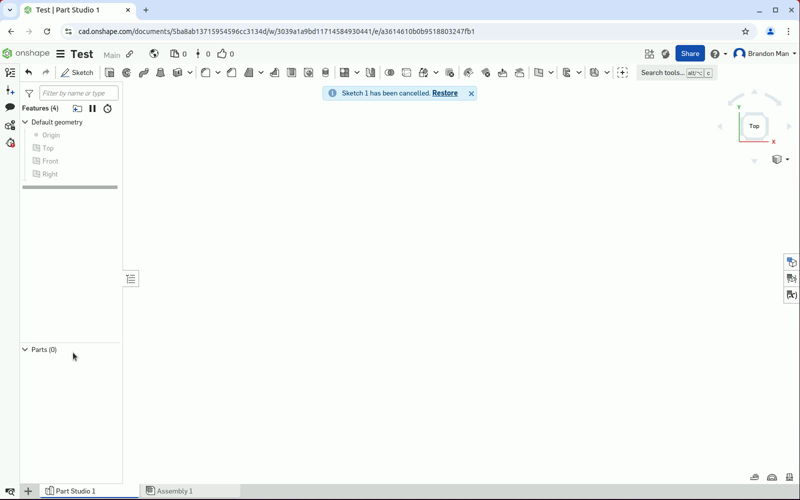
key(up)
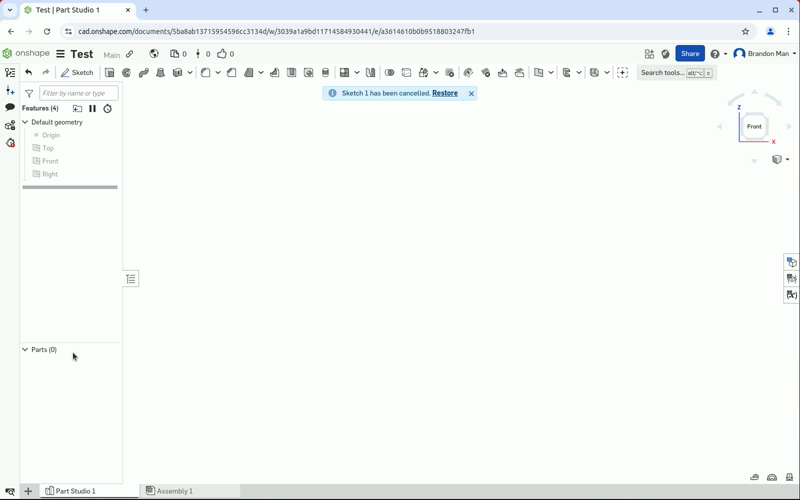
key_up(shift)
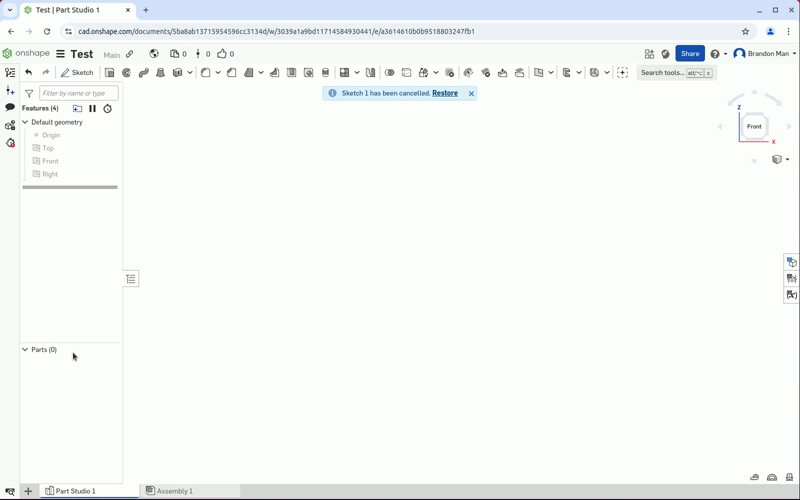
mouse_move(73, 352)
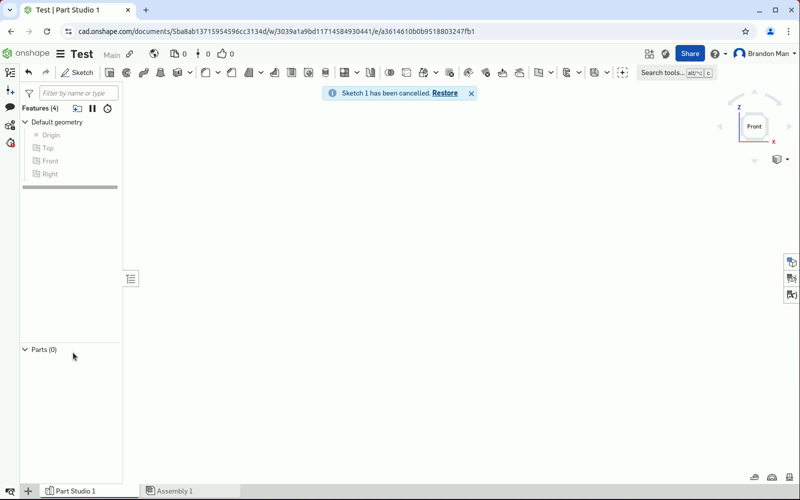
key(shift+y)
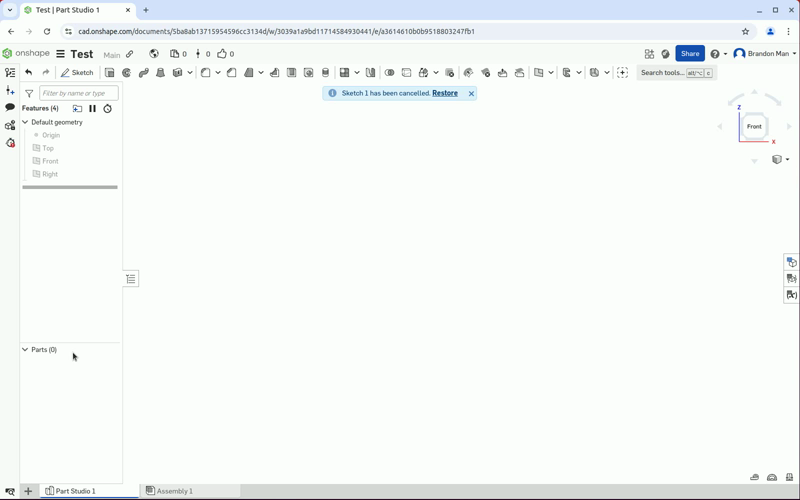
key(shift+s)
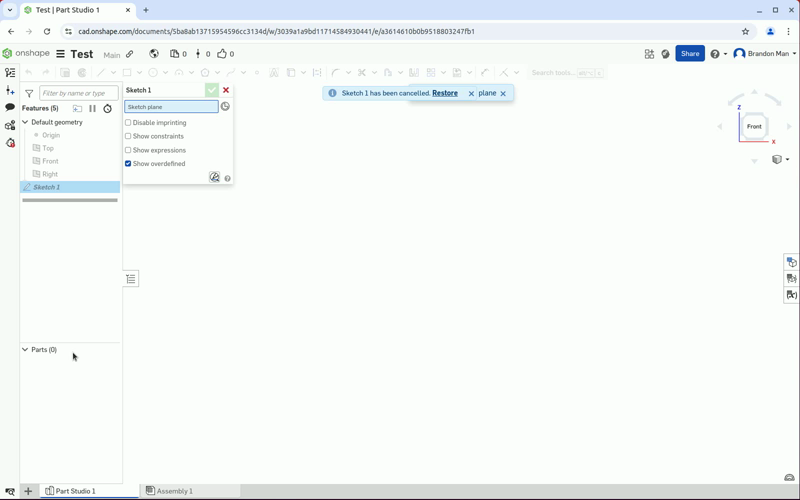
mouse_move(73, 163)
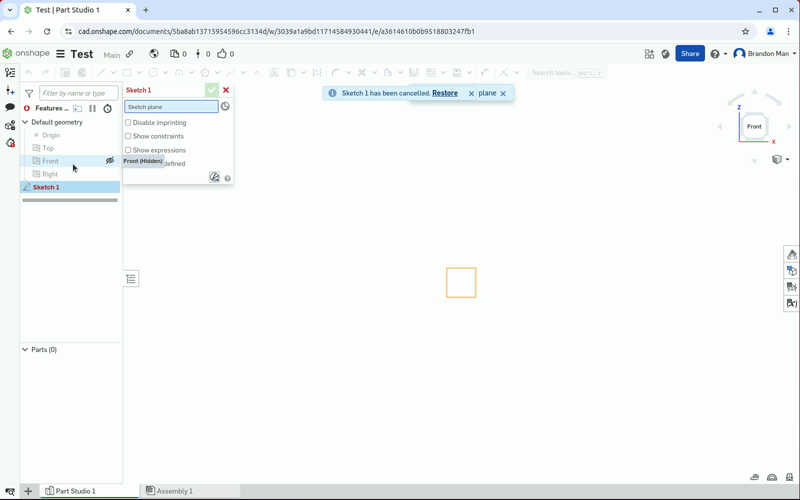
click(73, 163)
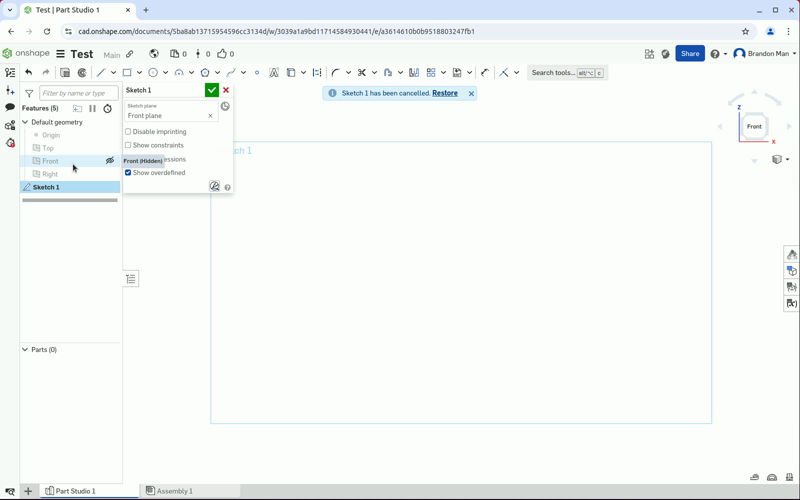
mouse_move(73, 352)
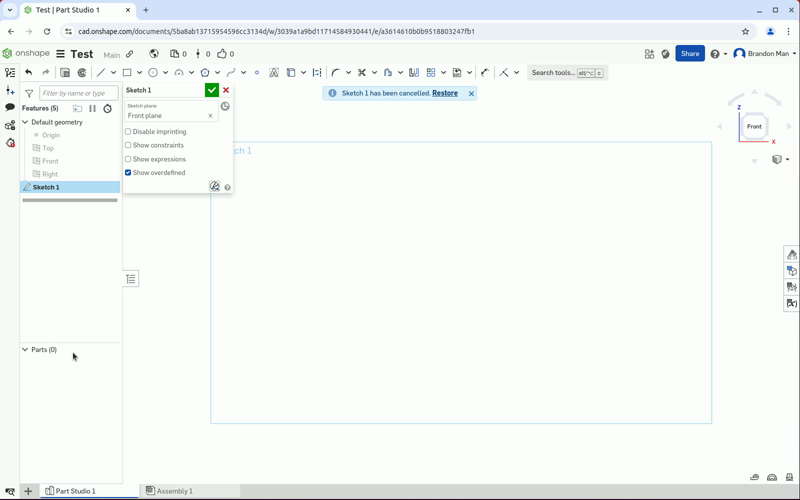
key(y)
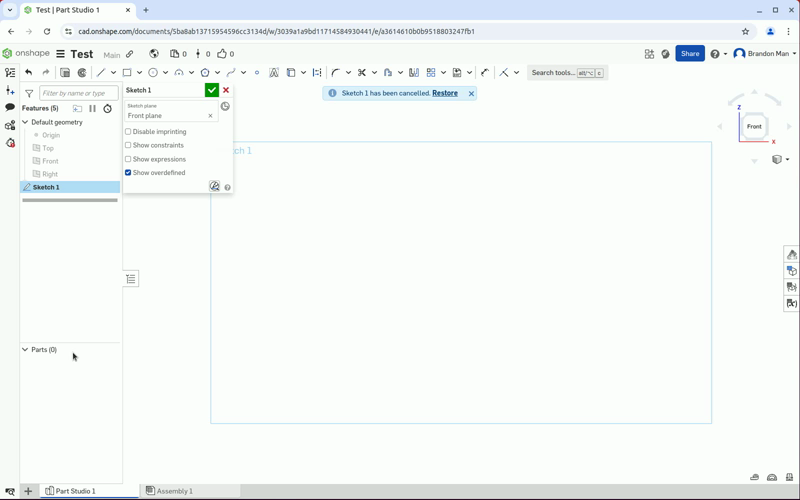
key(l)
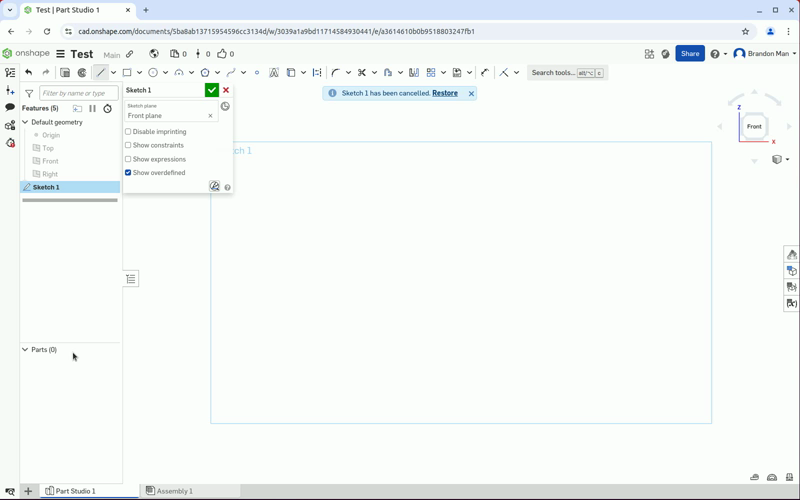
key_down(shift)
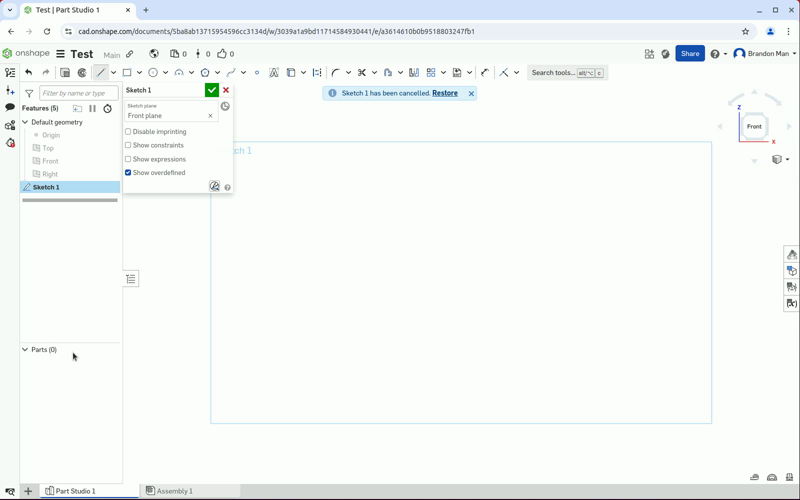
mouse_move(454, 293)
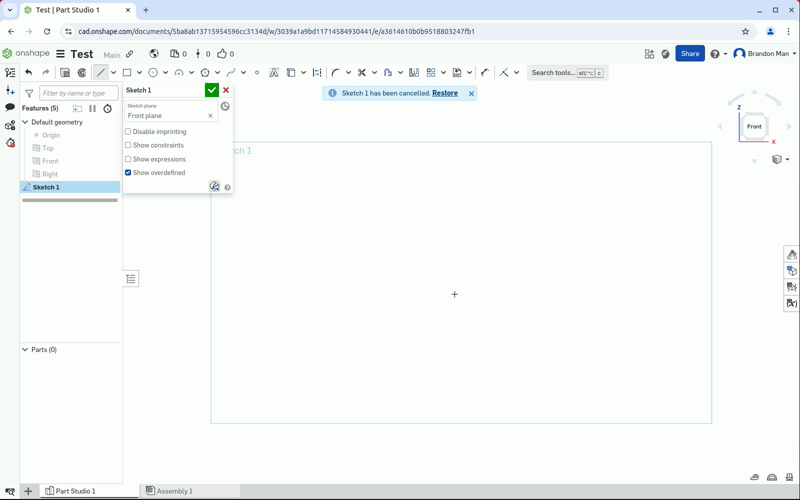
click(454, 293)
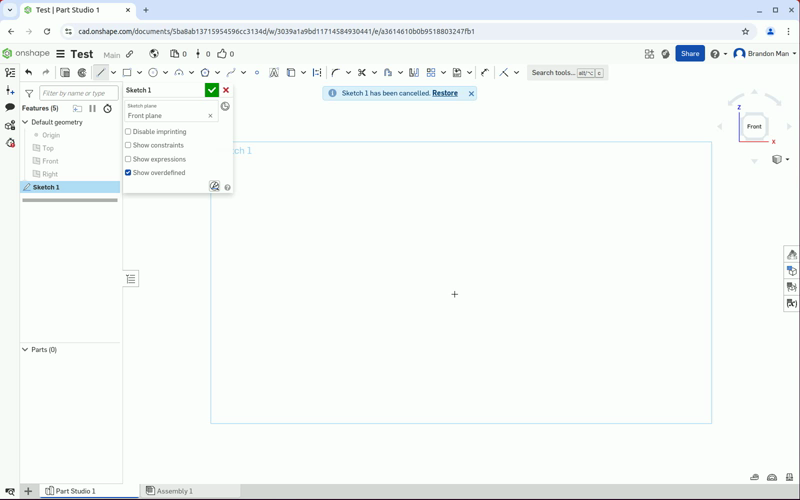
key_up(shift)
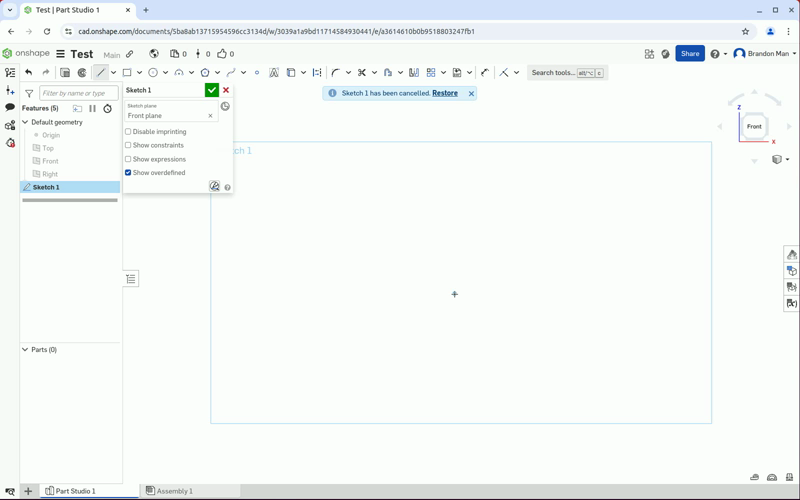
key_down(shift)
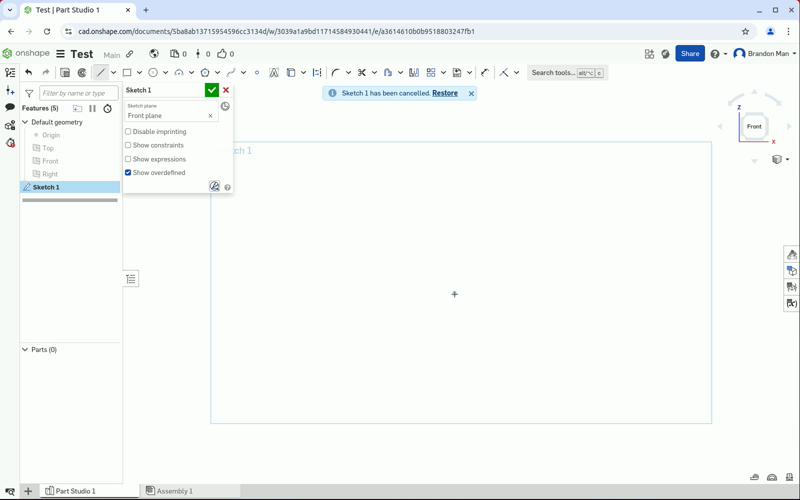
mouse_move(484, 293)
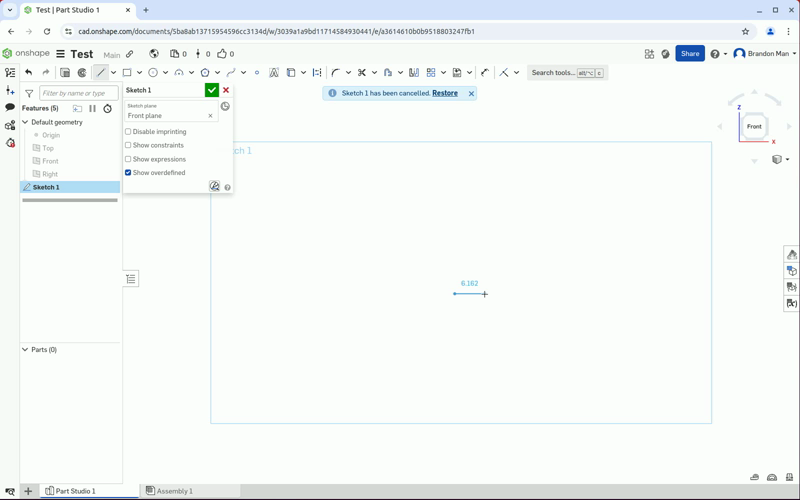
mouse_move(513, 280)
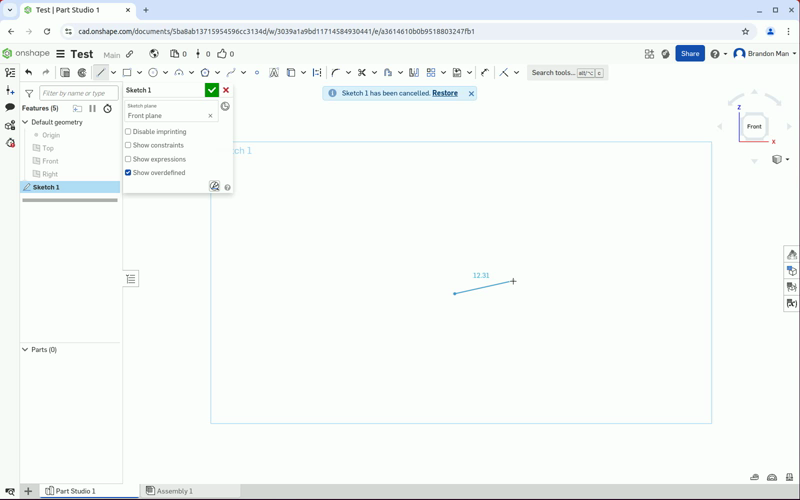
click(513, 280)
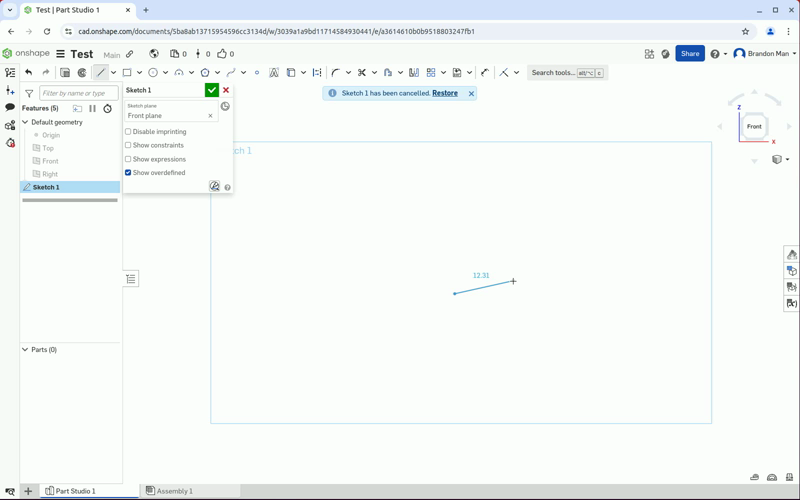
key_up(shift)
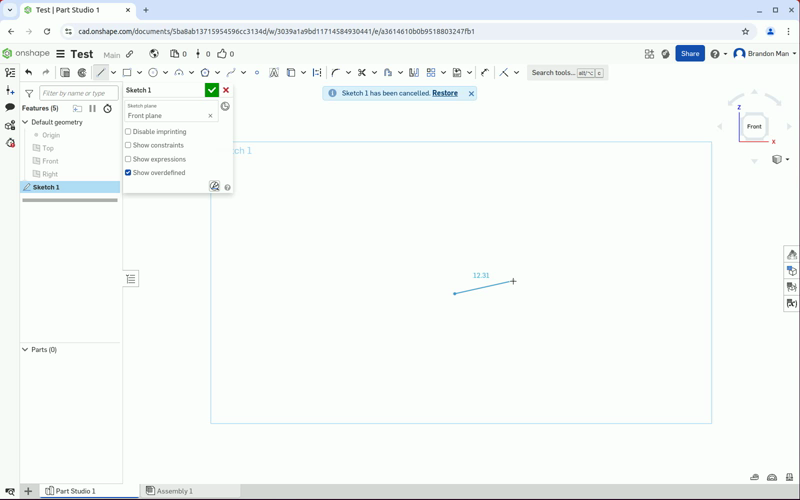
key_down(shift)
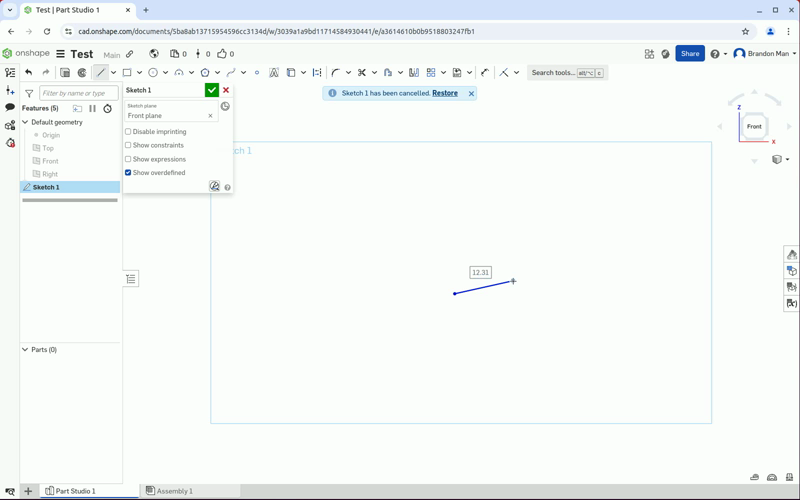
mouse_move(543, 280)
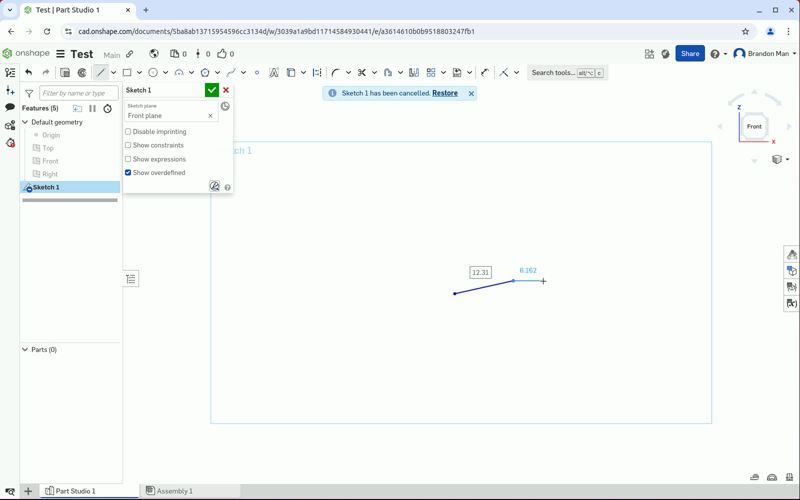
mouse_move(513, 271)
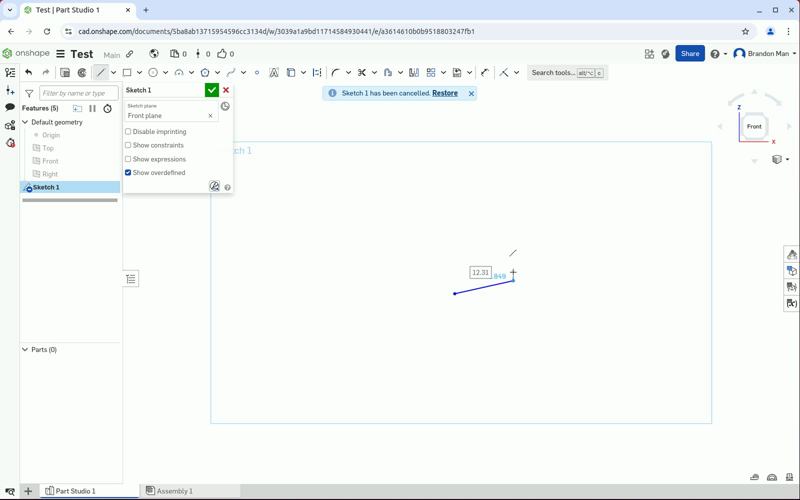
click(513, 271)
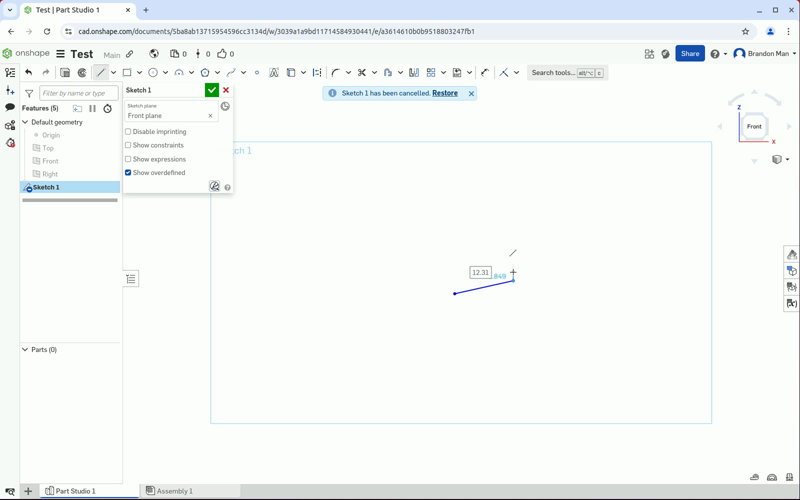
key_up(shift)
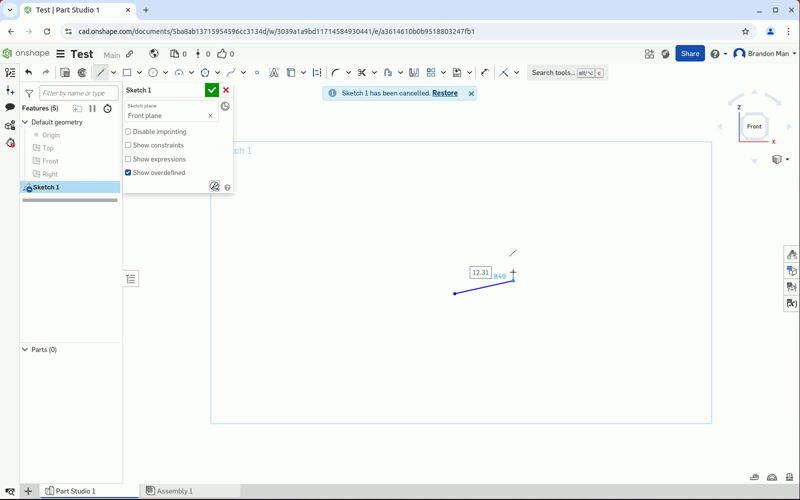
key_down(shift)
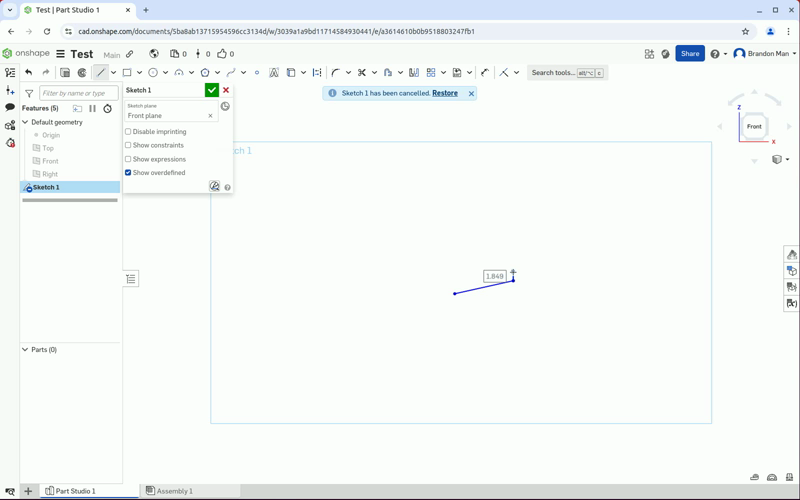
mouse_move(543, 271)
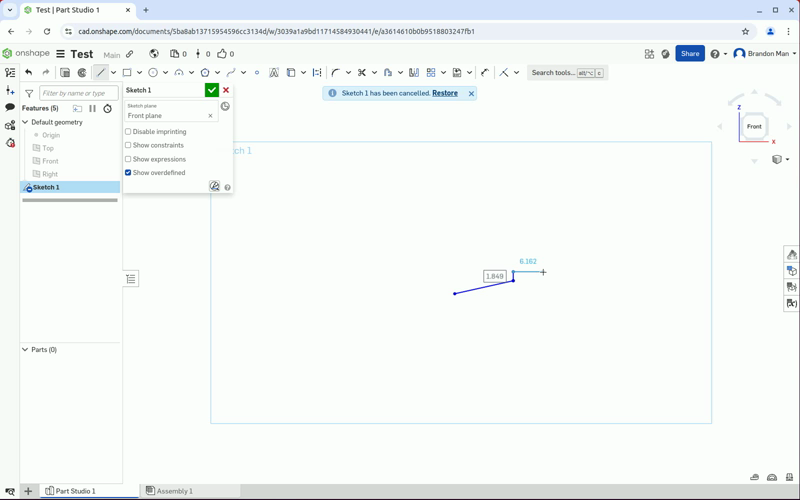
mouse_move(454, 272)
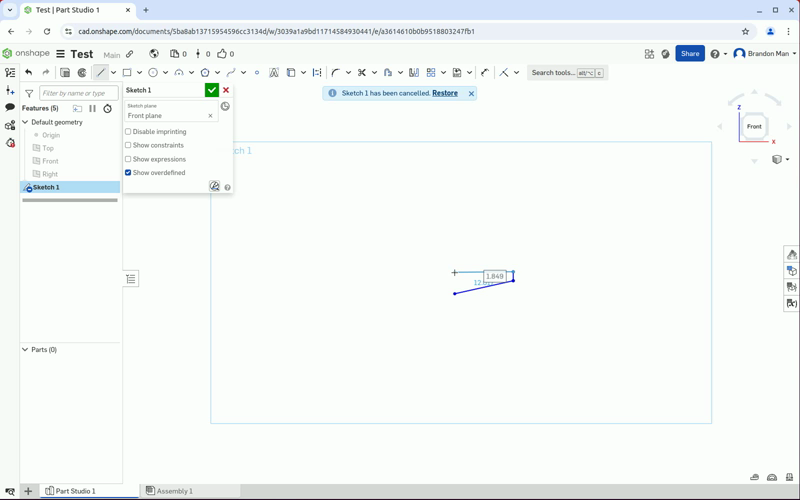
click(454, 272)
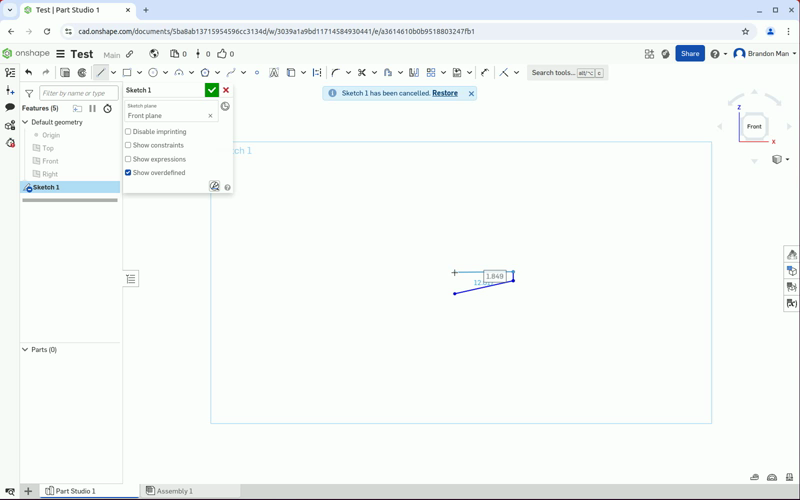
key_up(shift)
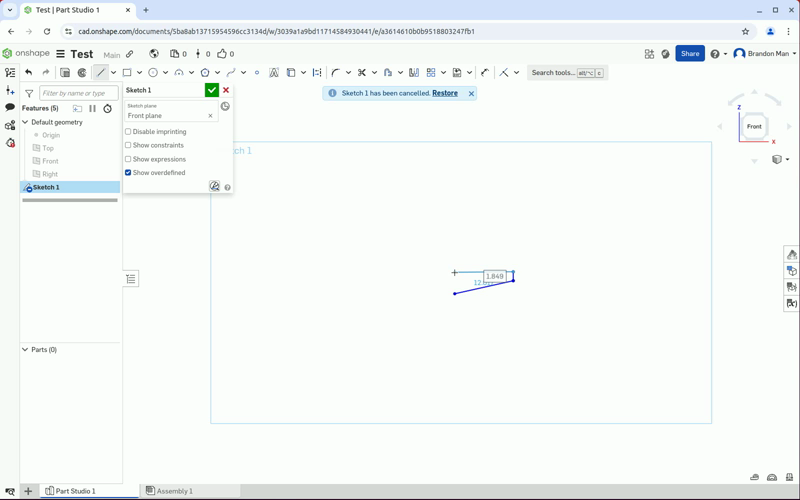
mouse_move(484, 272)
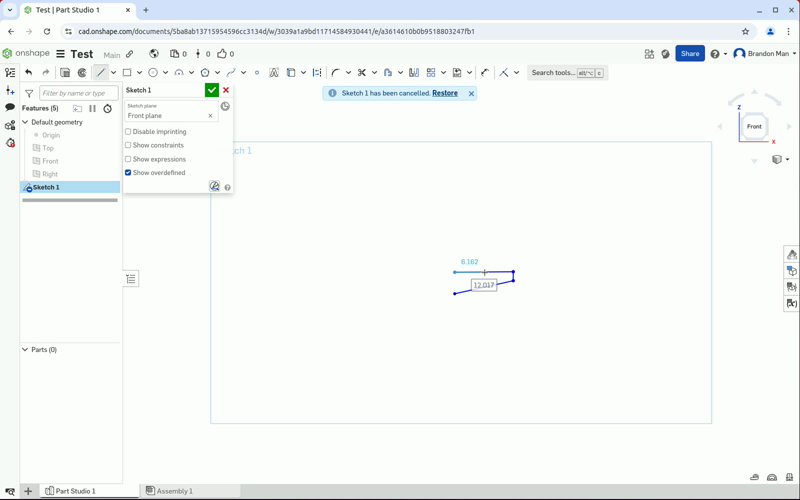
key_down(shift)
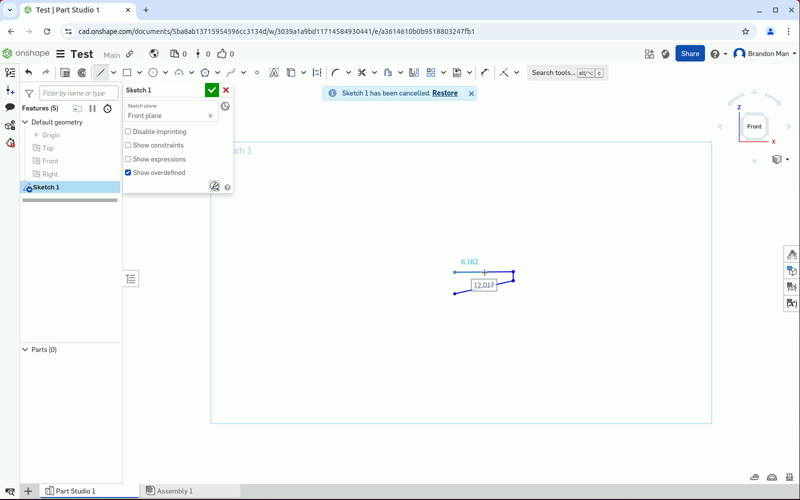
mouse_move(454, 293)
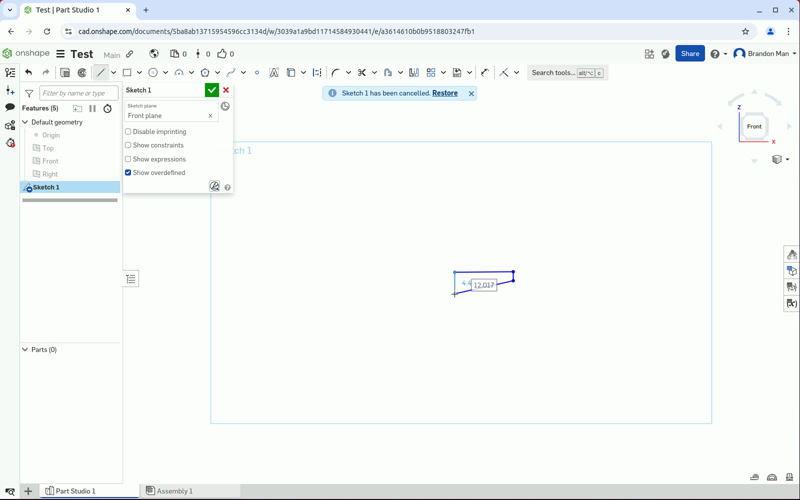
key_up(shift)
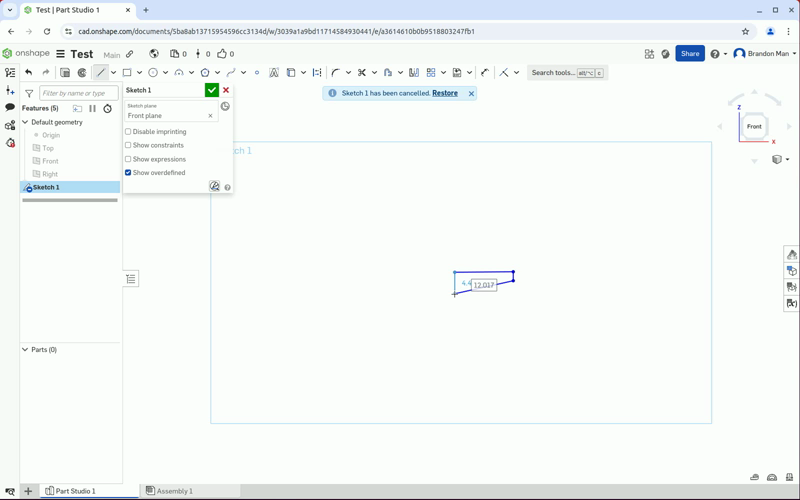
click(454, 293)
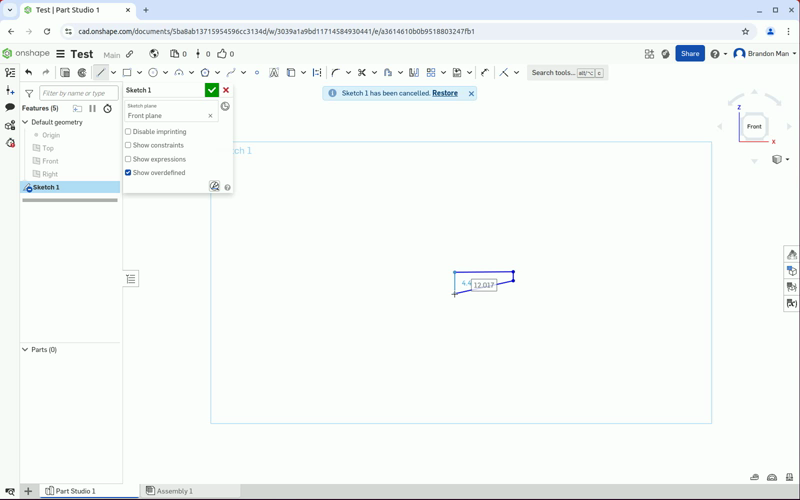
key(esc)
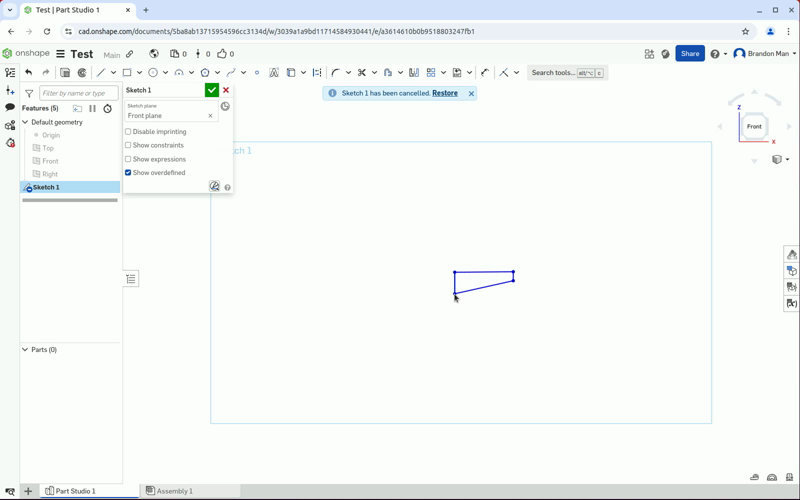
key(c)
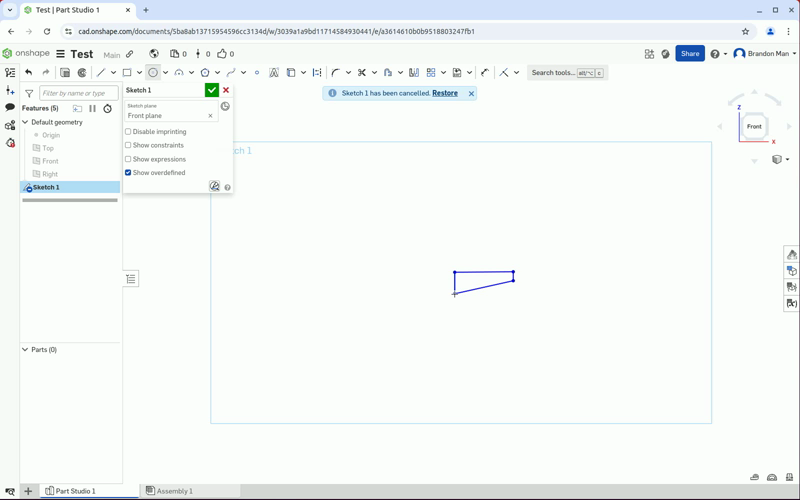
key_down(shift)
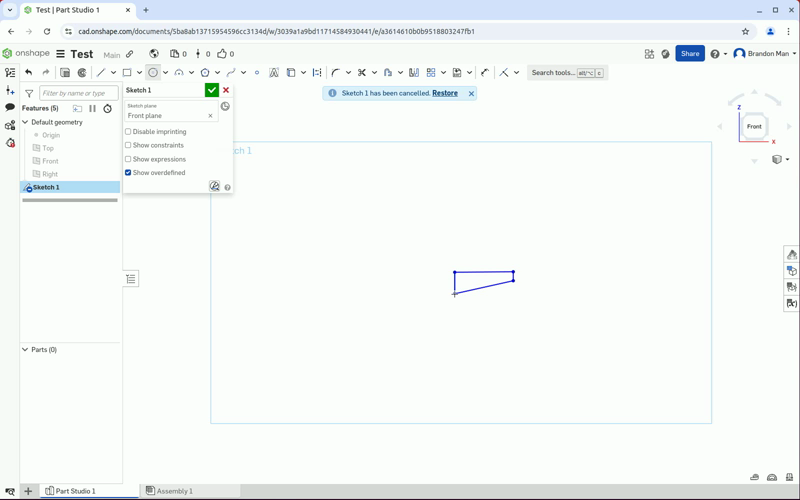
mouse_move(507, 277)
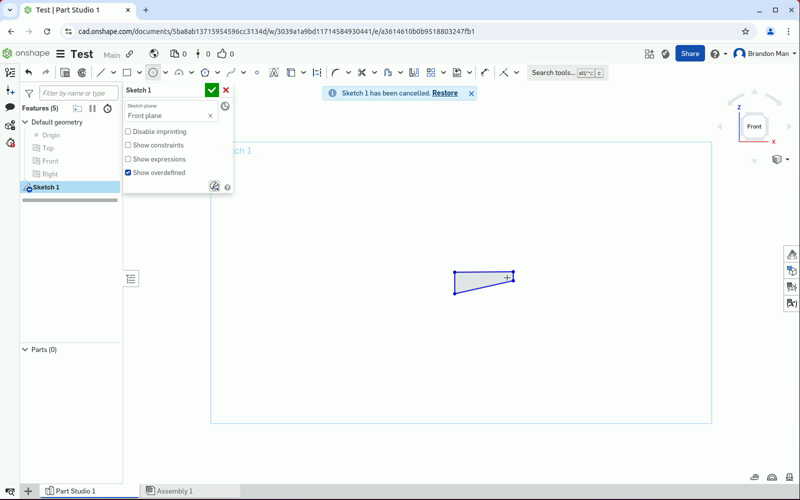
click(507, 277)
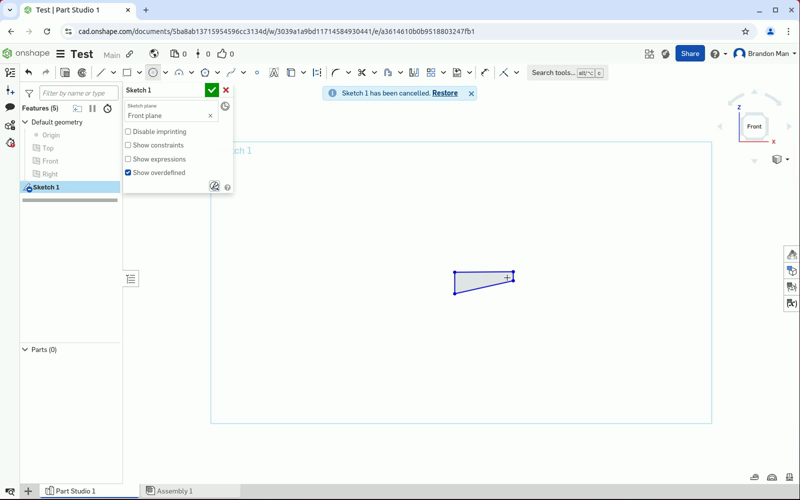
key_up(shift)
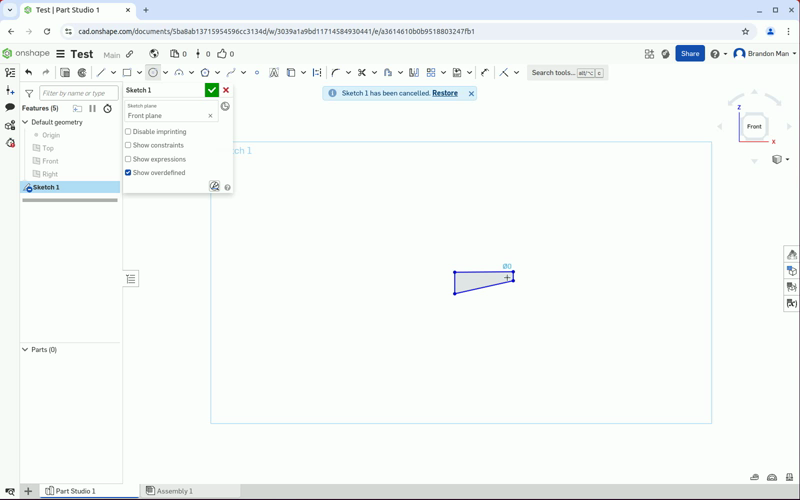
mouse_move(510, 277)
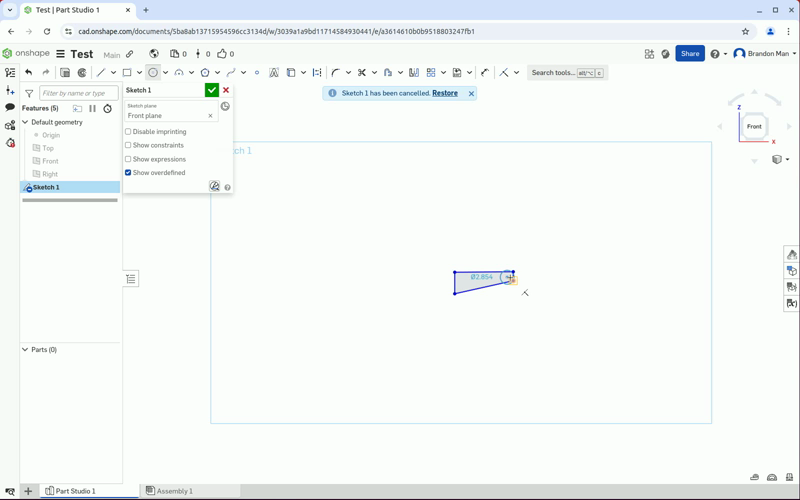
click(510, 277)
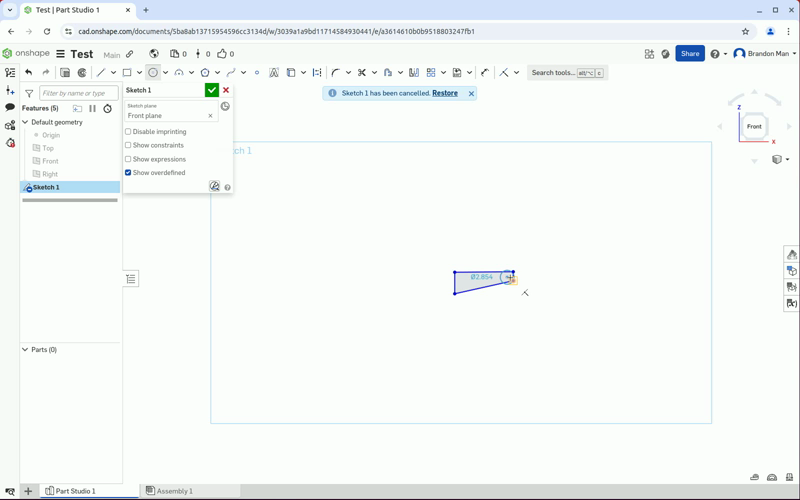
key(esc)
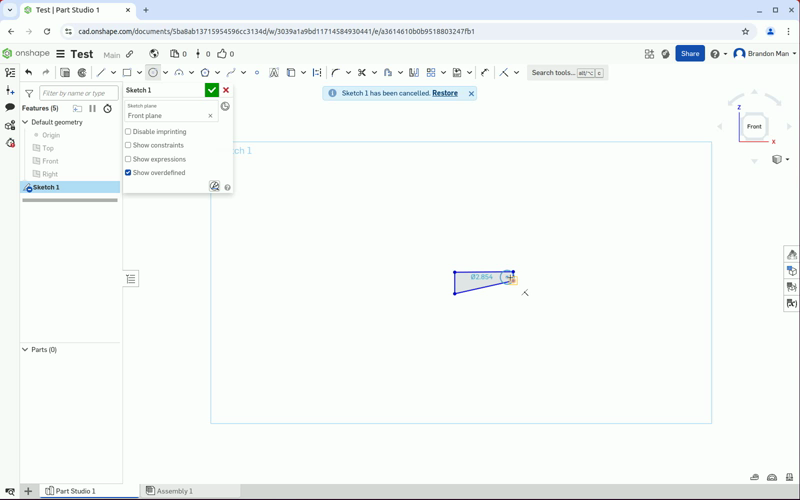
mouse_move(468, 279)
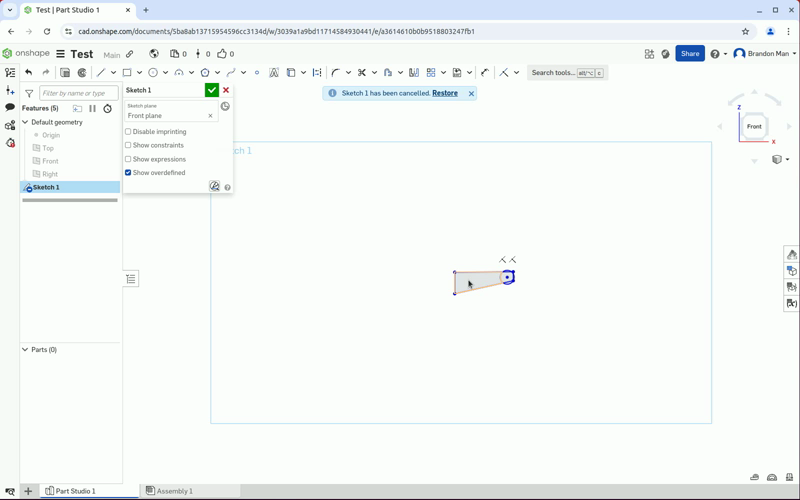
scroll(6)
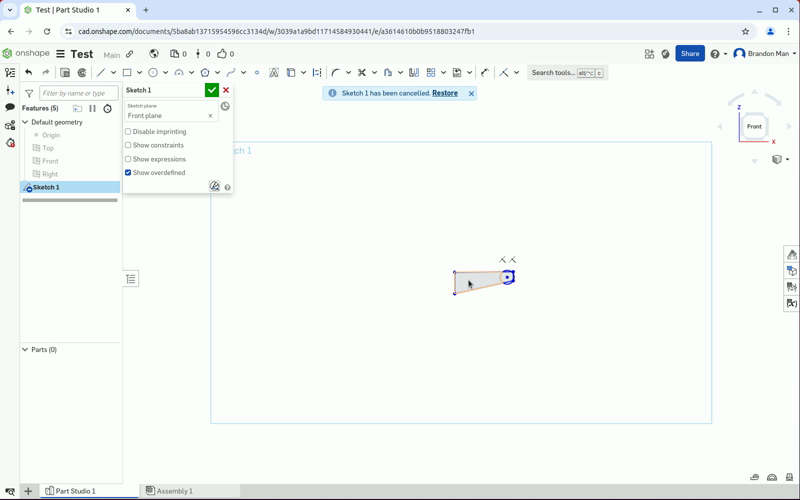
scroll(6)
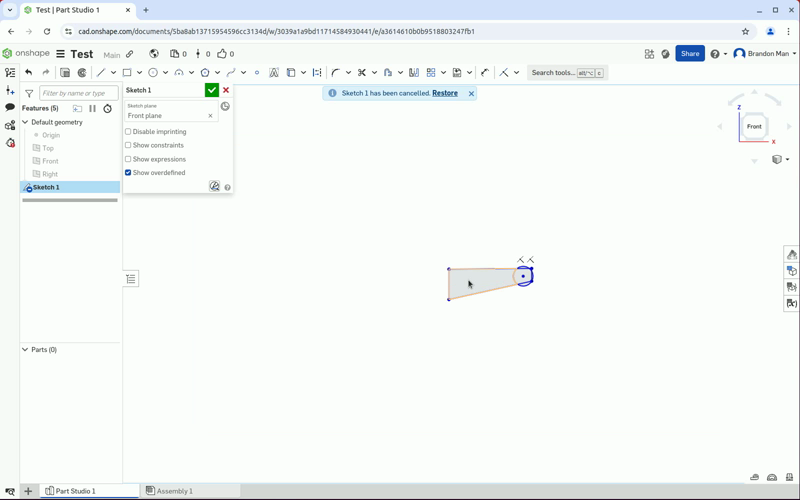
scroll(6)
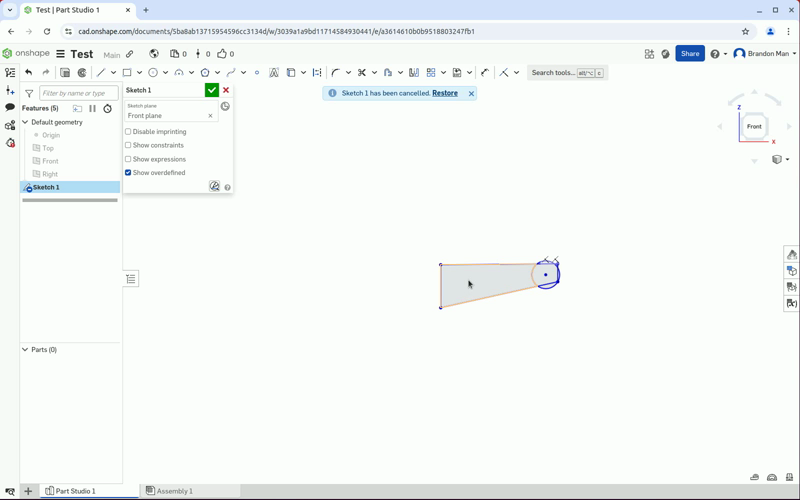
scroll(6)
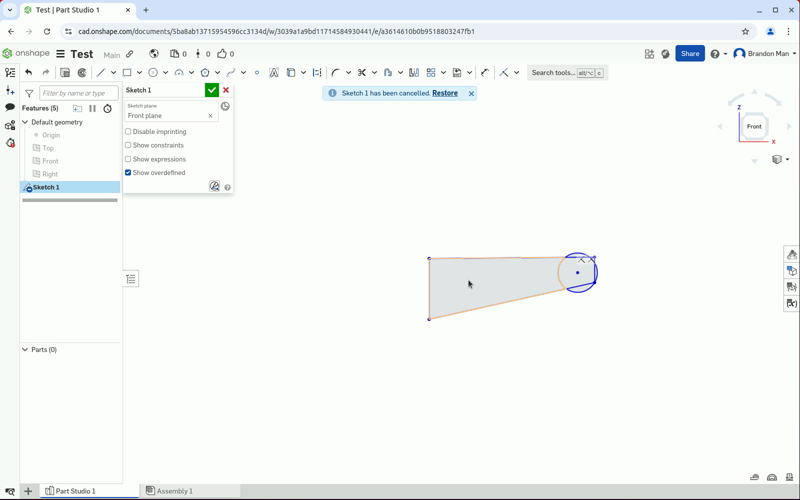
scroll(6)
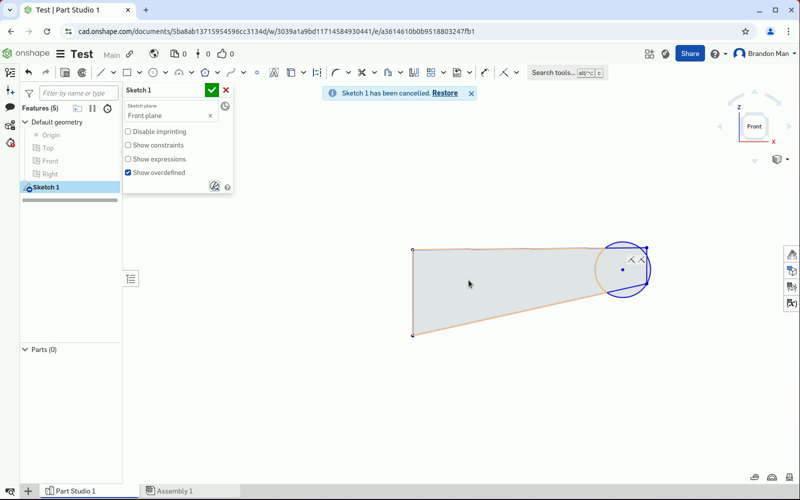
scroll(6)
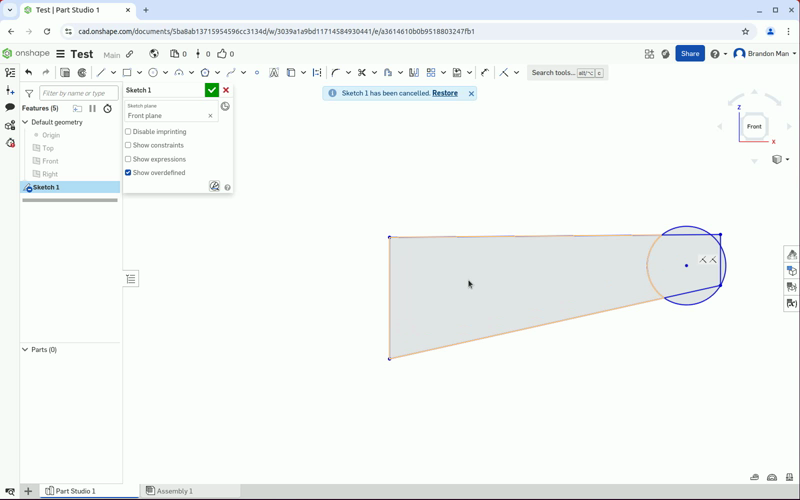
scroll(6)
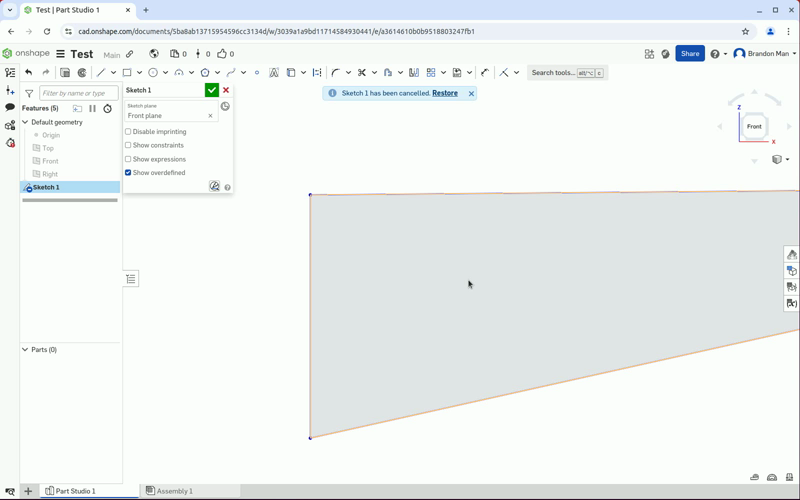
click(468, 279)
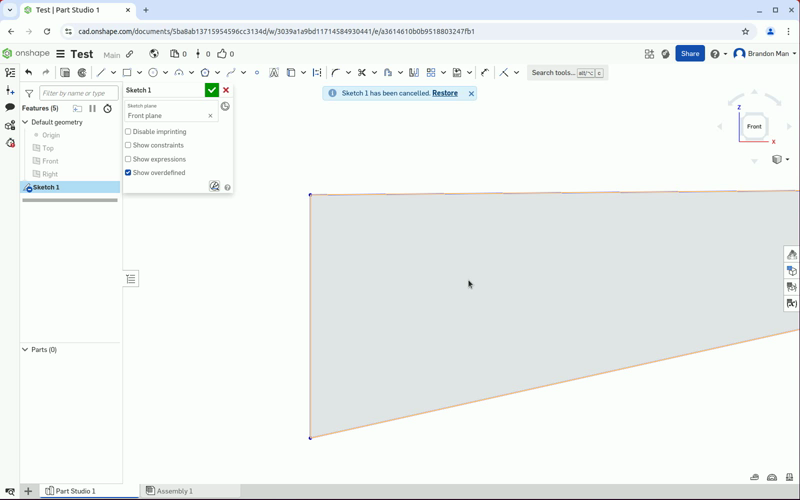
scroll(-6)
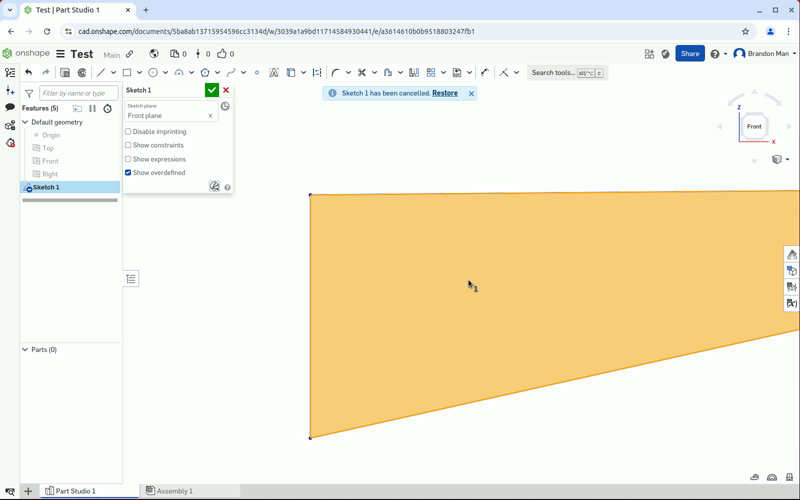
scroll(-6)
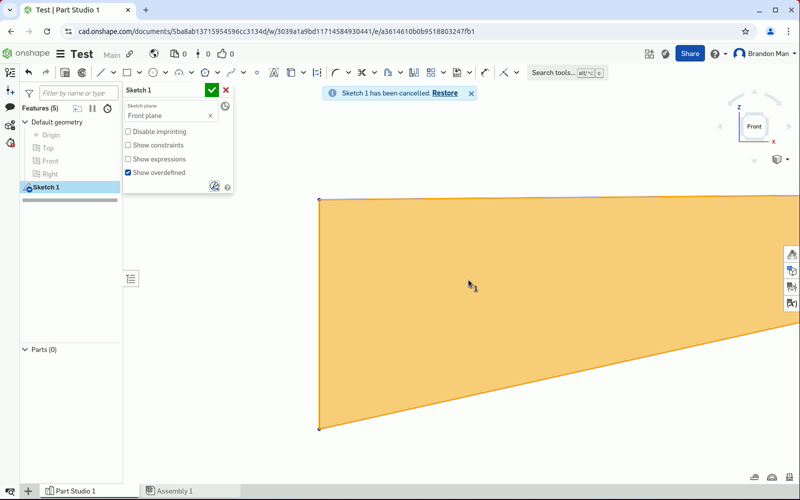
scroll(-6)
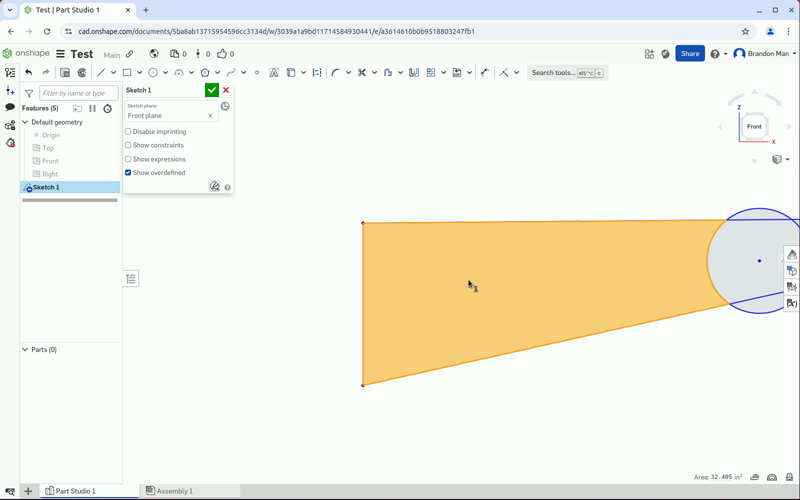
scroll(-6)
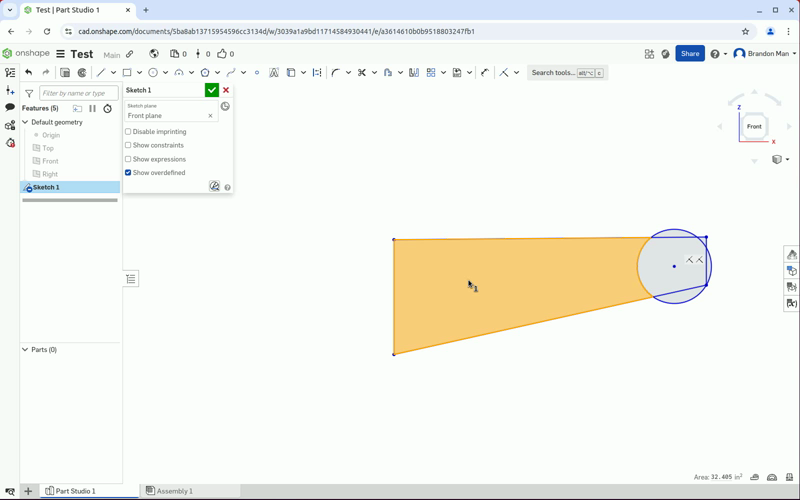
scroll(-6)
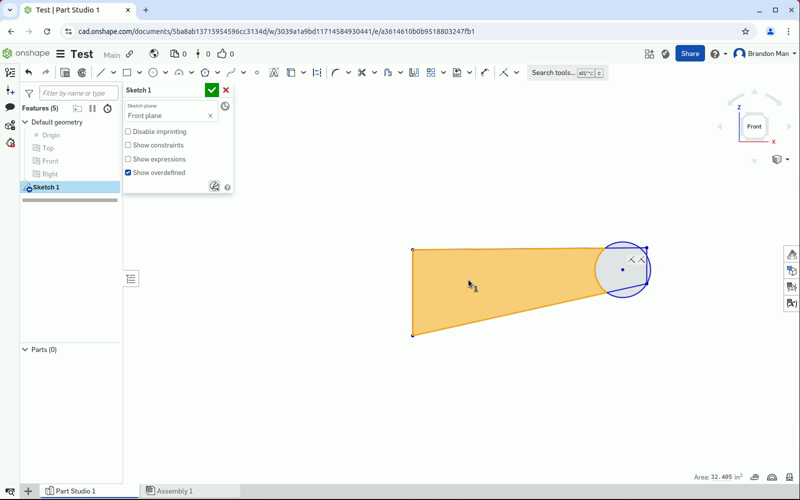
scroll(-6)
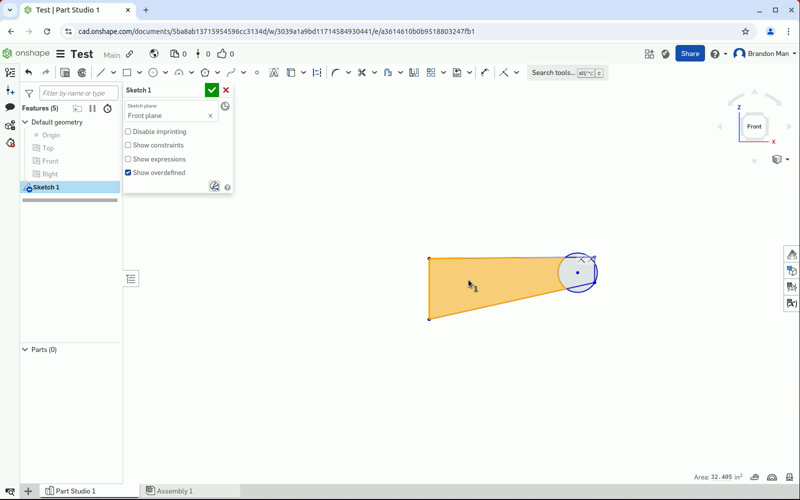
scroll(-6)
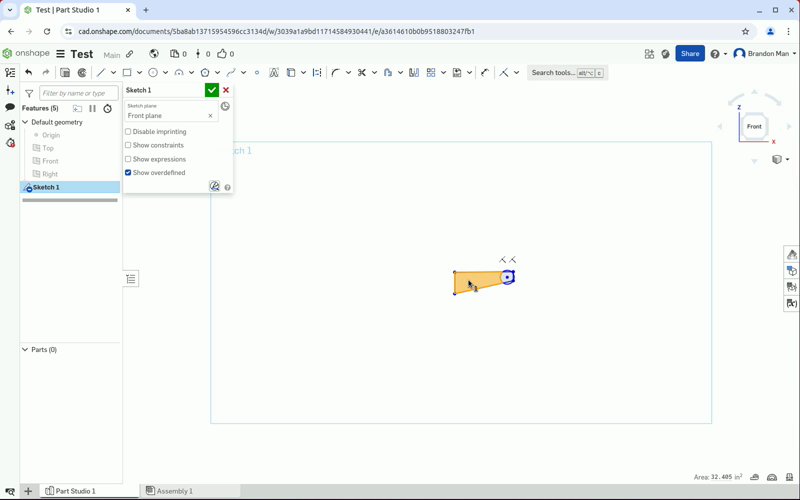
mouse_move(73, 352)
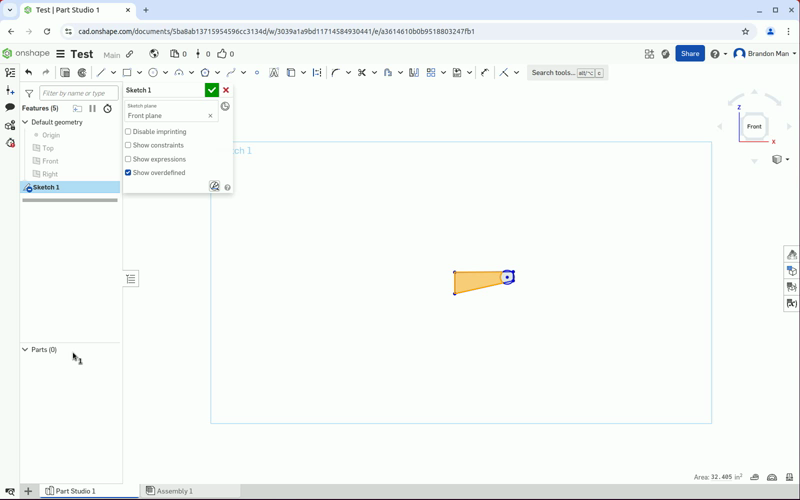
key(shift+y)
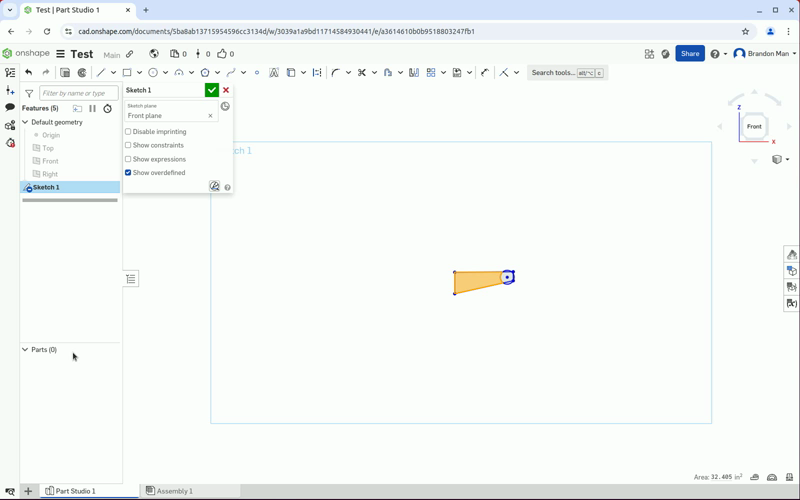
key(shift+e)
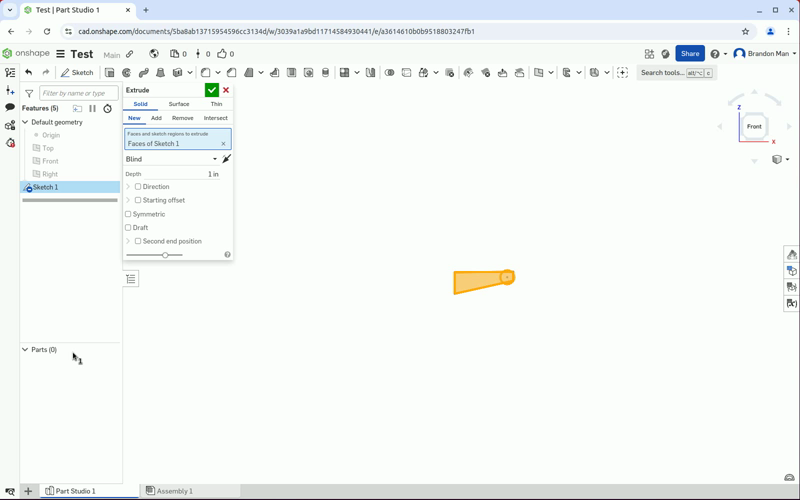
mouse_move(143, 106)
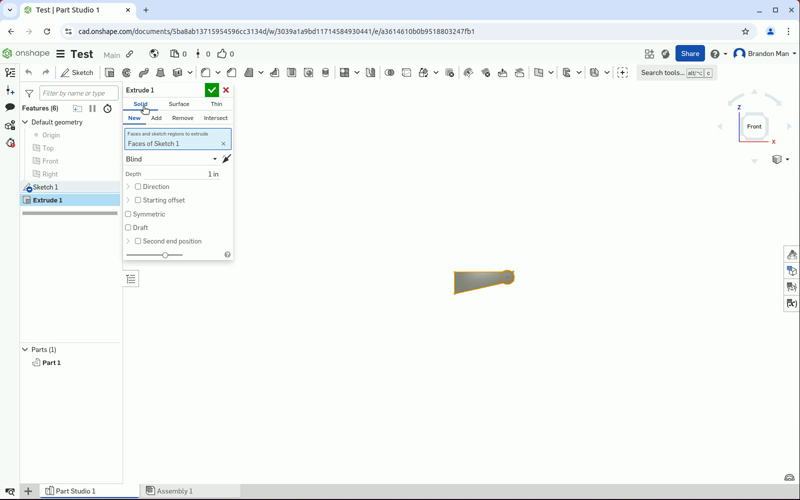
click(143, 106)
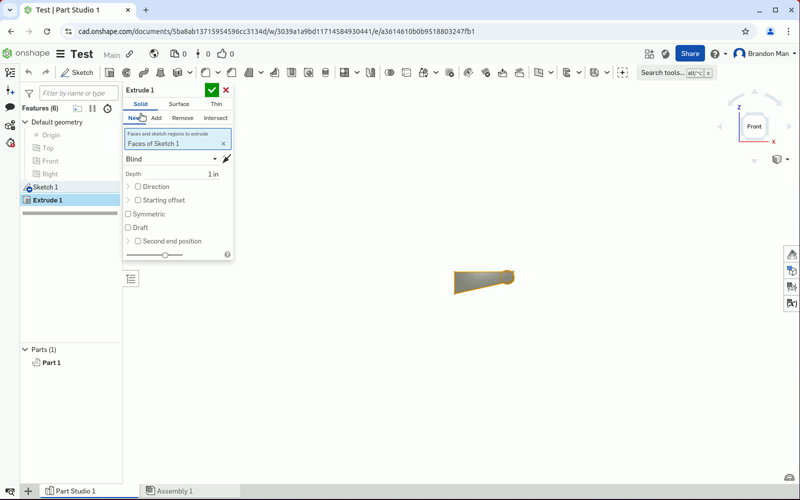
mouse_move(137, 120)
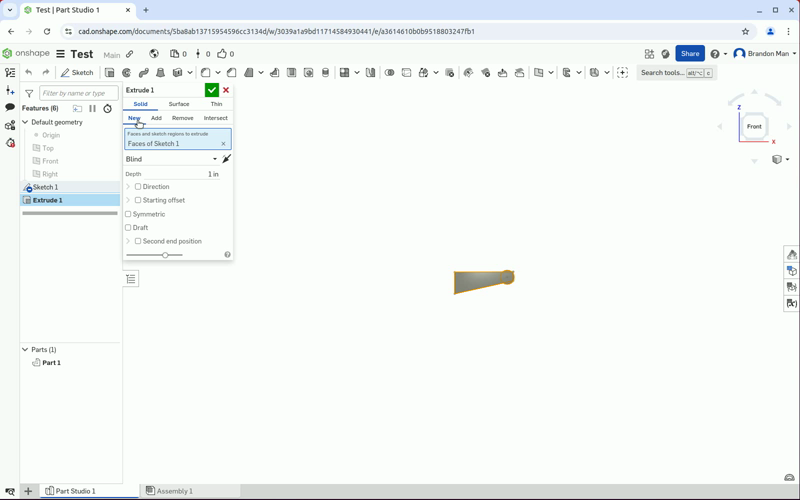
click(137, 120)
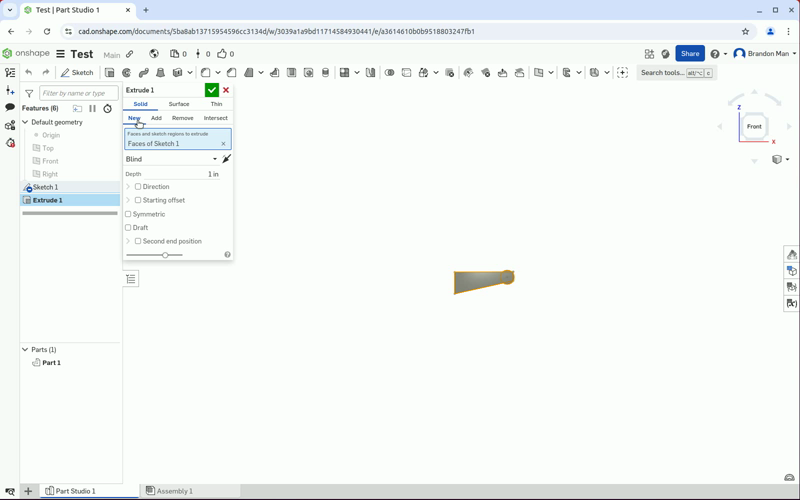
key(tab, 4)
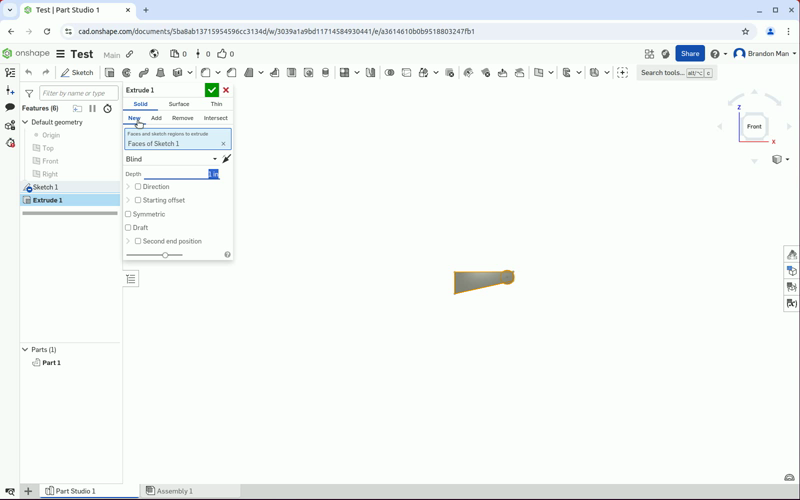
text(1.444)
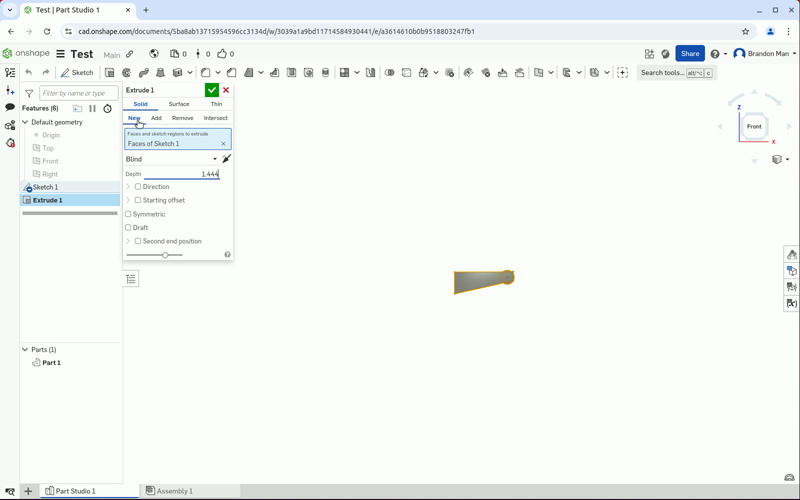
key(enter)
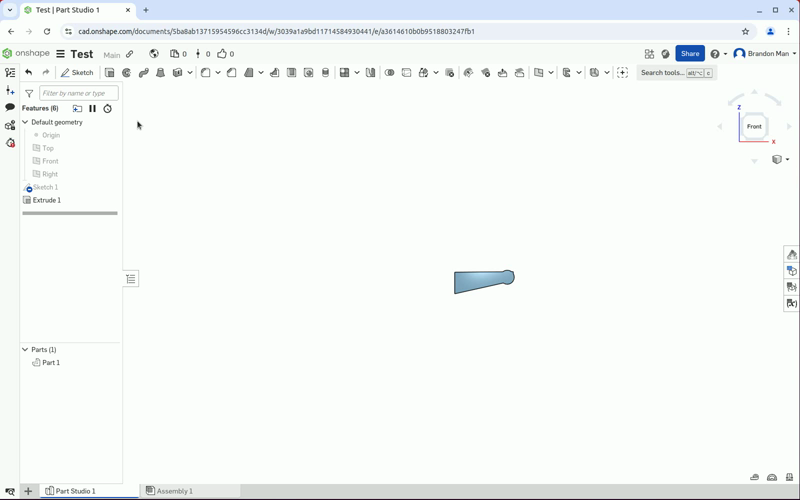
key(shift+h)
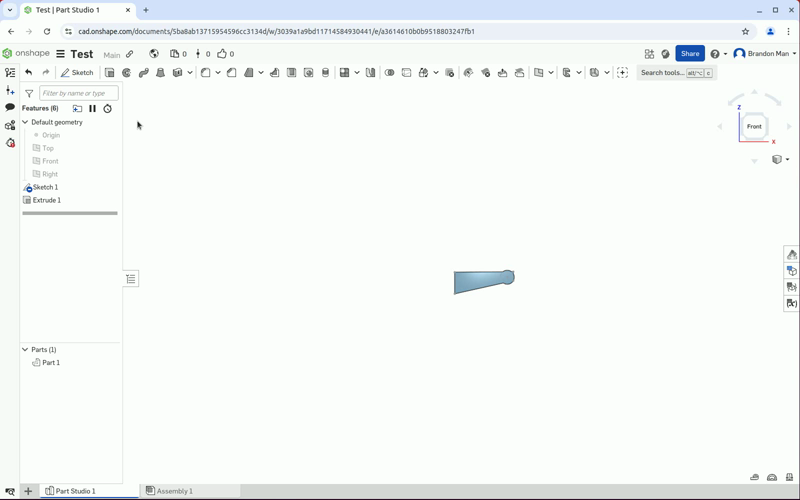
key(shift+h)
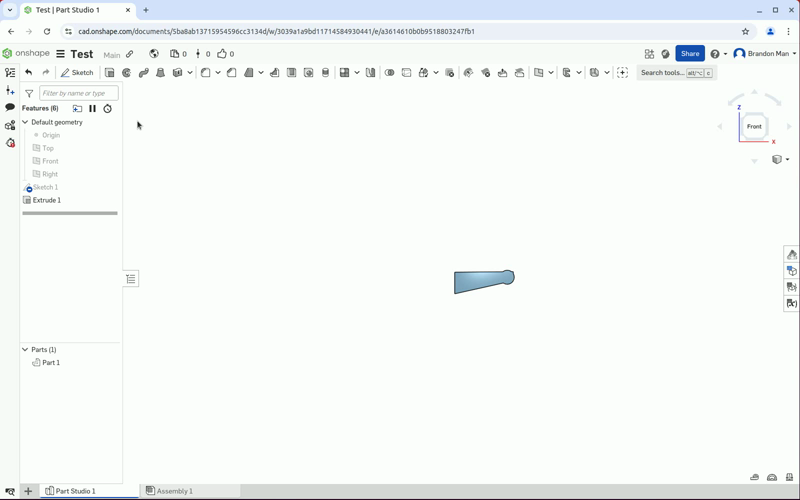
mouse_move(73, 189)
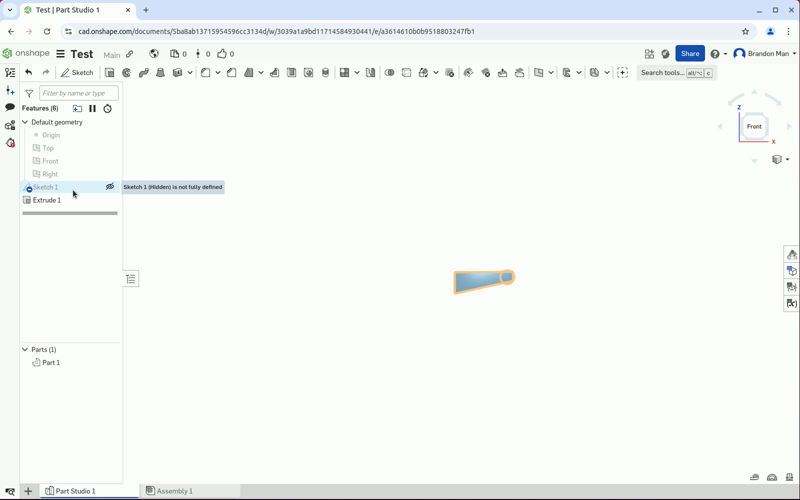
click(73, 189)
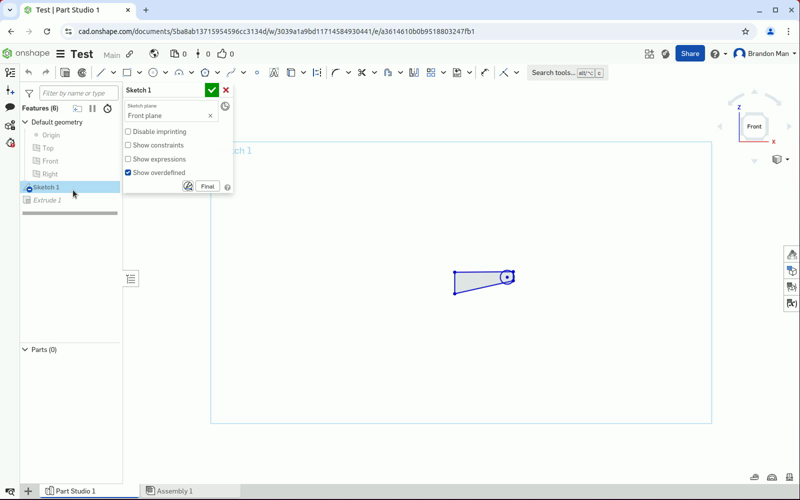
mouse_move(229, 92)
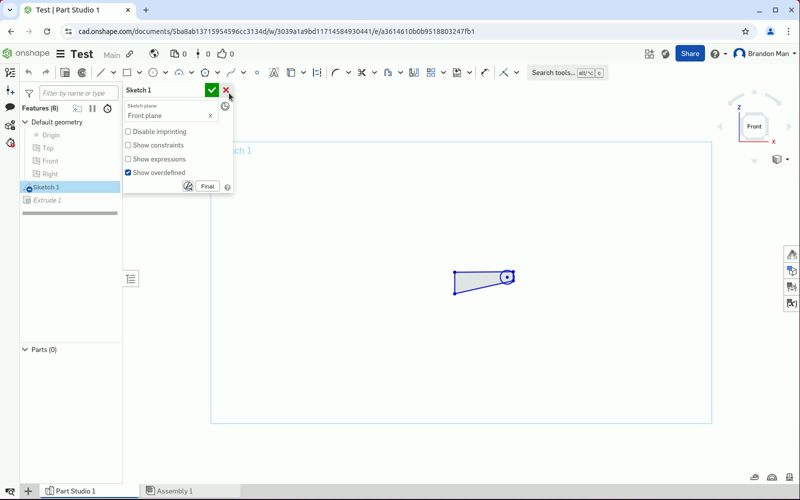
click(229, 92)
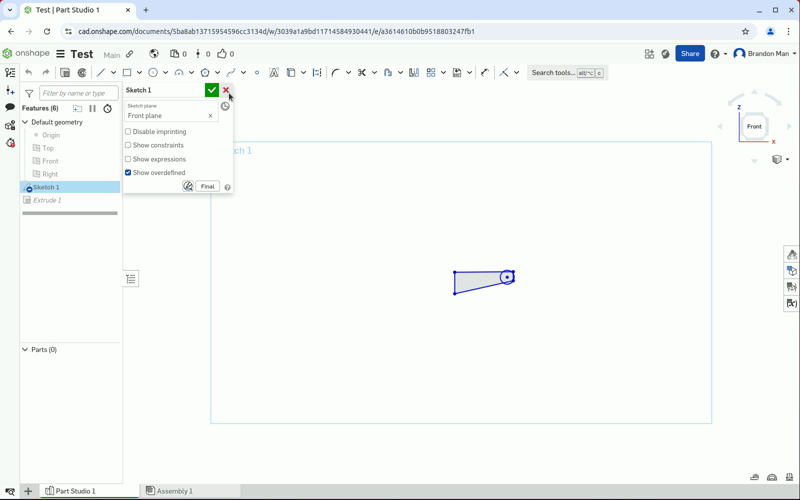
key(shift+s)
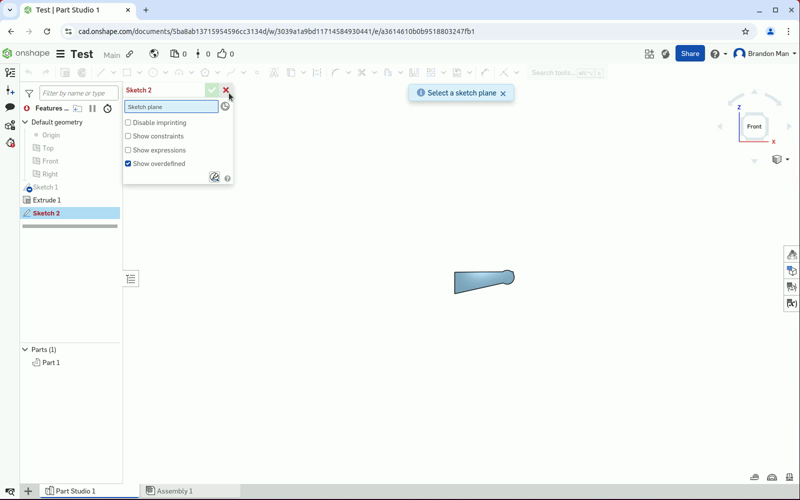
mouse_move(73, 163)
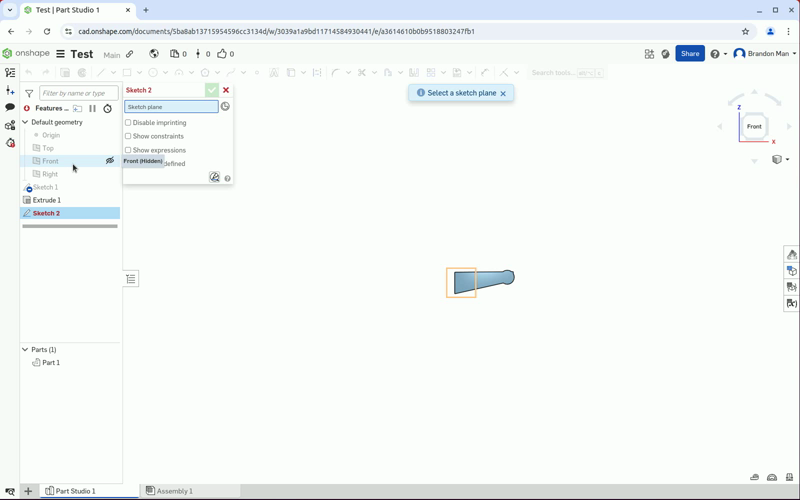
click(73, 163)
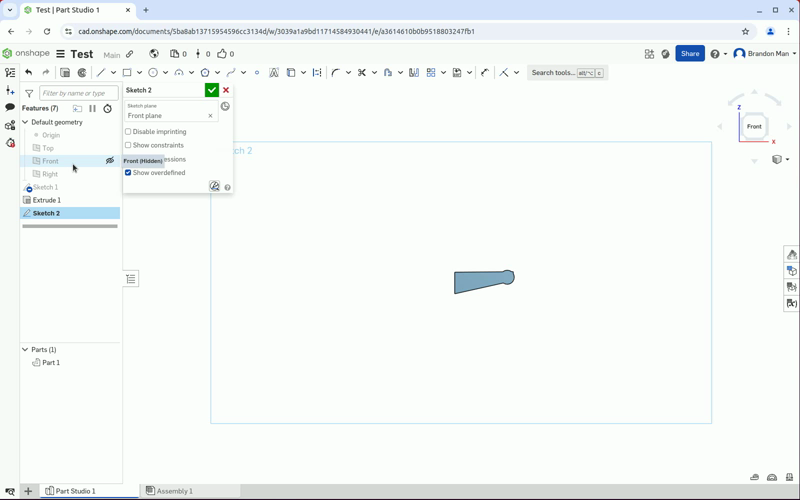
mouse_move(73, 352)
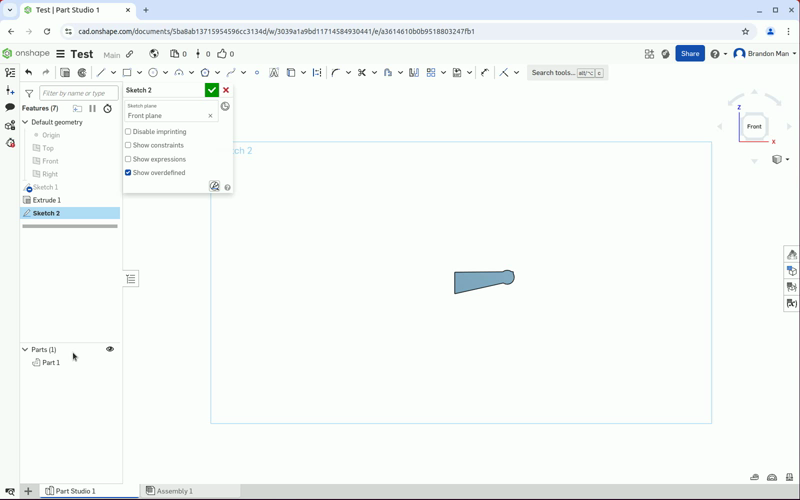
key(y)
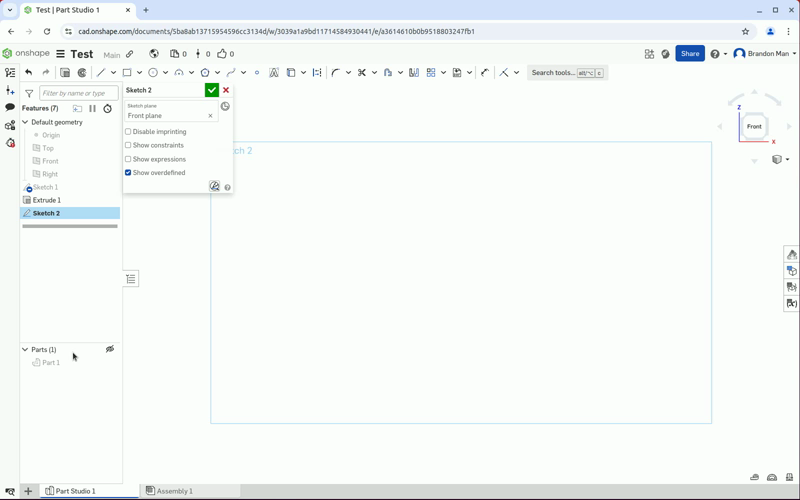
key(l)
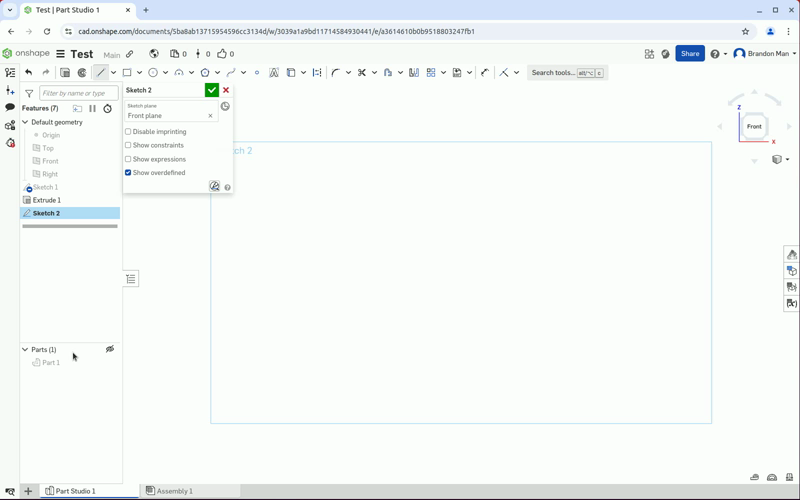
key_down(shift)
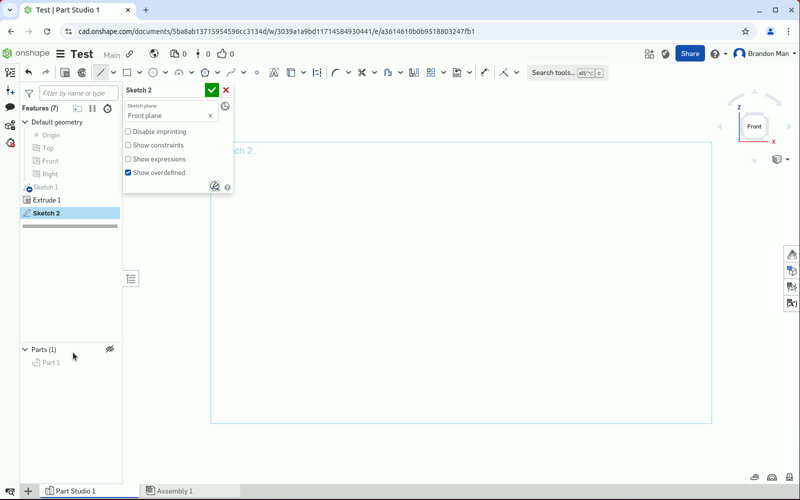
mouse_move(348, 234)
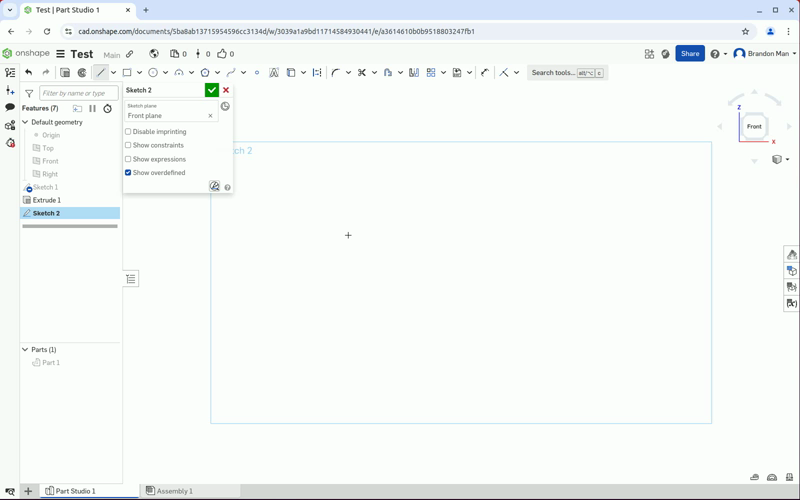
click(348, 234)
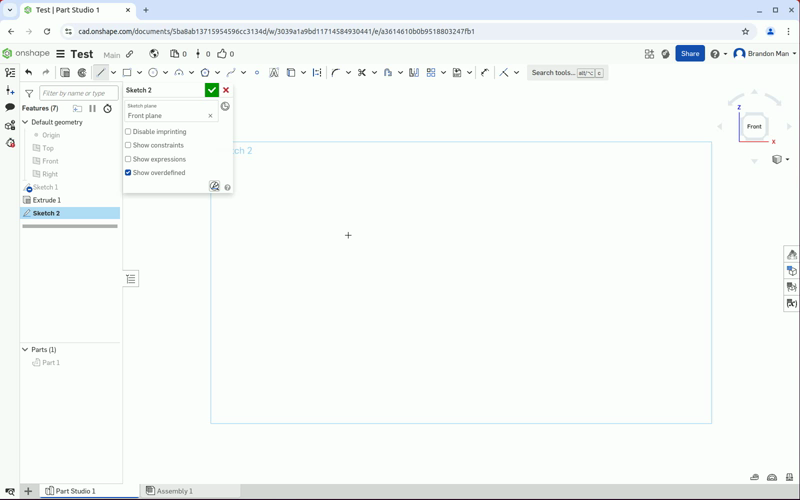
key_up(shift)
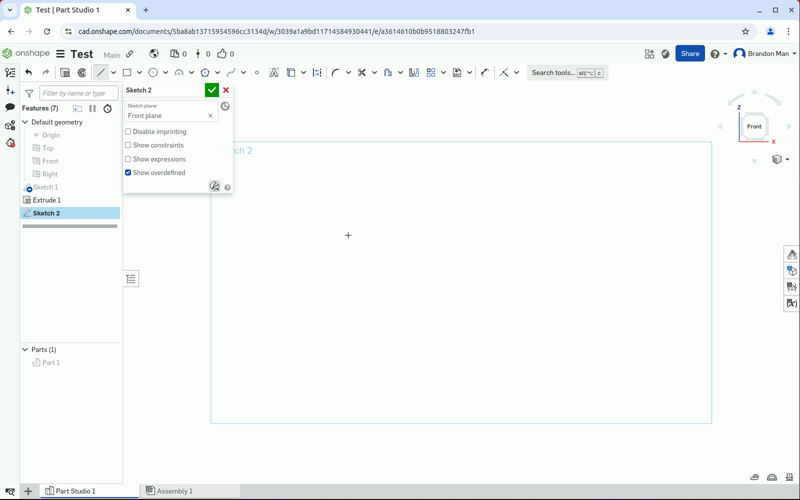
key_down(shift)
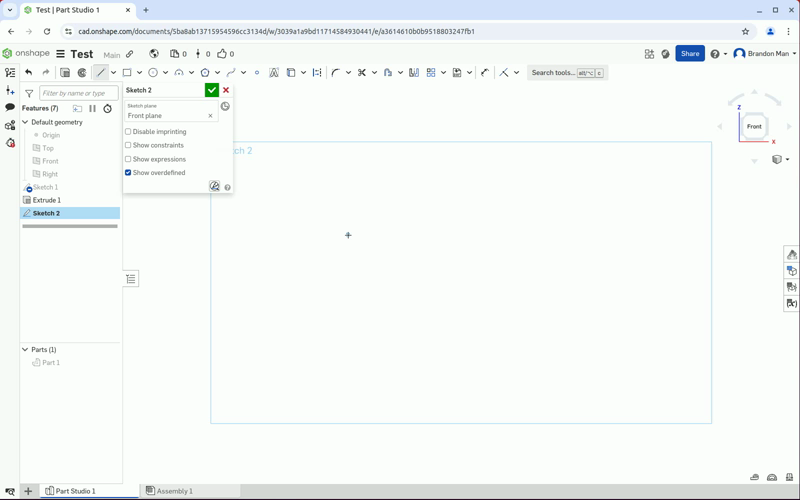
mouse_move(378, 234)
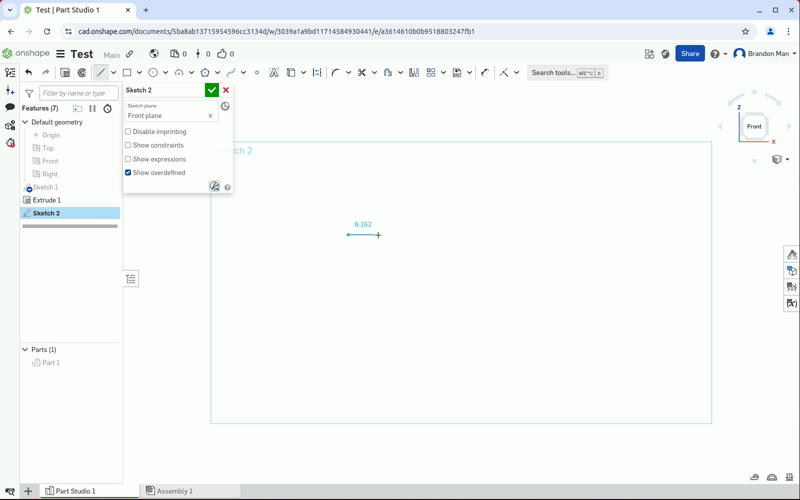
mouse_move(384, 234)
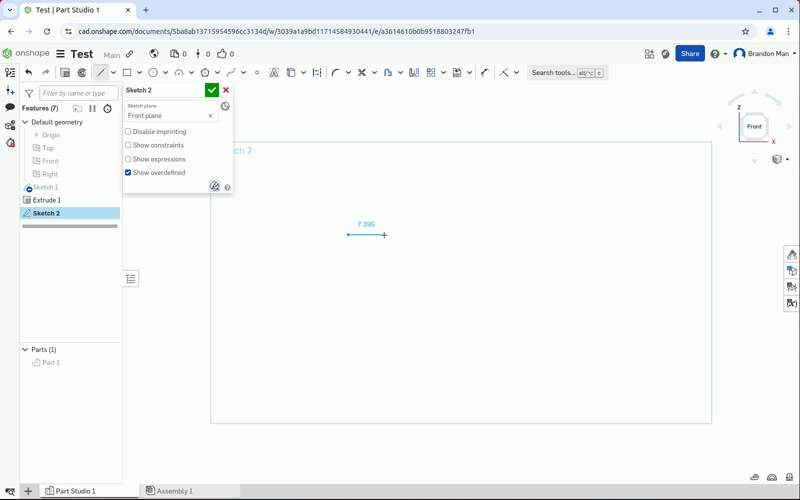
click(384, 234)
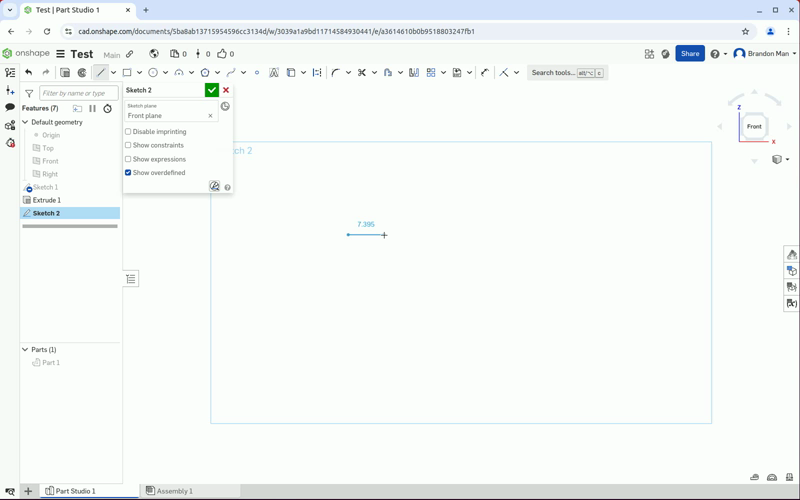
key_up(shift)
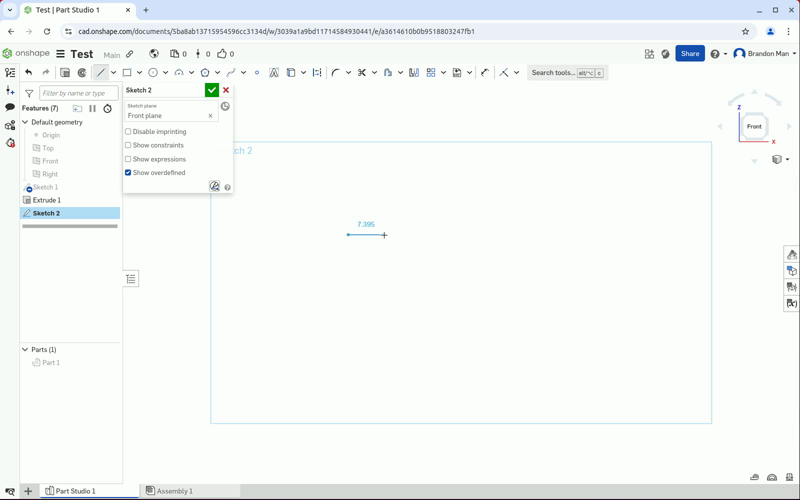
key_down(shift)
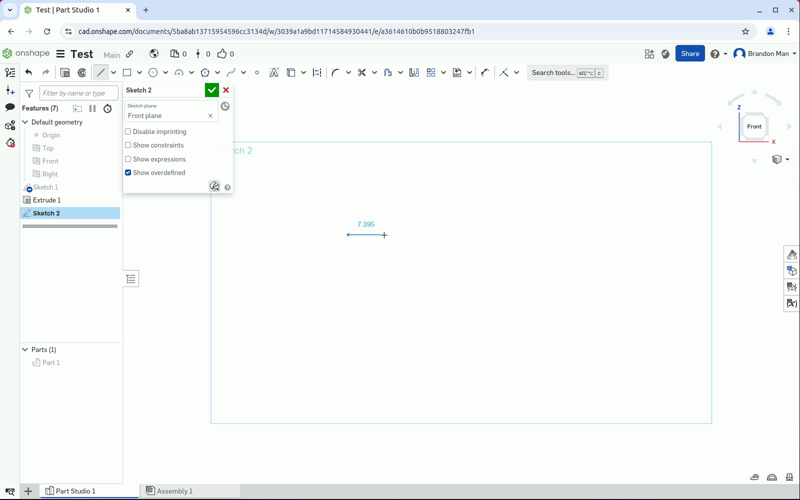
mouse_move(414, 234)
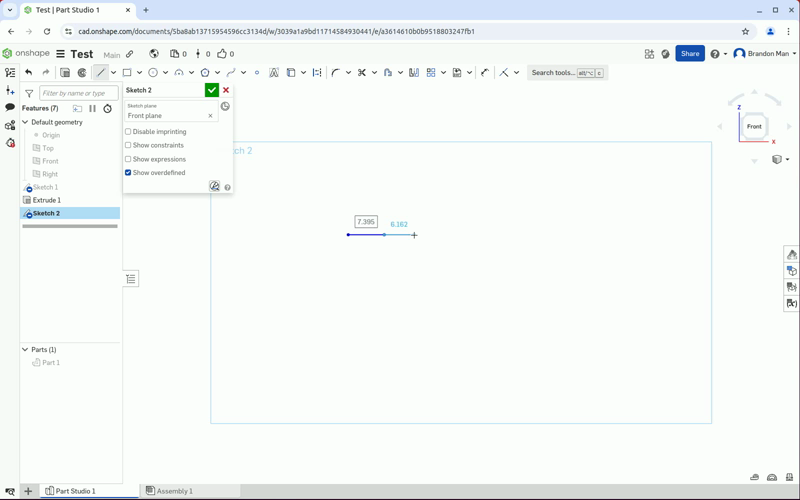
mouse_move(384, 213)
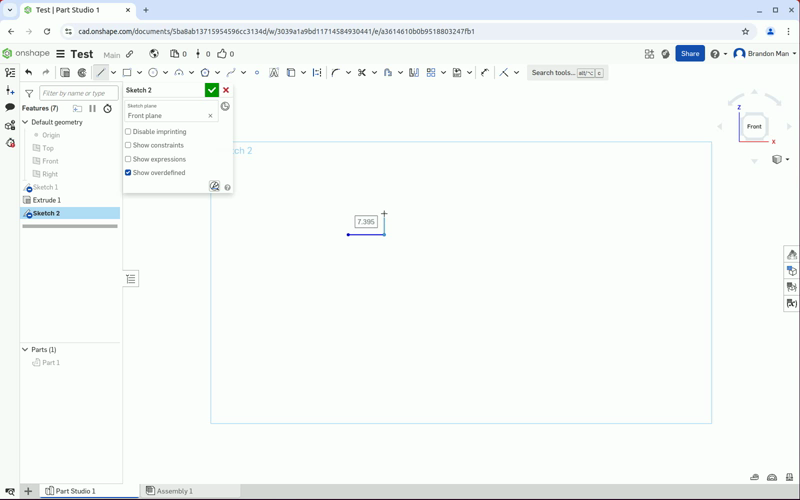
click(384, 213)
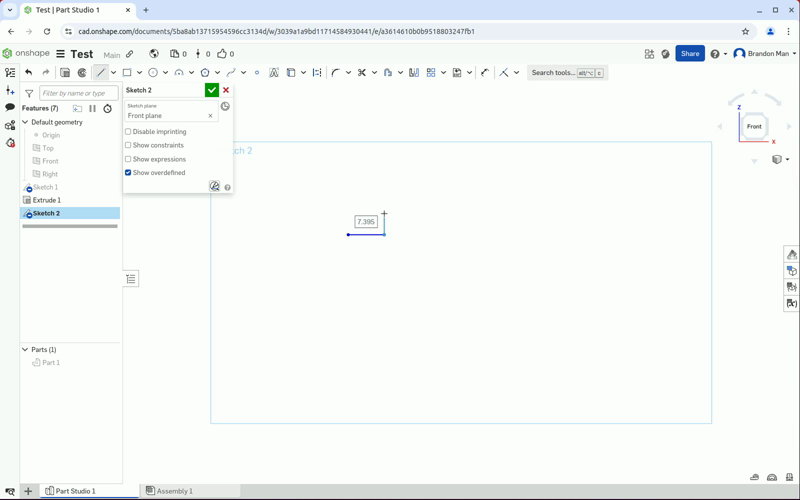
key_up(shift)
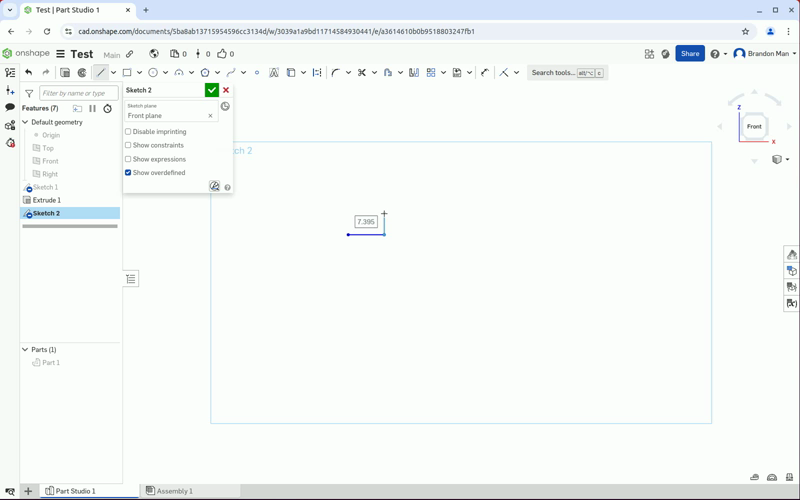
key_down(shift)
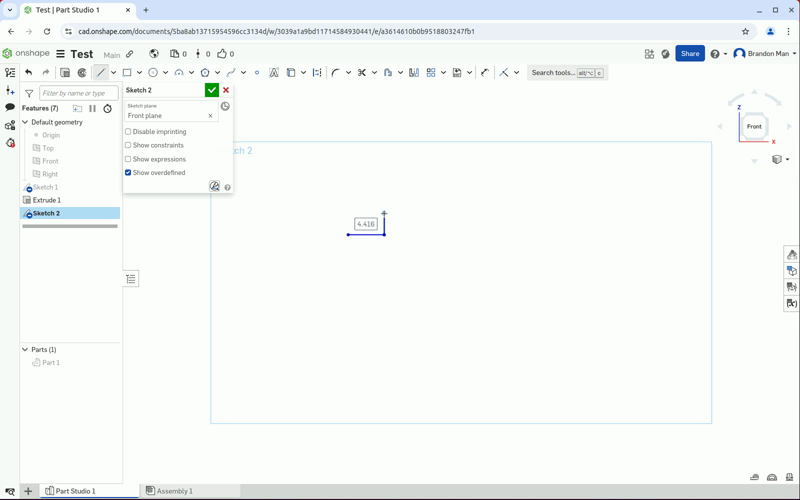
mouse_move(414, 213)
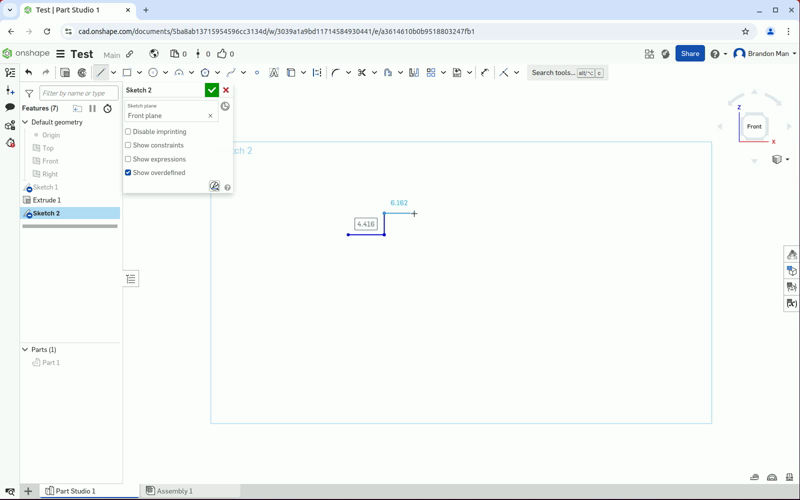
mouse_move(348, 213)
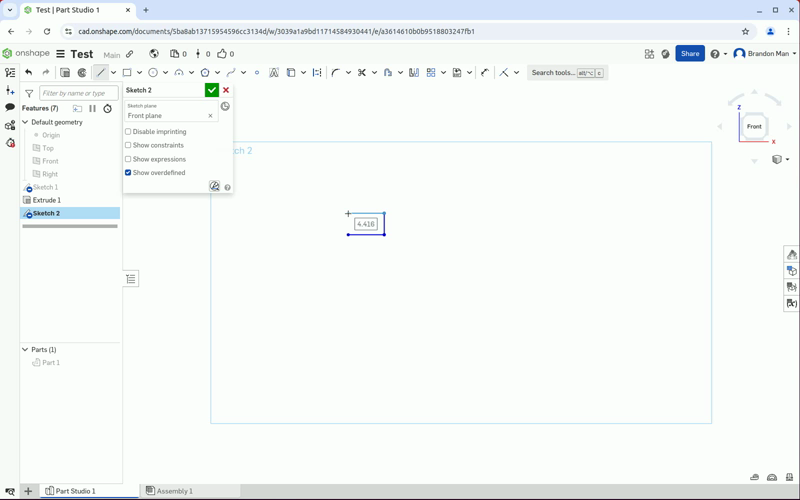
click(348, 213)
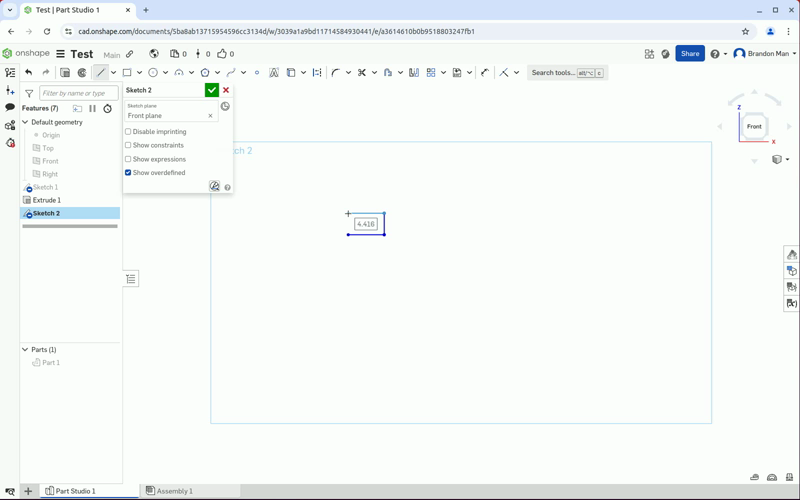
key_up(shift)
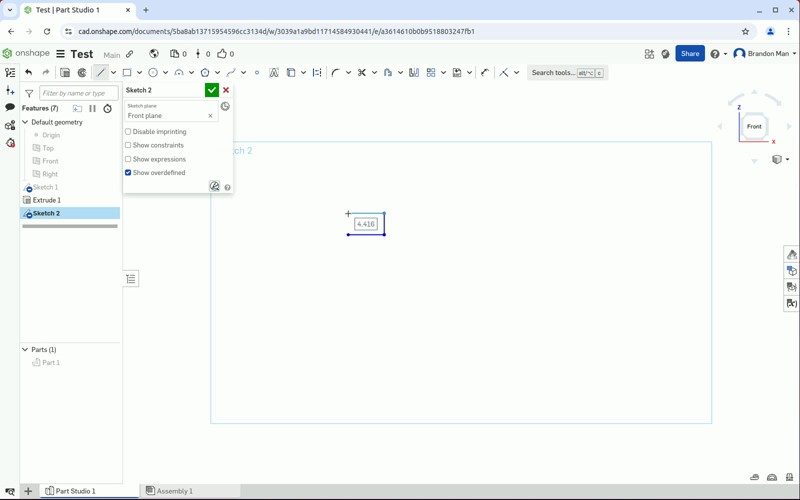
mouse_move(378, 213)
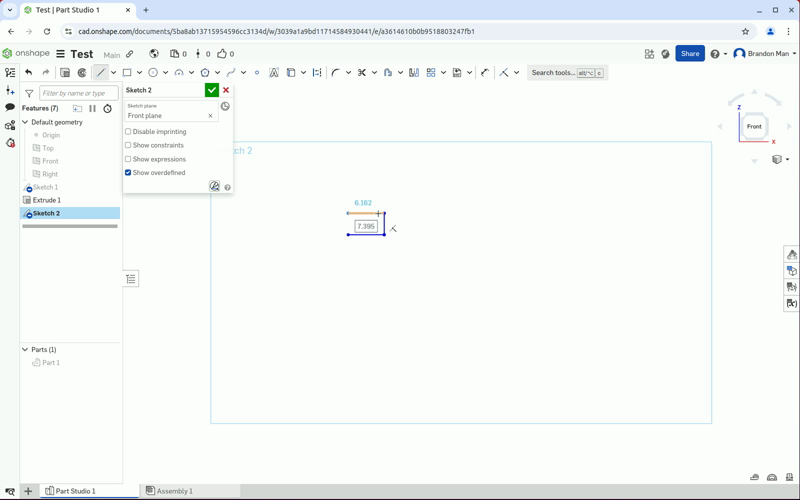
key_down(shift)
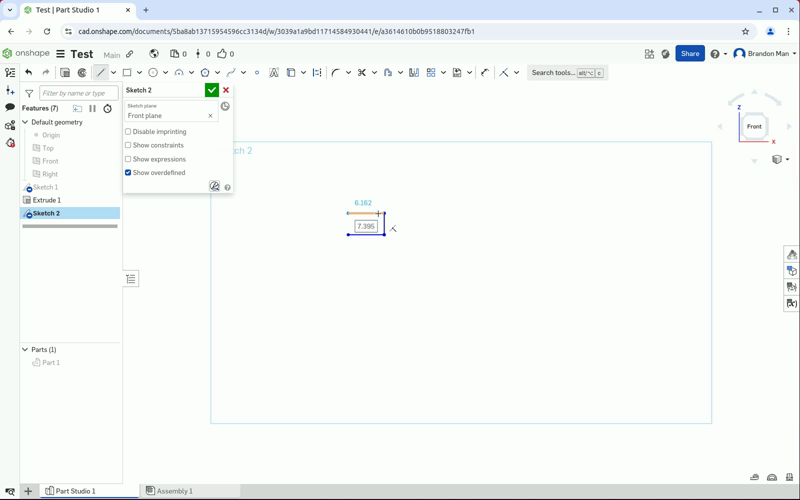
mouse_move(348, 234)
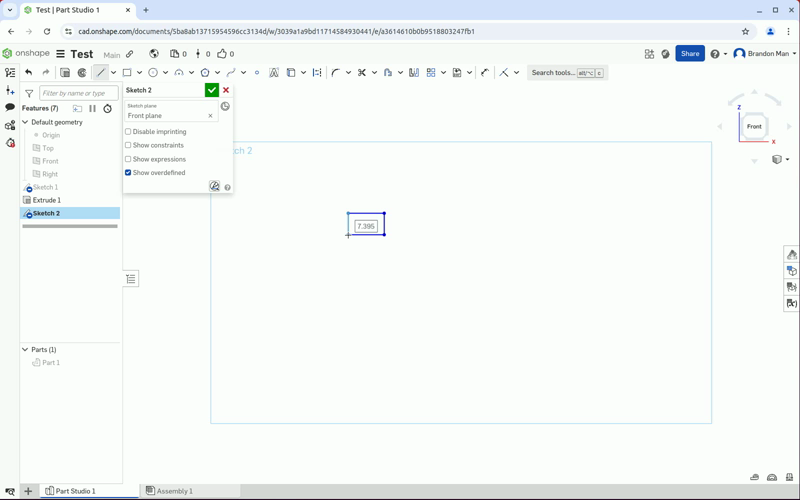
key_up(shift)
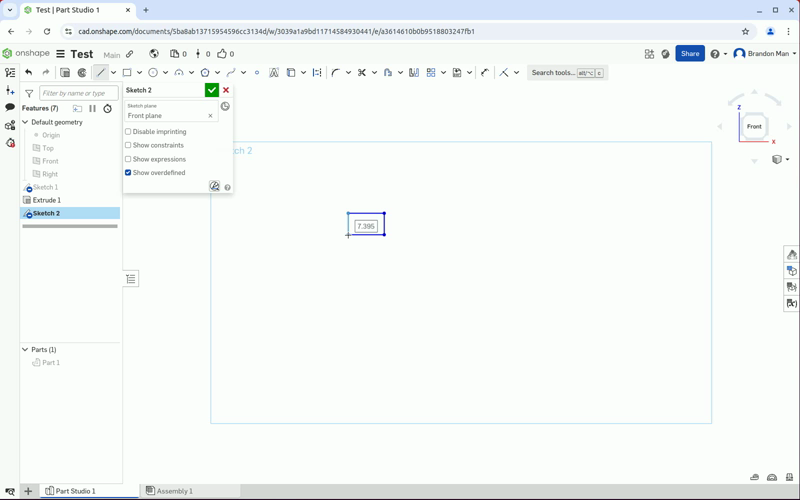
click(348, 234)
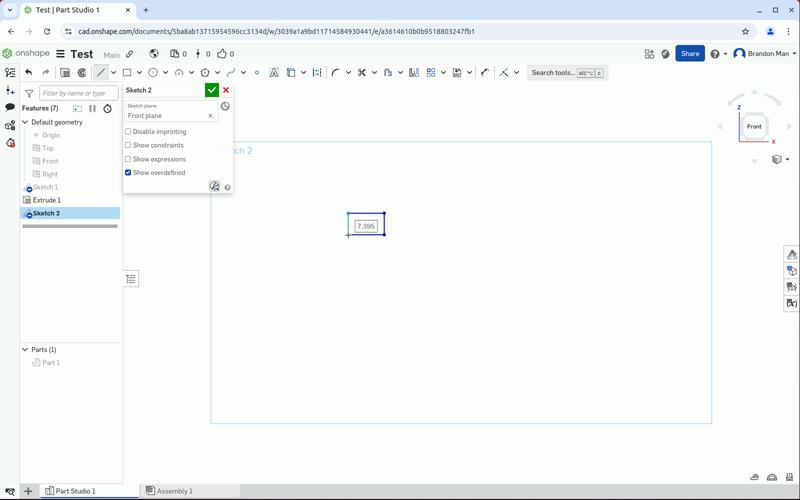
key(esc)
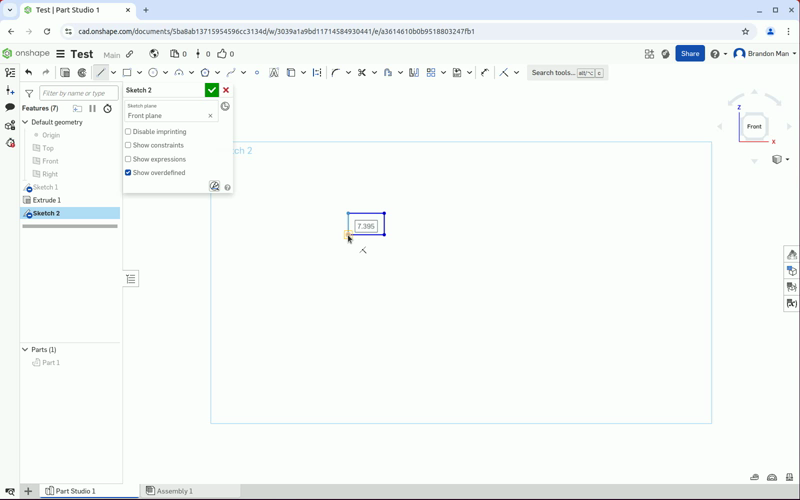
key(c)
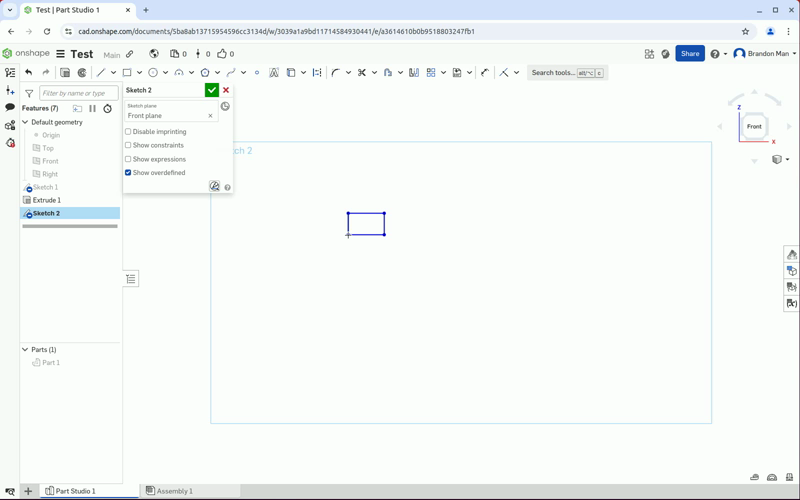
key_down(shift)
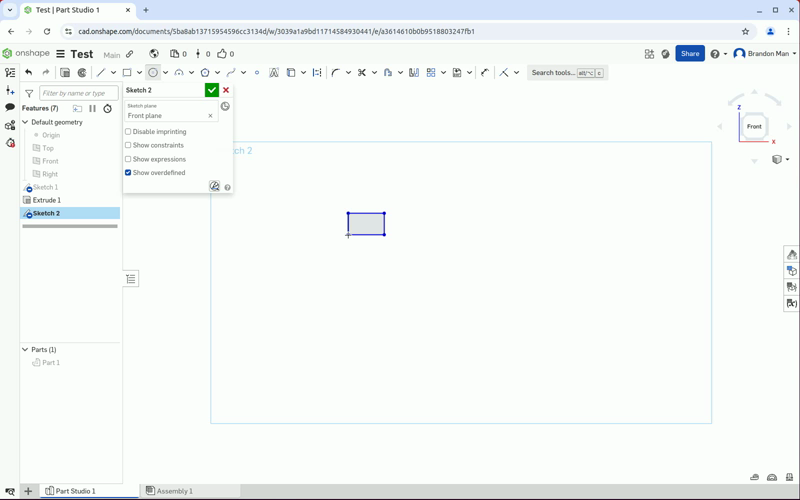
mouse_move(358, 229)
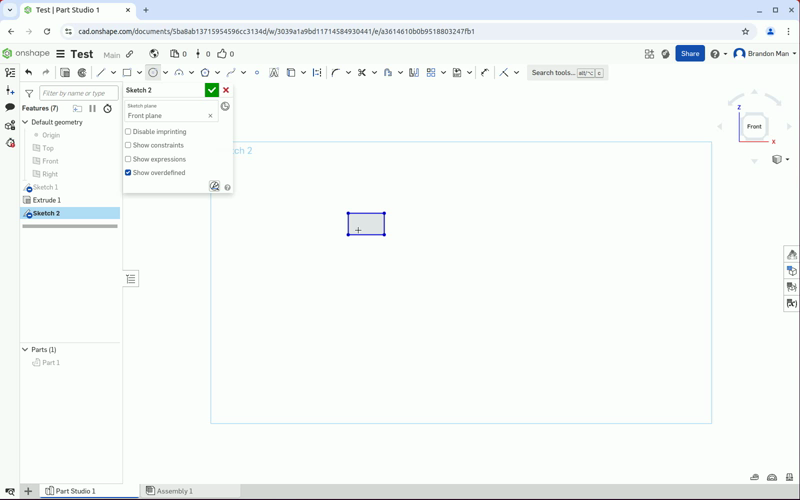
click(358, 229)
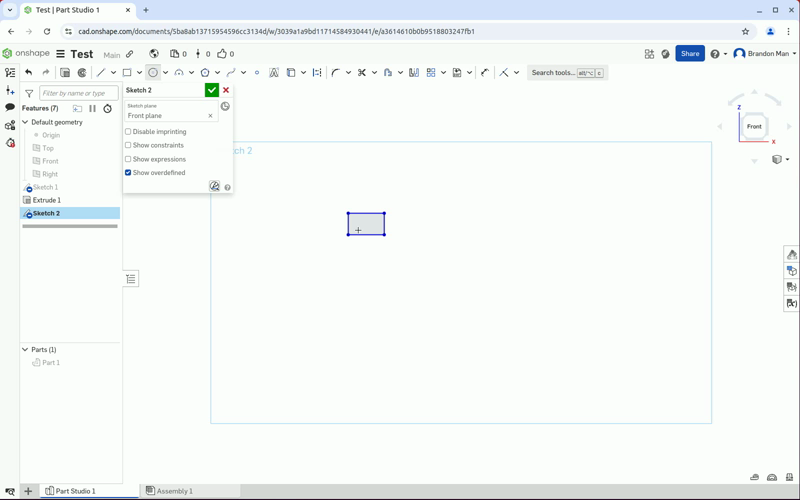
key_up(shift)
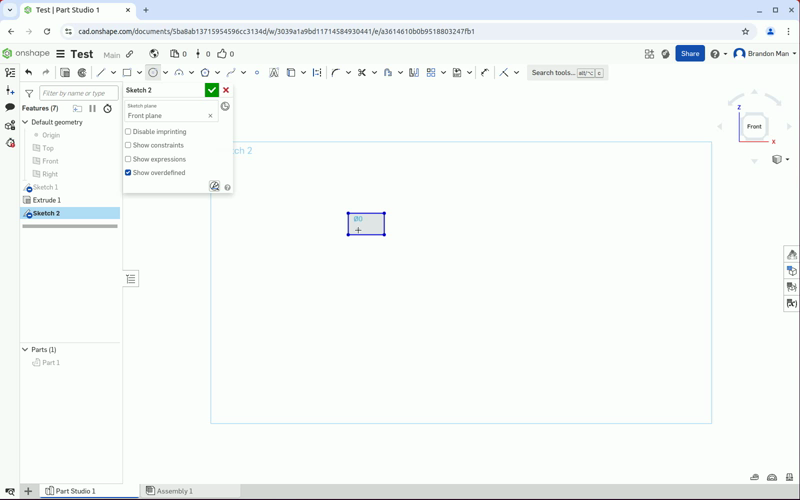
mouse_move(361, 229)
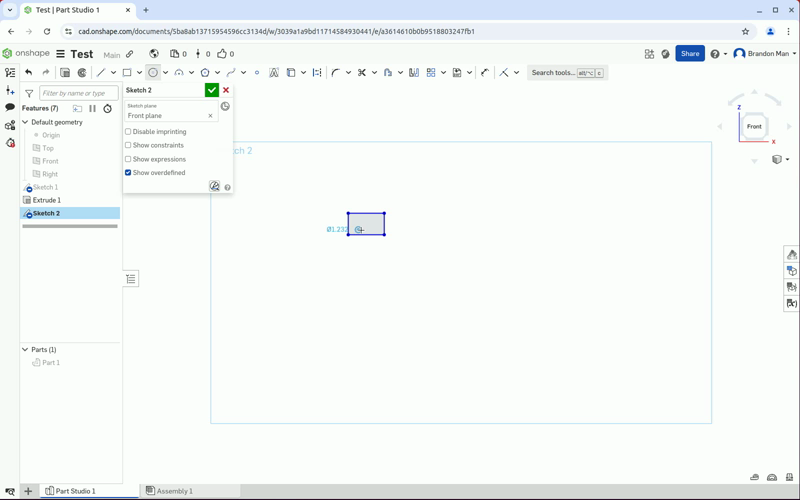
click(361, 229)
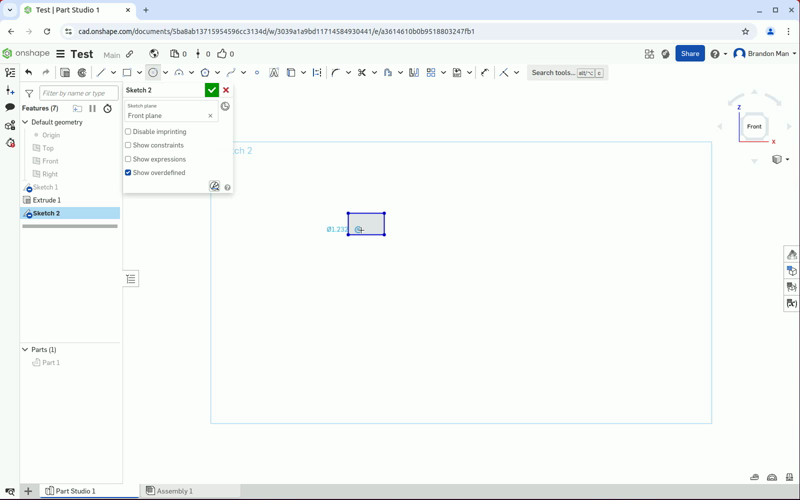
key(esc)
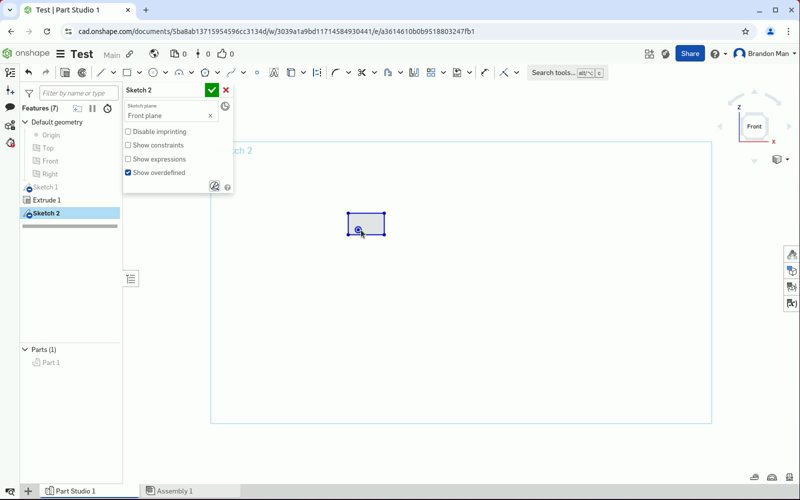
key(c)
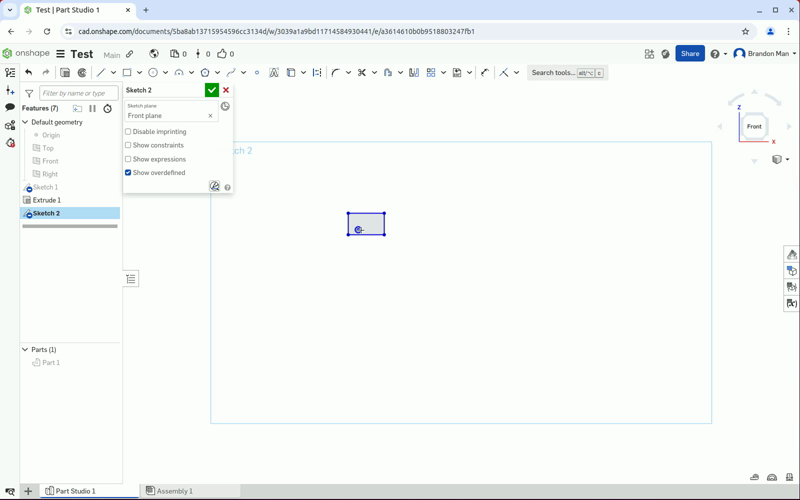
key_down(shift)
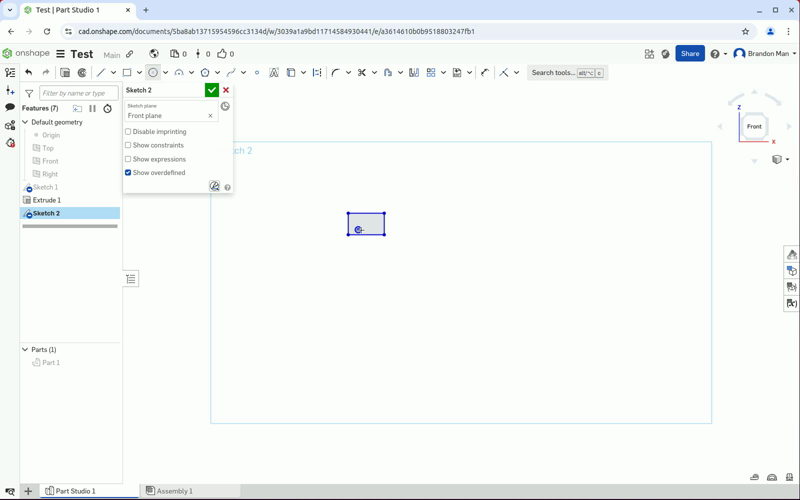
mouse_move(374, 229)
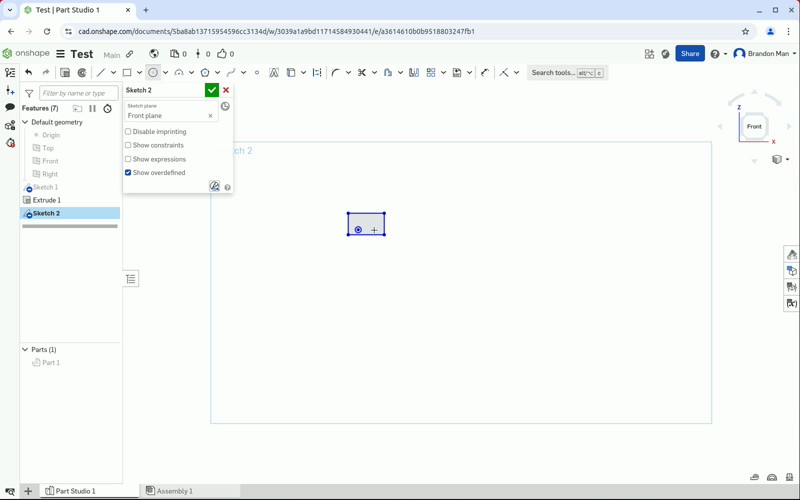
click(374, 229)
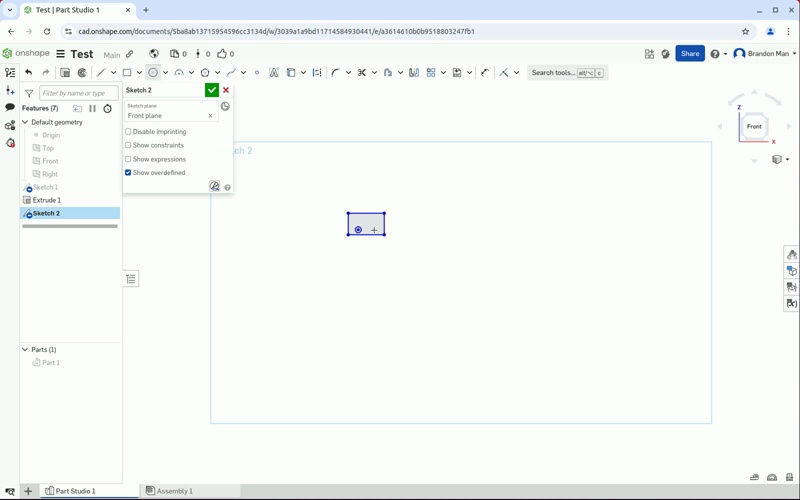
key_up(shift)
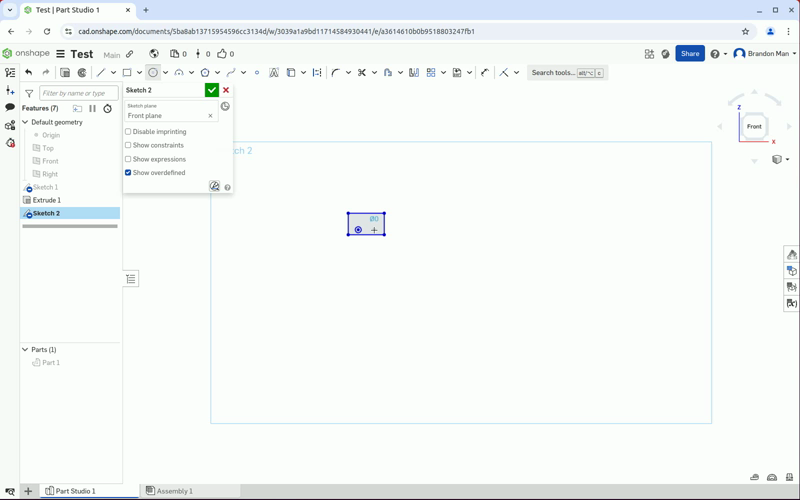
mouse_move(377, 229)
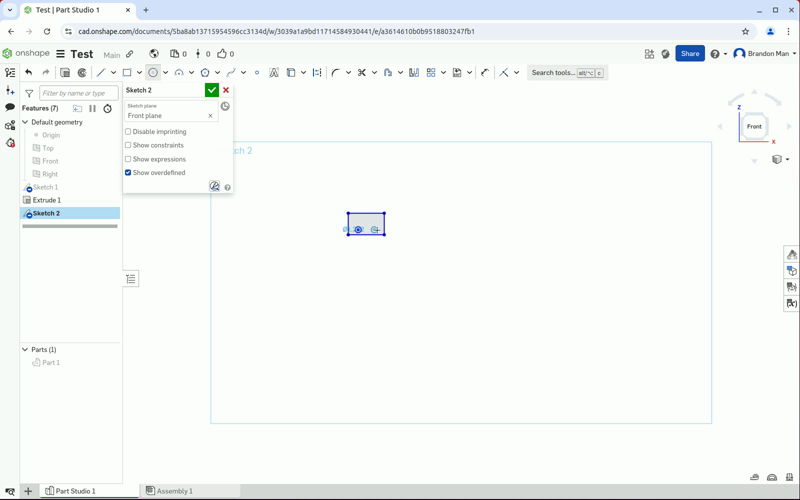
click(377, 229)
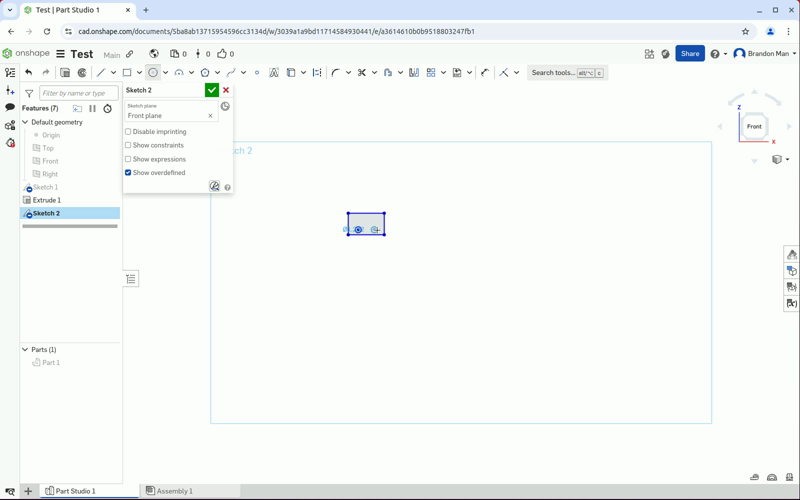
key(esc)
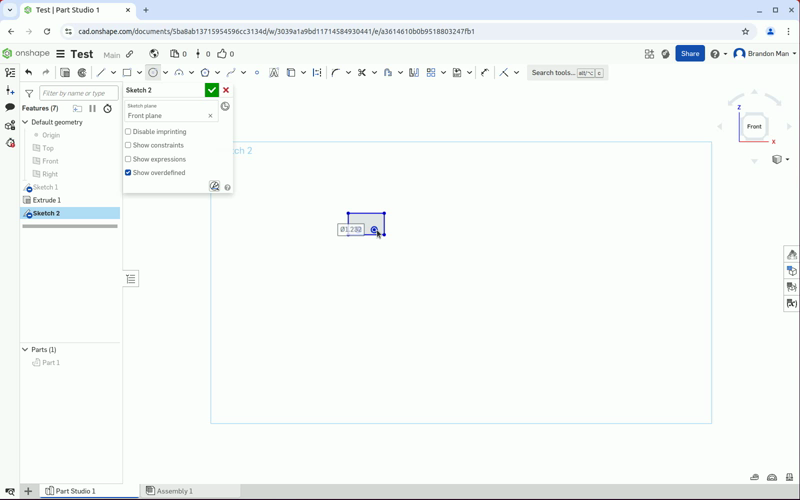
mouse_move(371, 221)
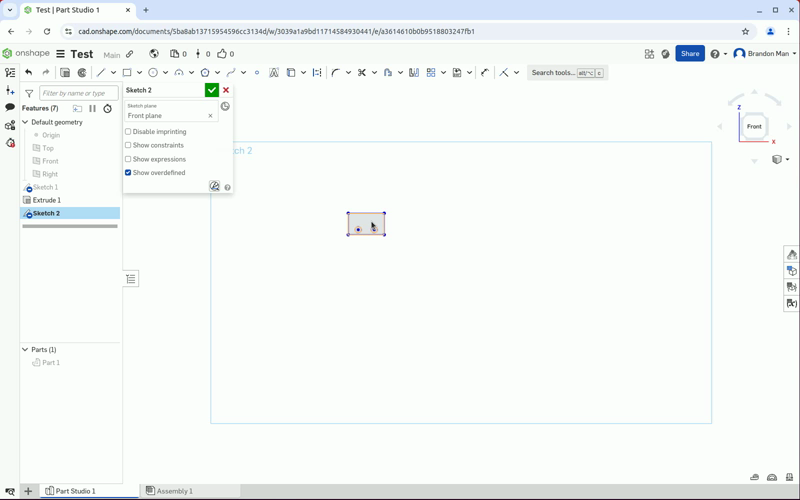
scroll(6)
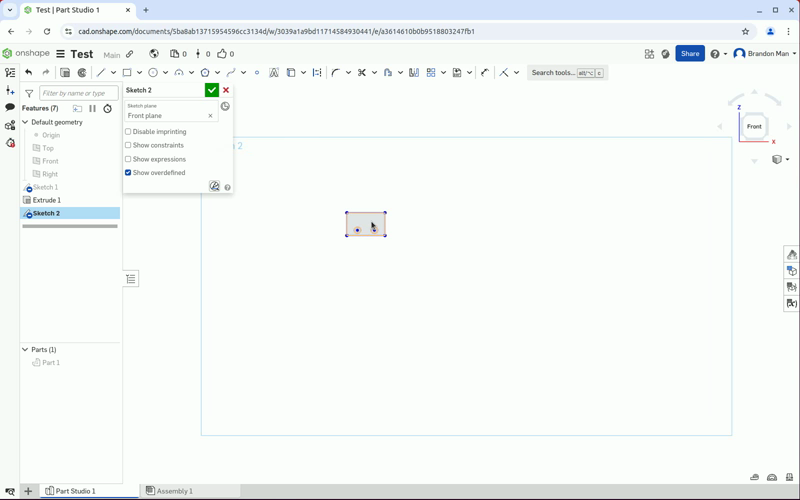
scroll(6)
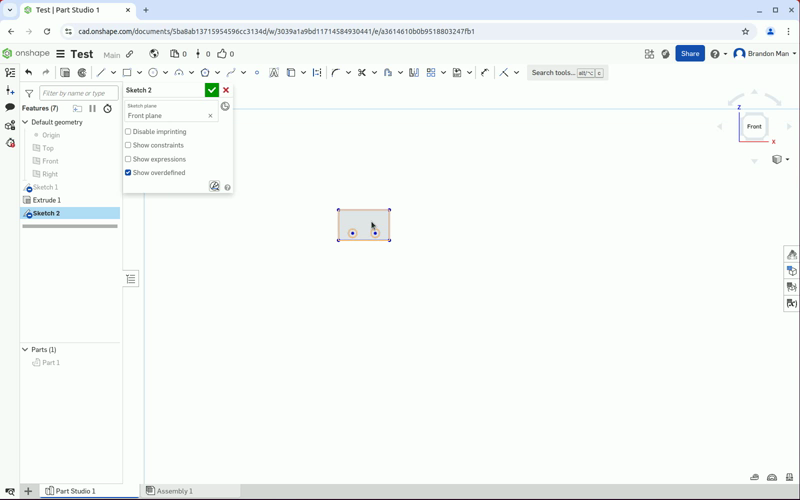
scroll(6)
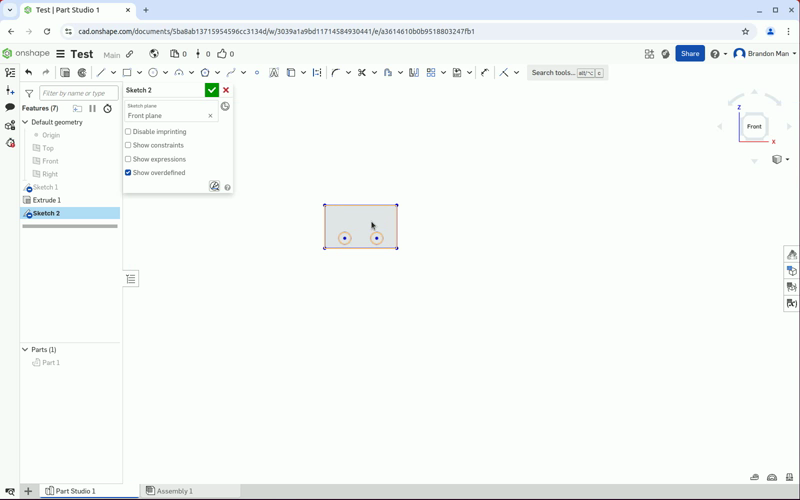
scroll(6)
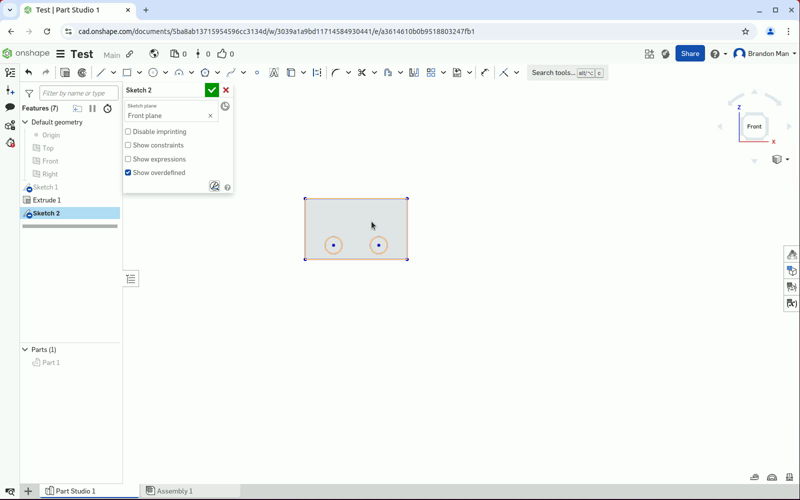
scroll(6)
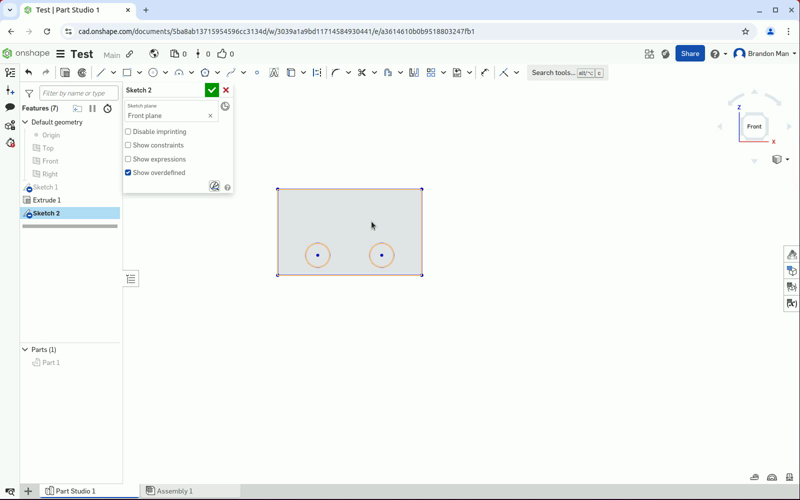
scroll(6)
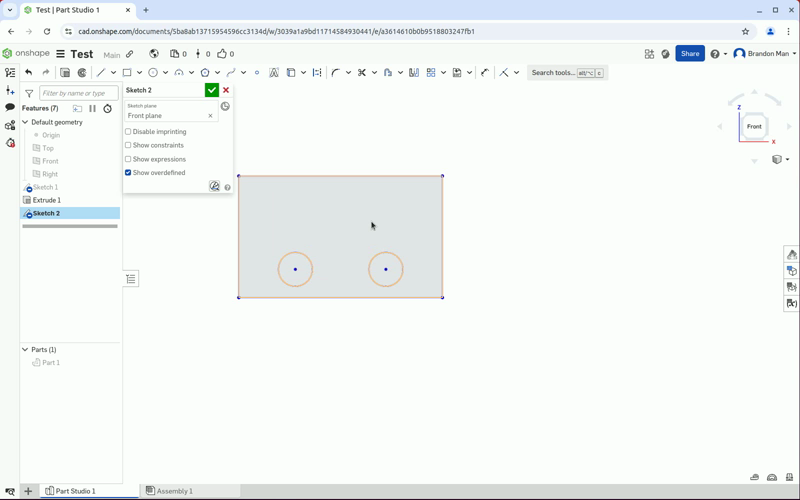
scroll(6)
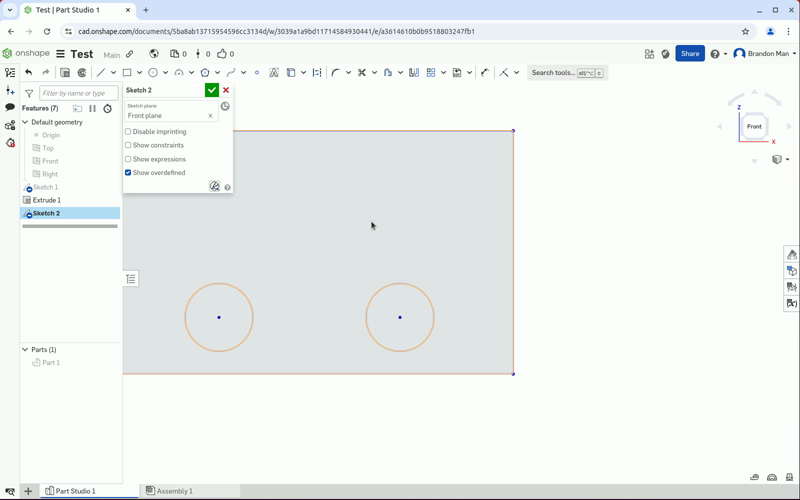
click(371, 221)
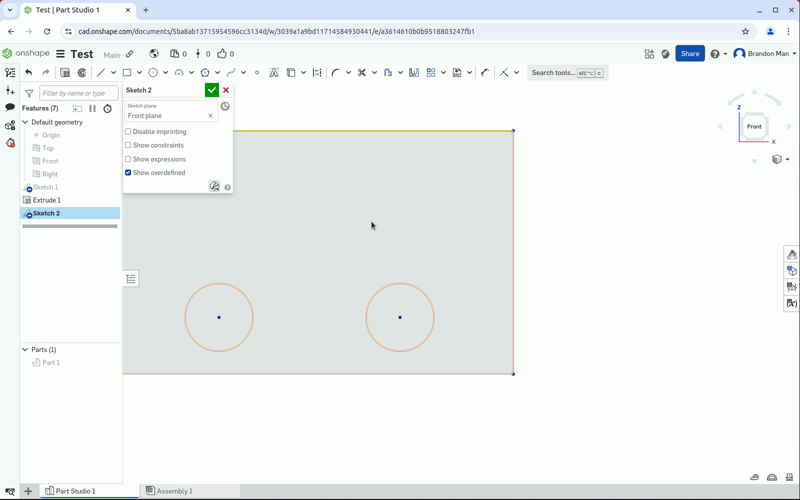
scroll(-6)
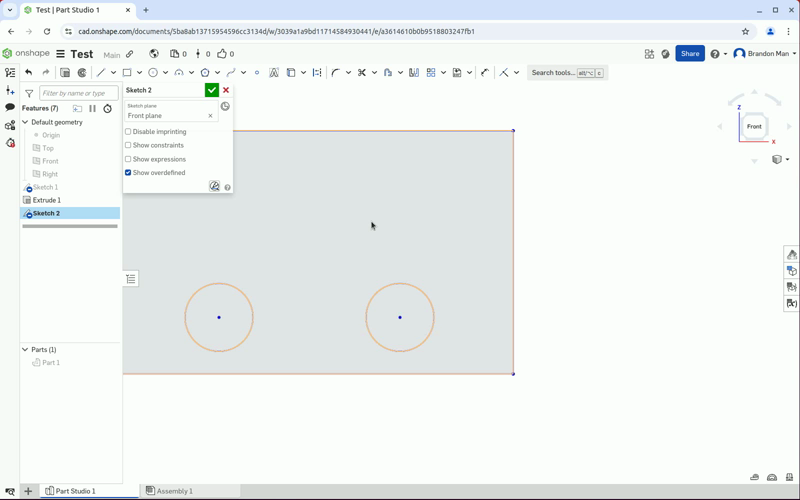
scroll(-6)
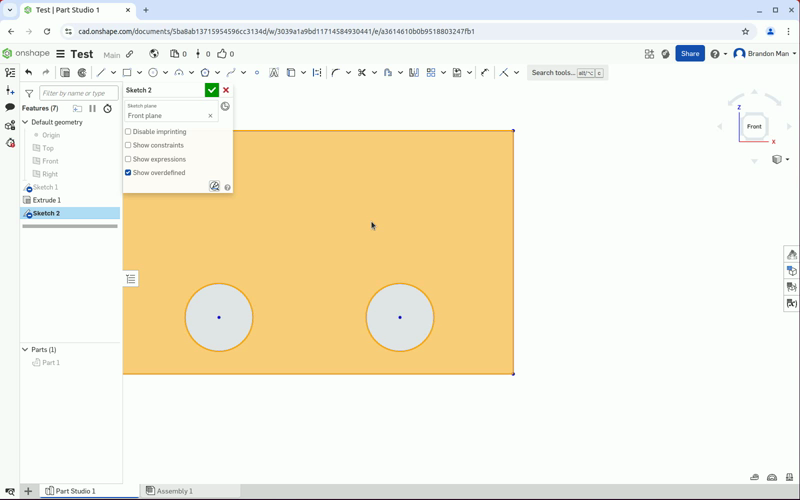
scroll(-6)
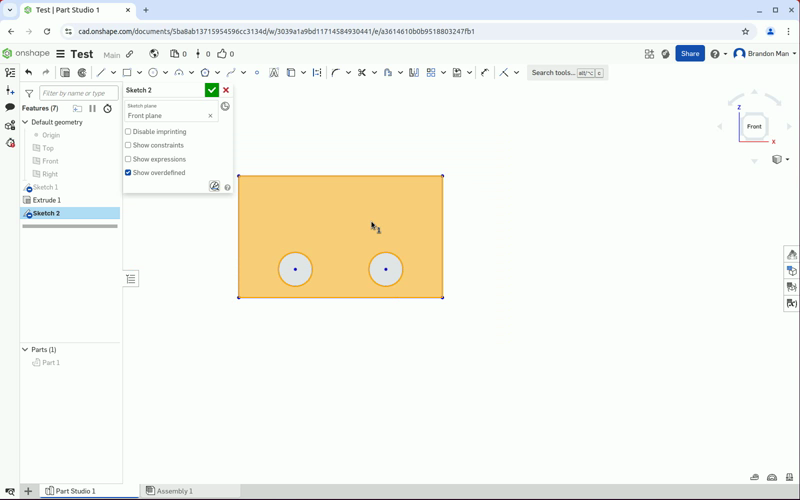
scroll(-6)
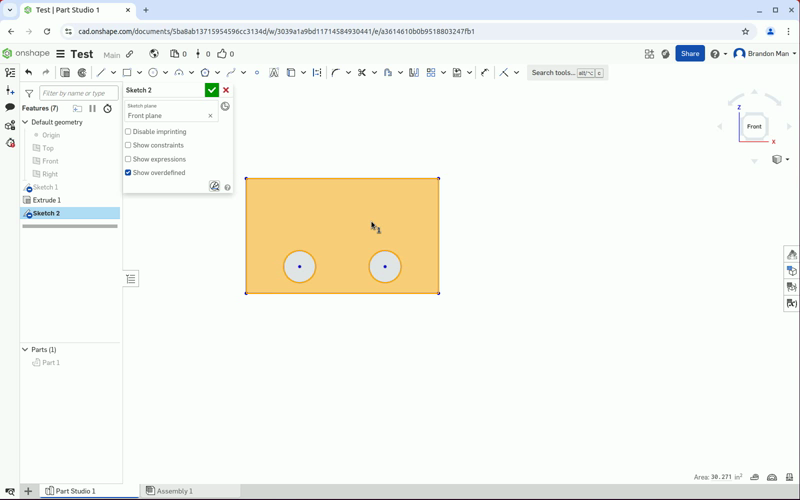
scroll(-6)
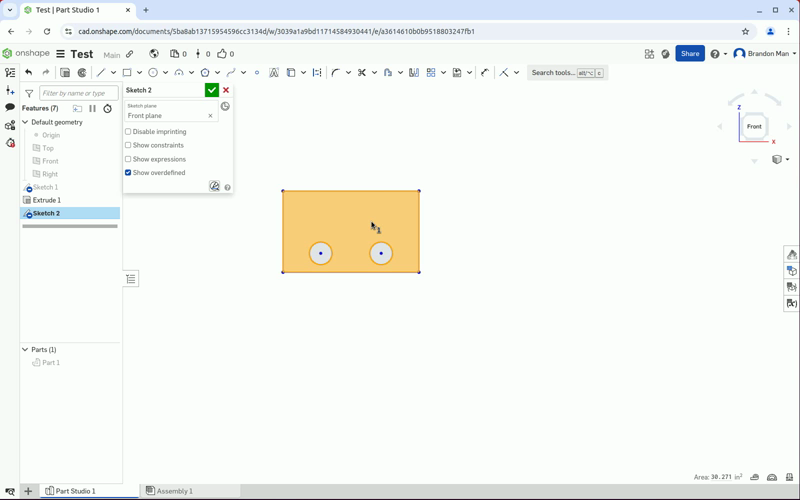
scroll(-6)
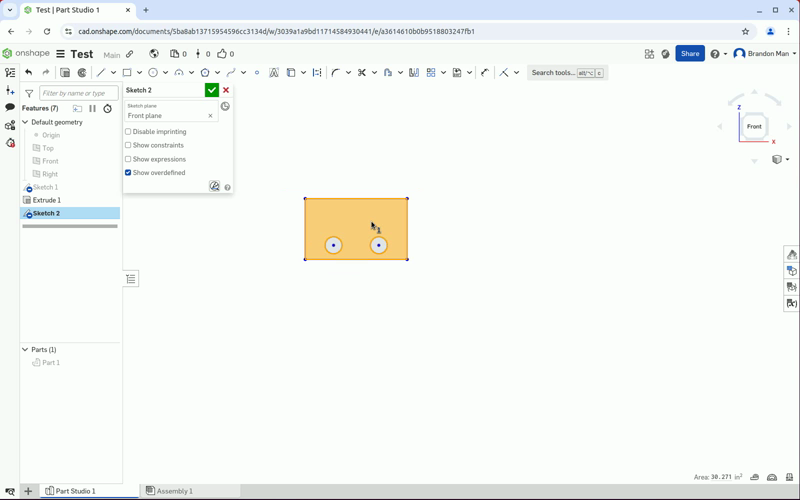
scroll(-6)
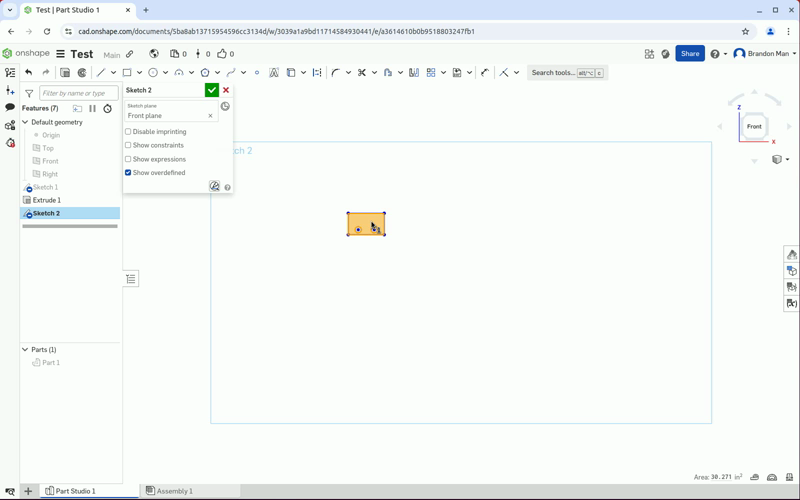
mouse_move(73, 352)
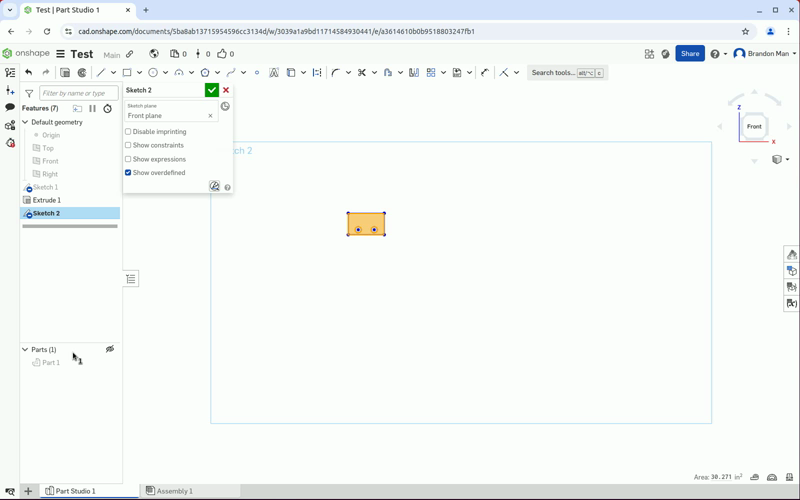
key(shift+y)
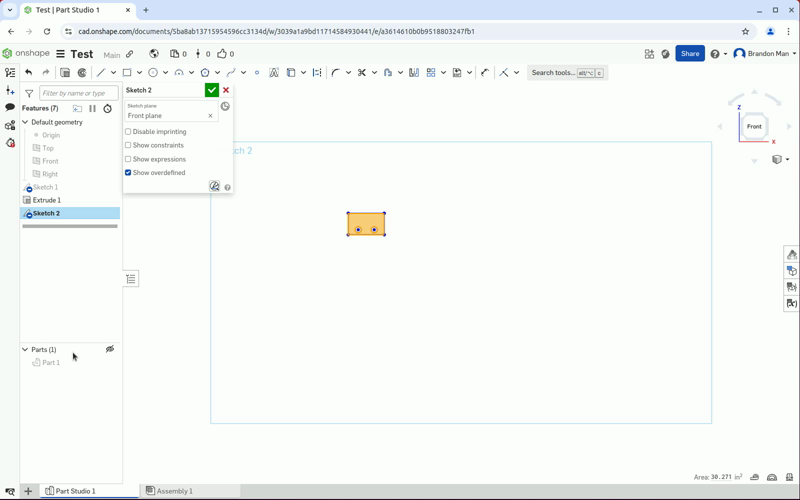
key(shift+e)
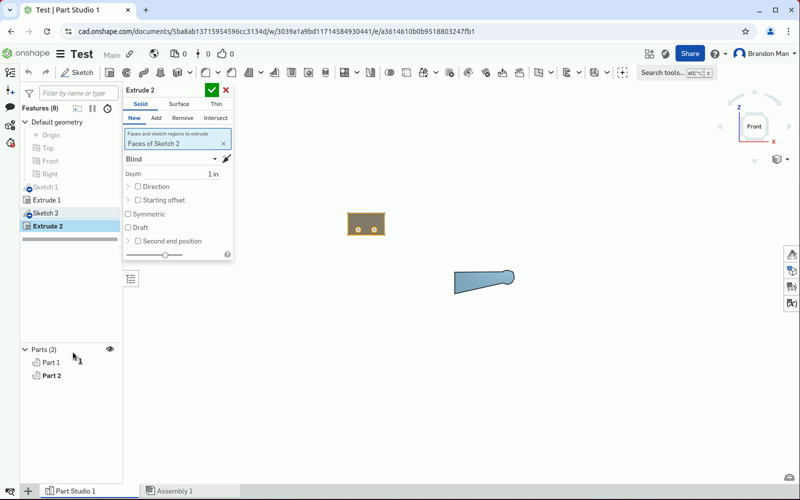
mouse_move(143, 106)
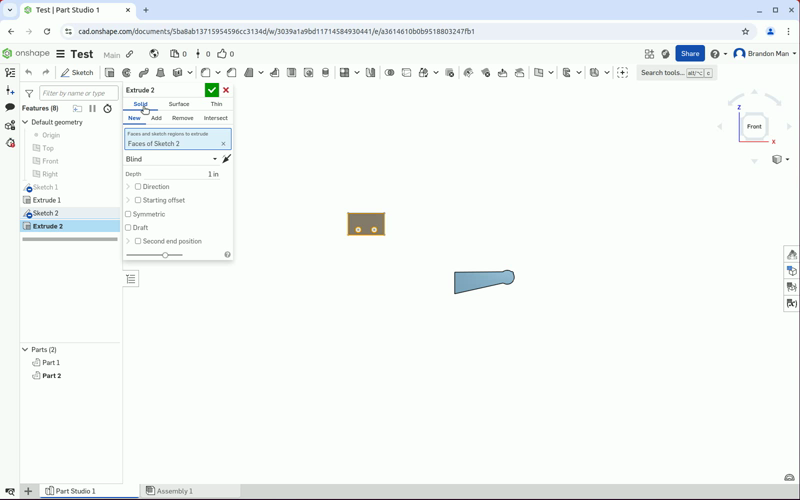
click(143, 106)
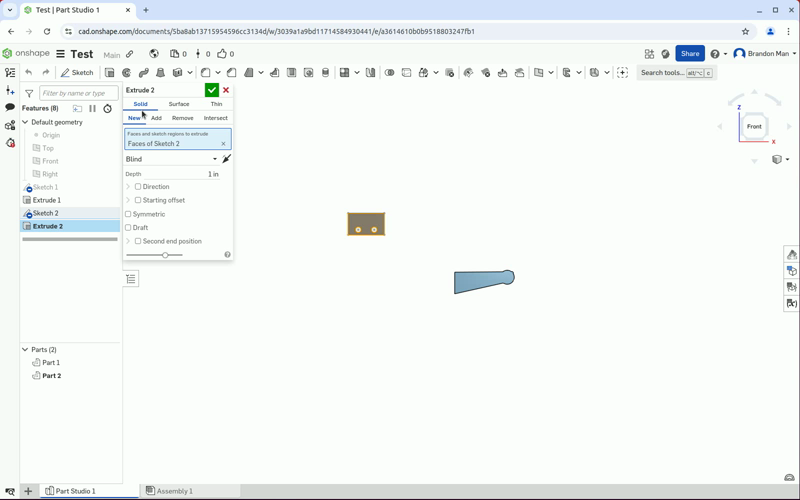
mouse_move(137, 120)
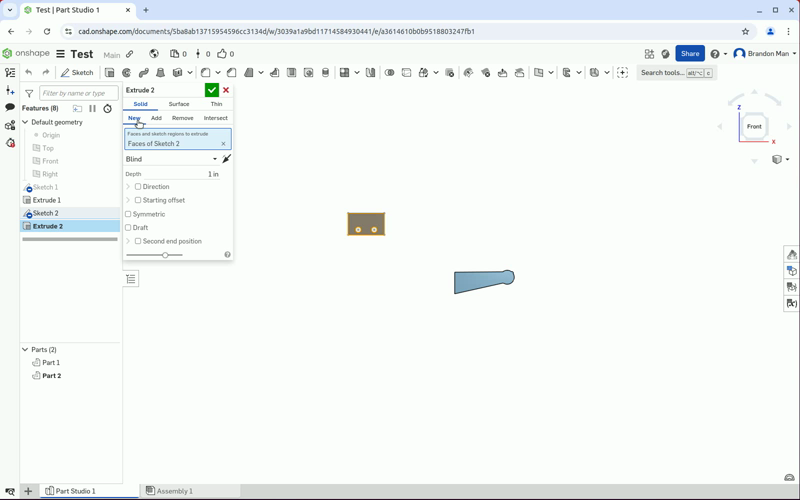
click(137, 120)
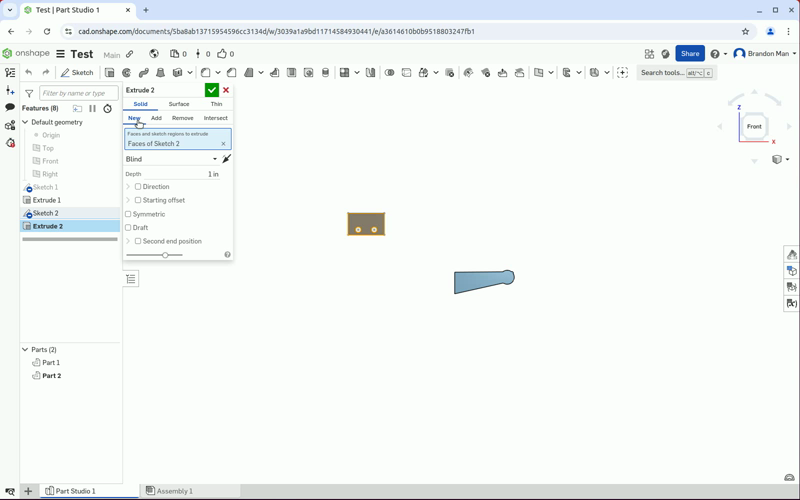
key(tab, 4)
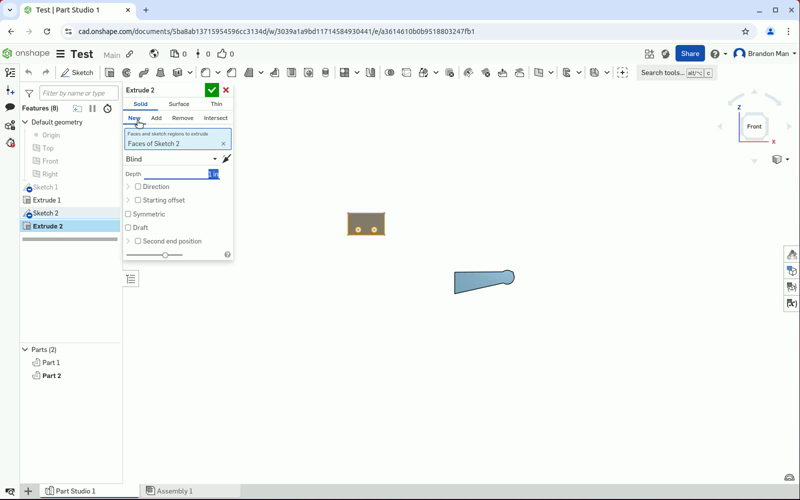
text(2.407)
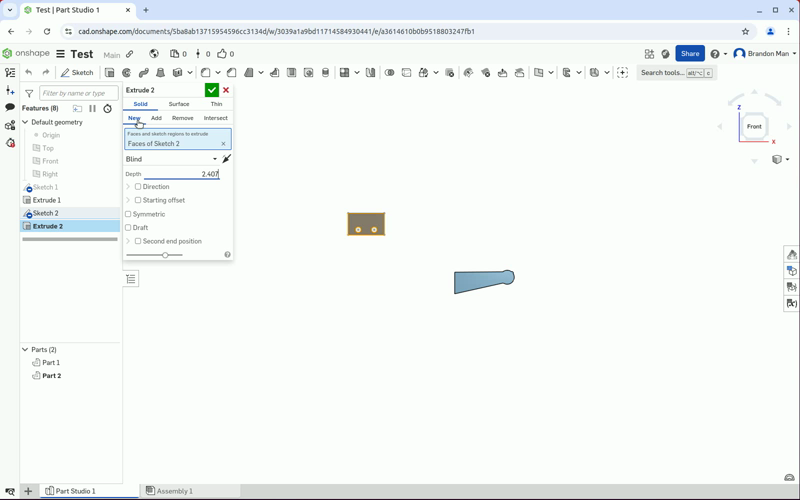
key(enter)
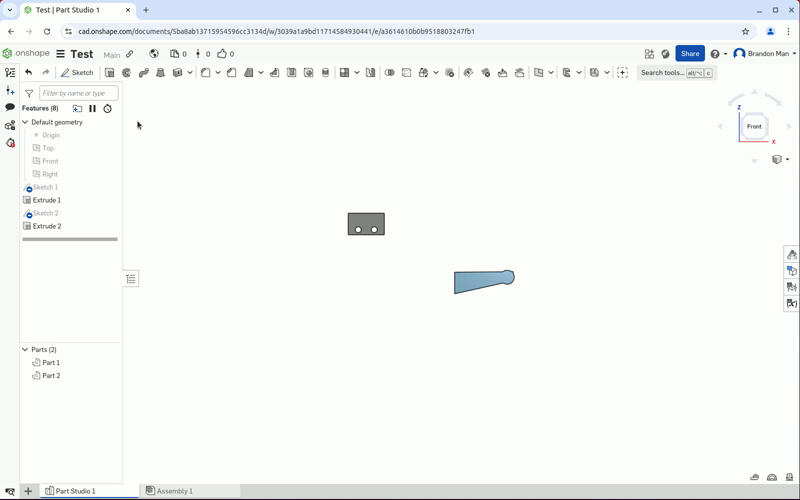
key(shift+h)
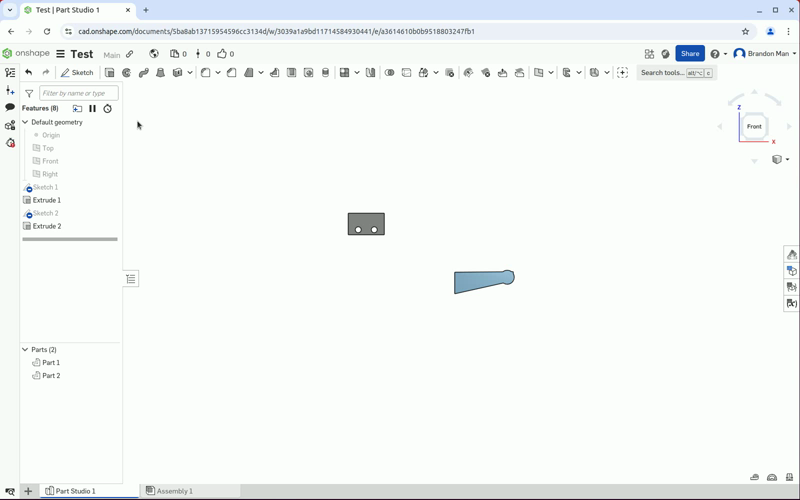
key(shift+h)
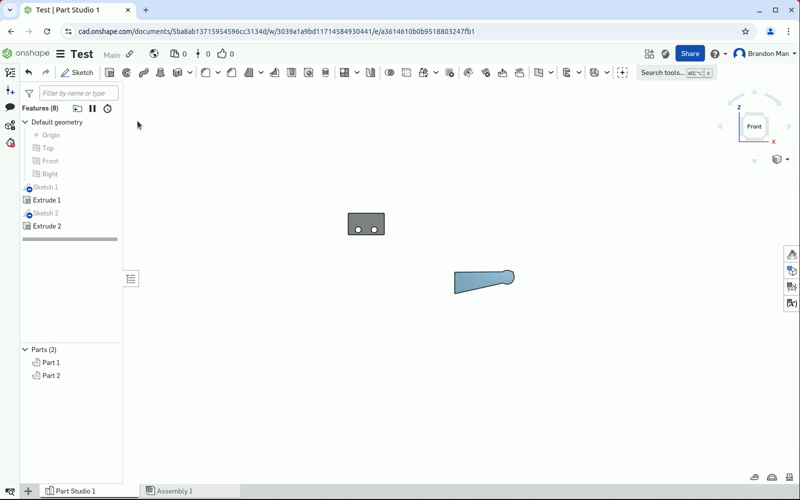
mouse_move(73, 189)
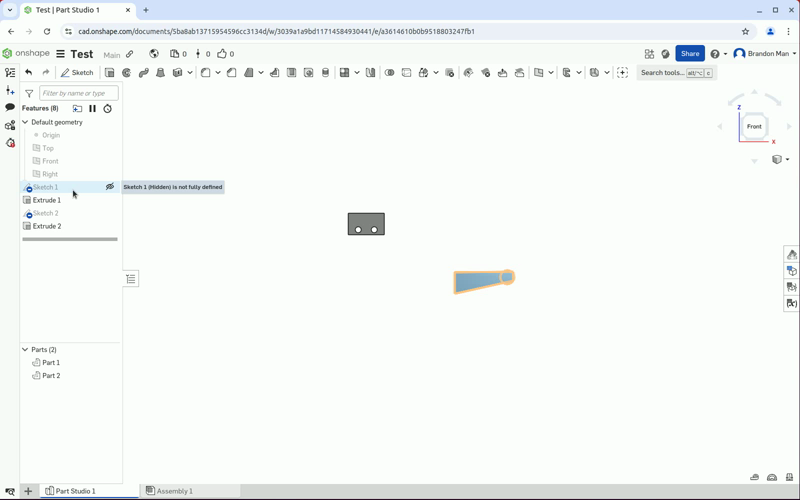
click(73, 189)
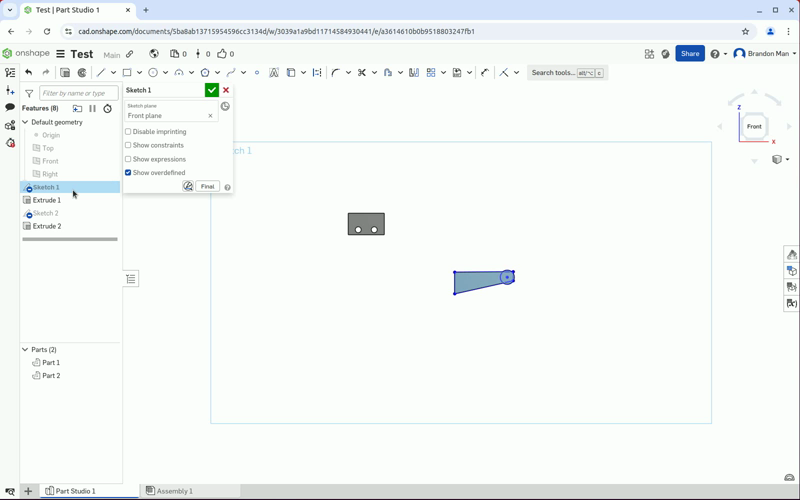
mouse_move(229, 92)
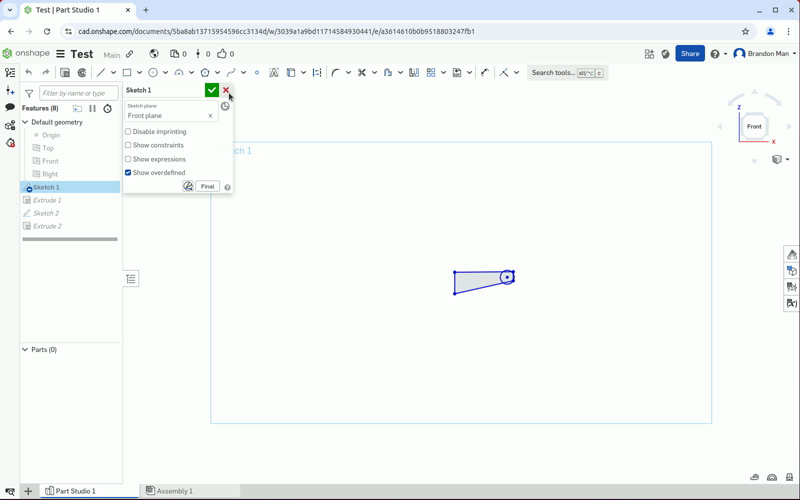
click(229, 92)
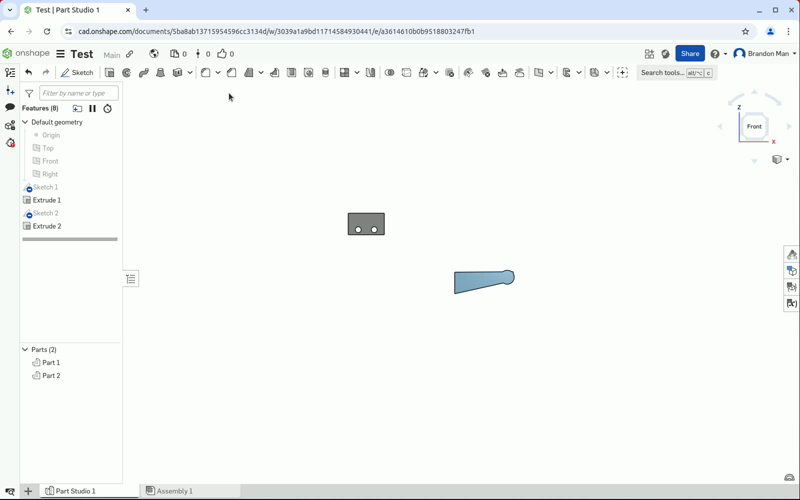
mouse_move(73, 352)
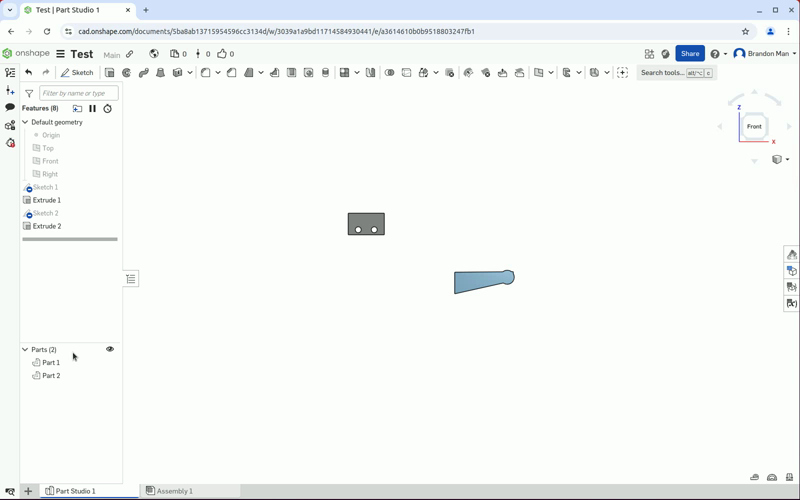
key(y)
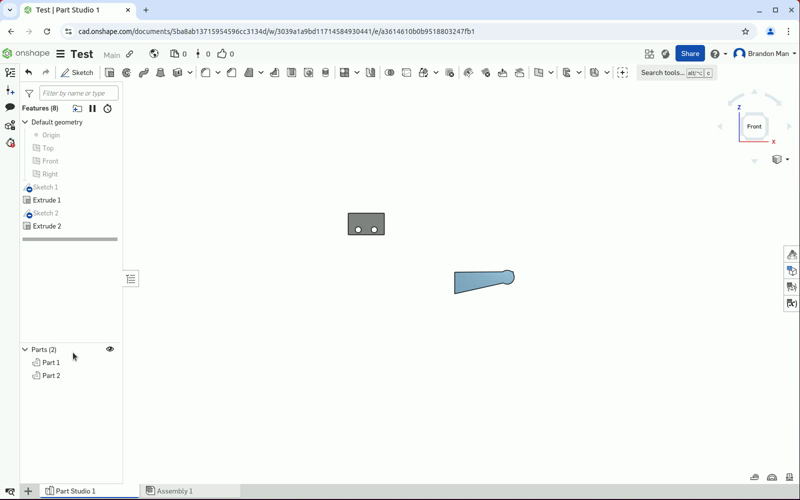
key(shift+p)
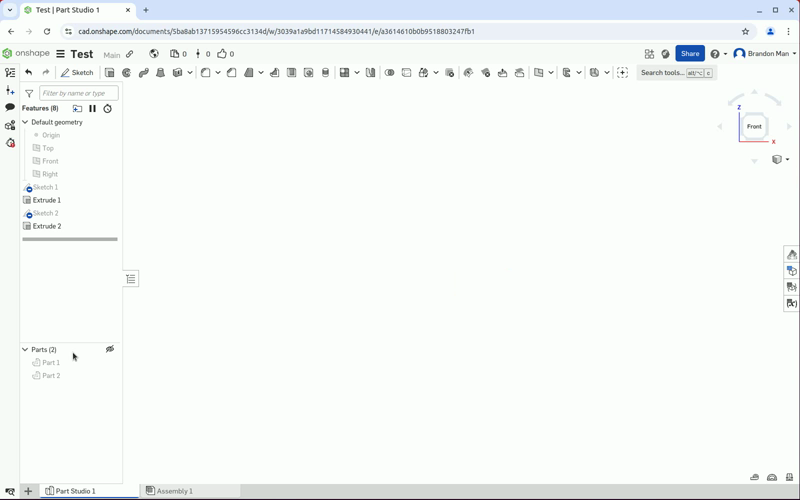
key(space)
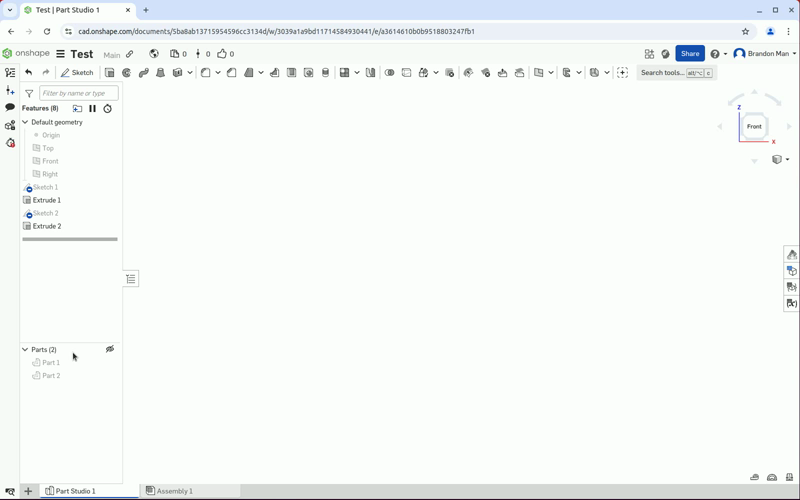
key_down(shift)
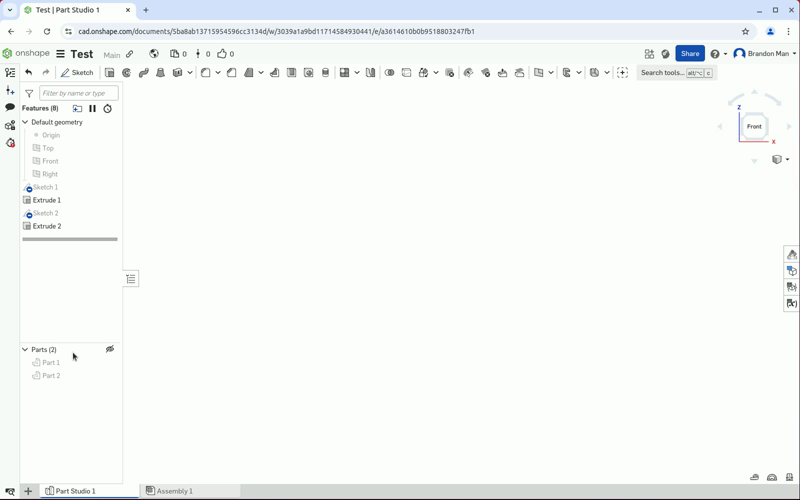
key(left)
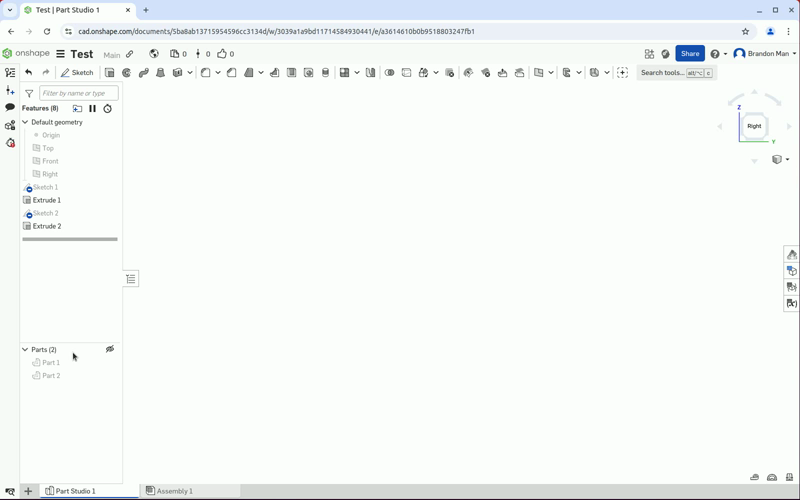
key_up(shift)
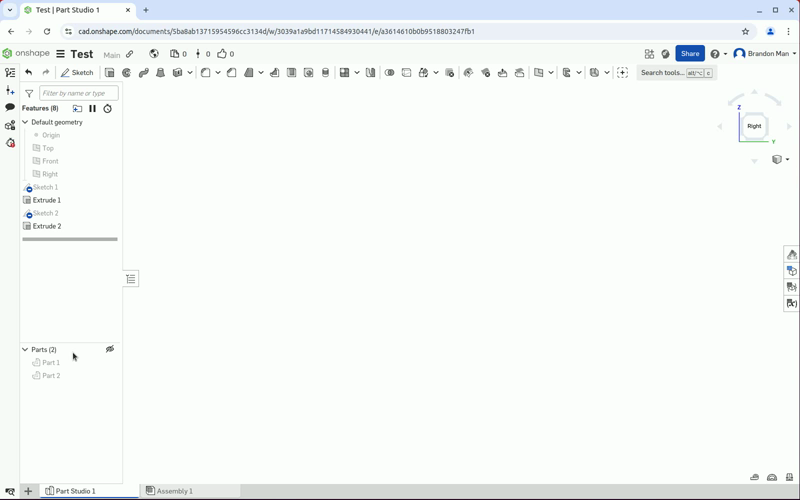
mouse_move(73, 352)
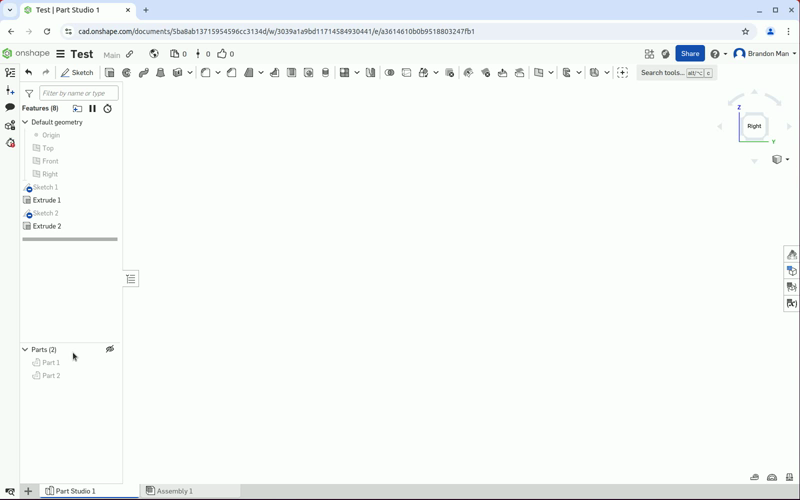
key(shift+y)
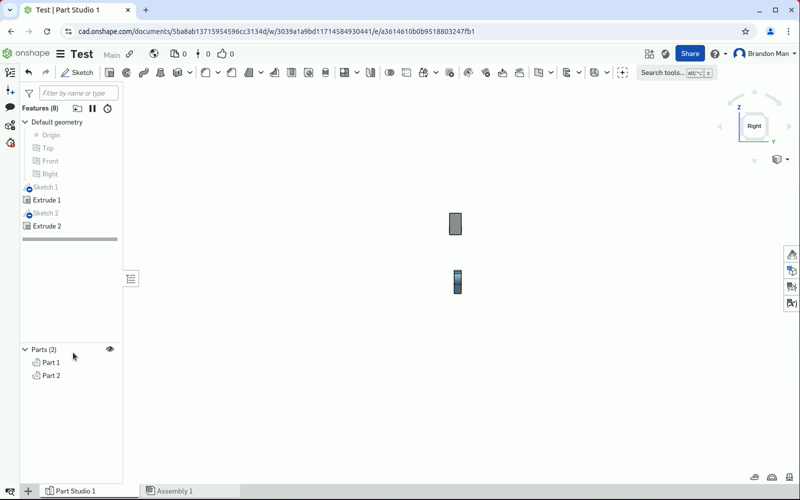
mouse_move(541, 75)
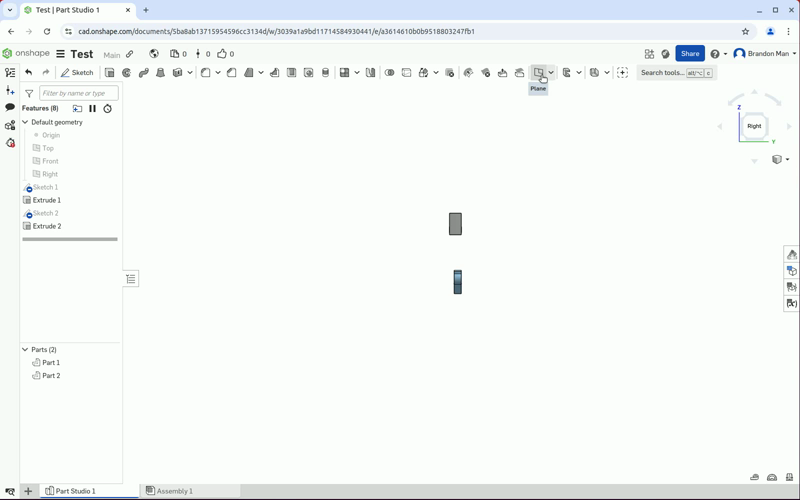
click(541, 75)
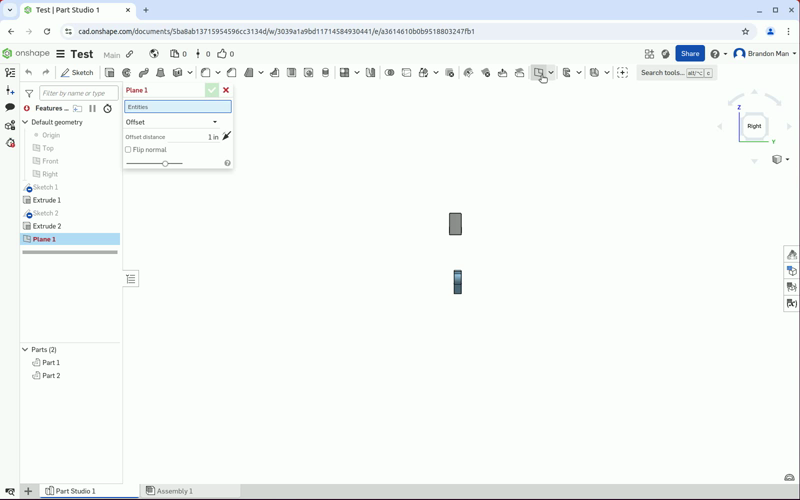
mouse_move(73, 176)
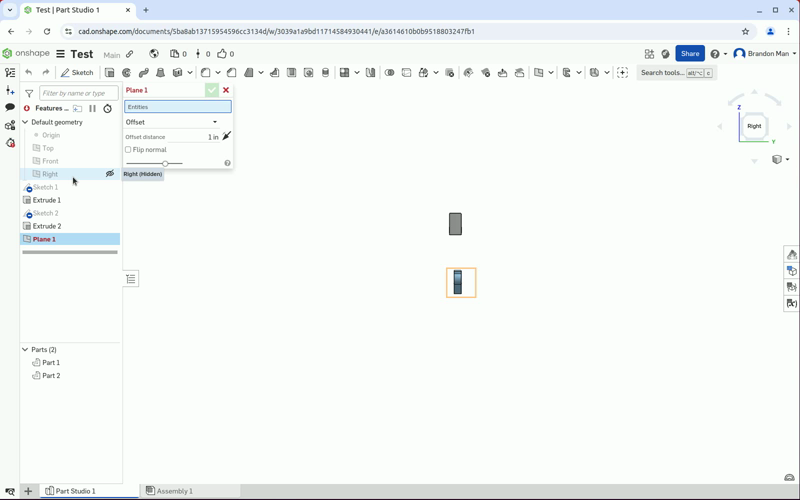
click(73, 176)
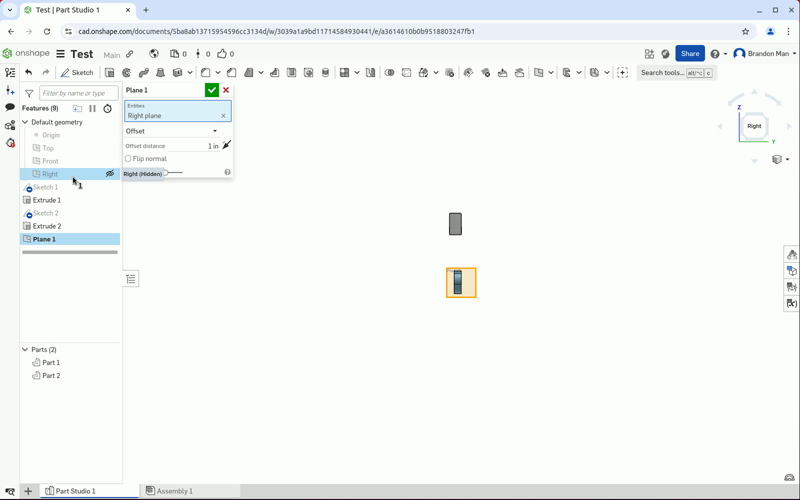
key(tab, 2)
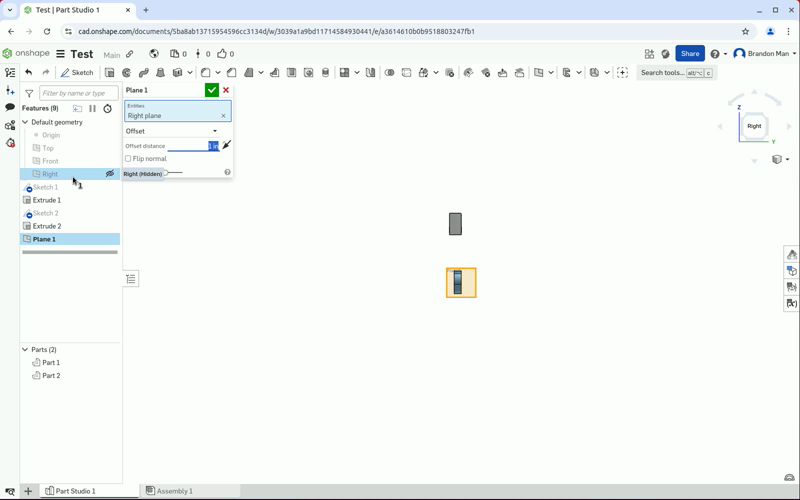
text(23.108)
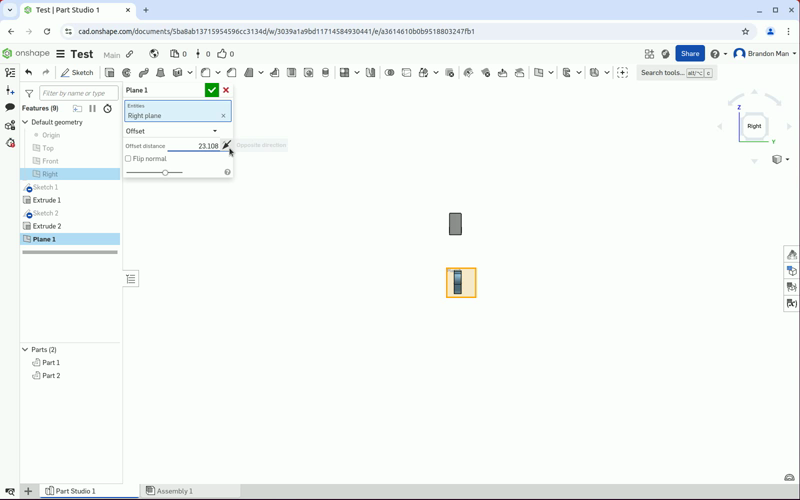
mouse_move(229, 147)
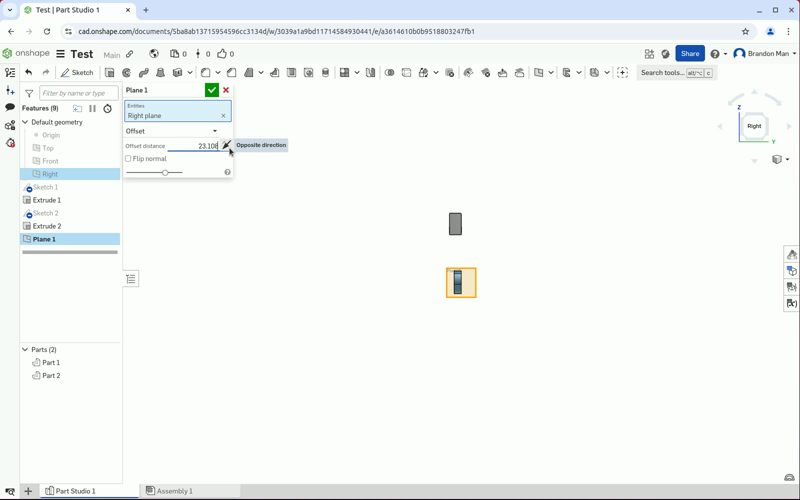
click(229, 147)
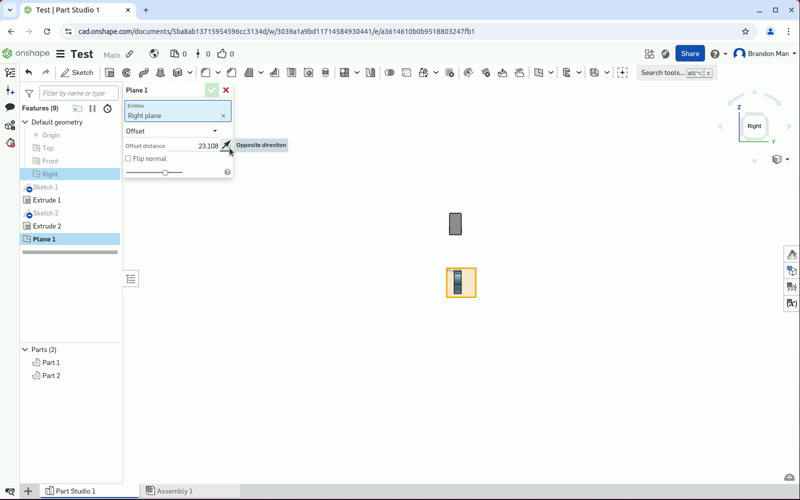
key(enter, 2)
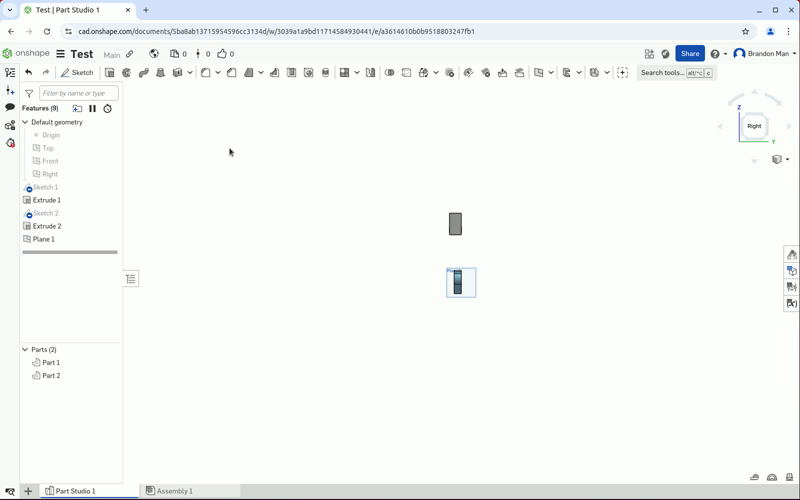
key(shift+s)
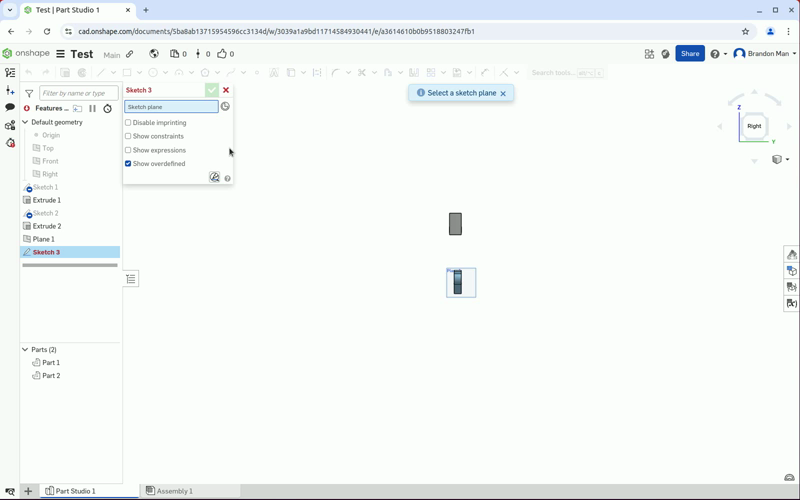
mouse_move(73, 241)
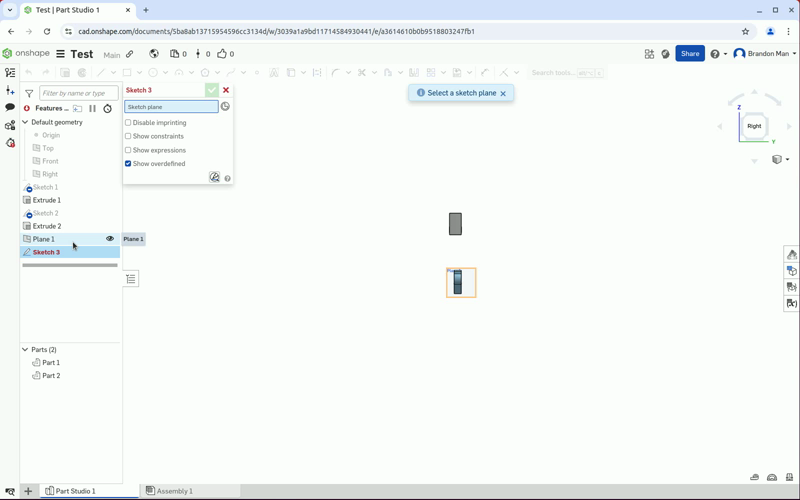
click(73, 241)
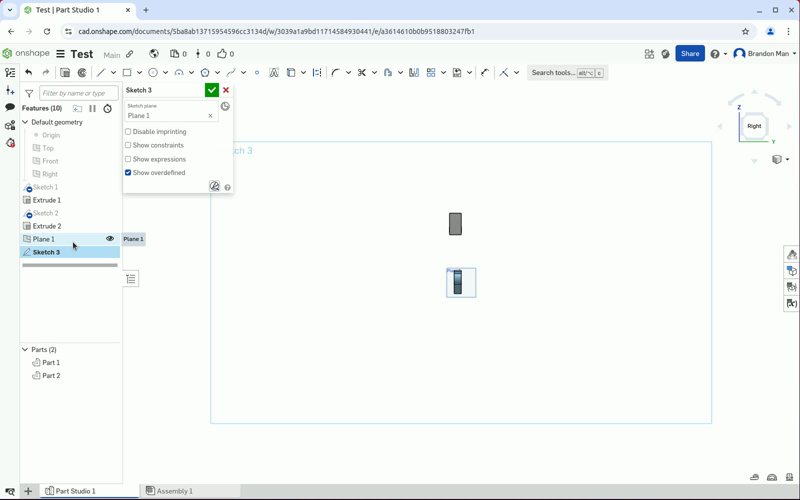
mouse_move(73, 352)
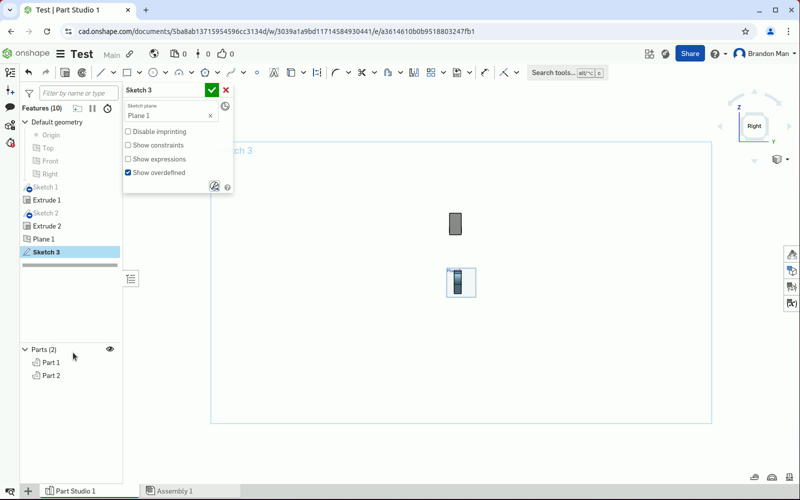
key(y)
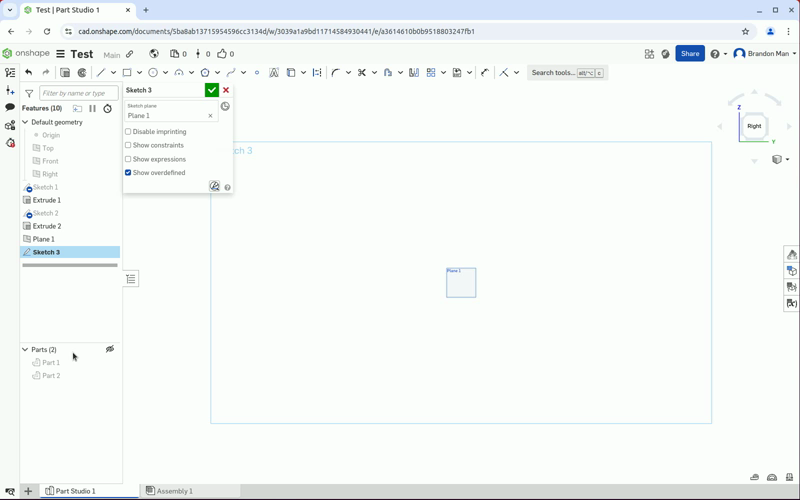
key(c)
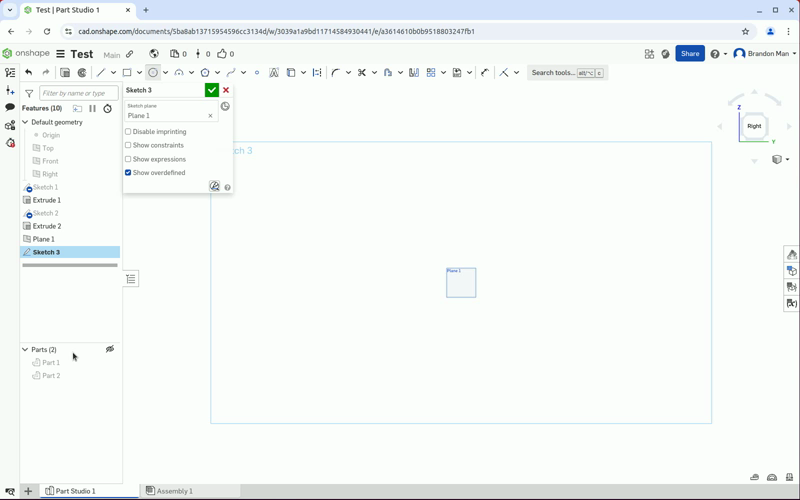
key_down(shift)
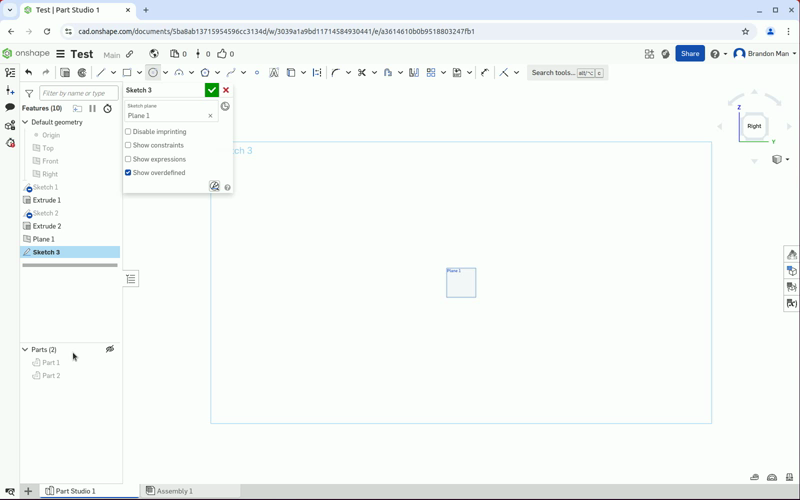
mouse_move(456, 219)
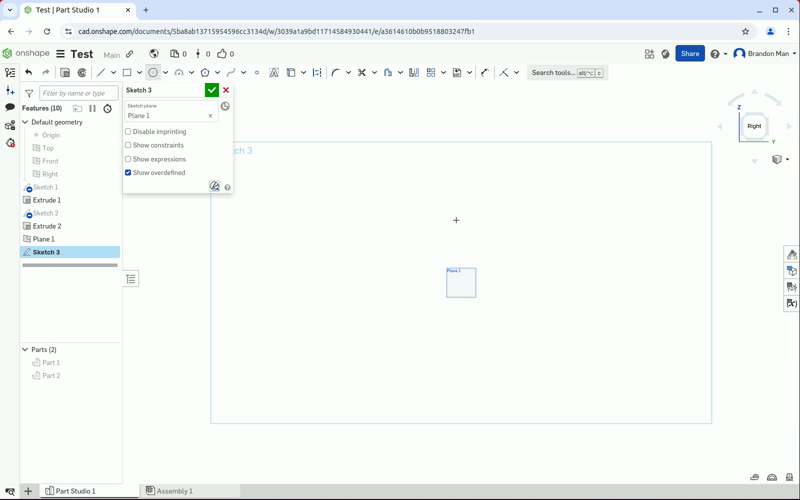
click(456, 219)
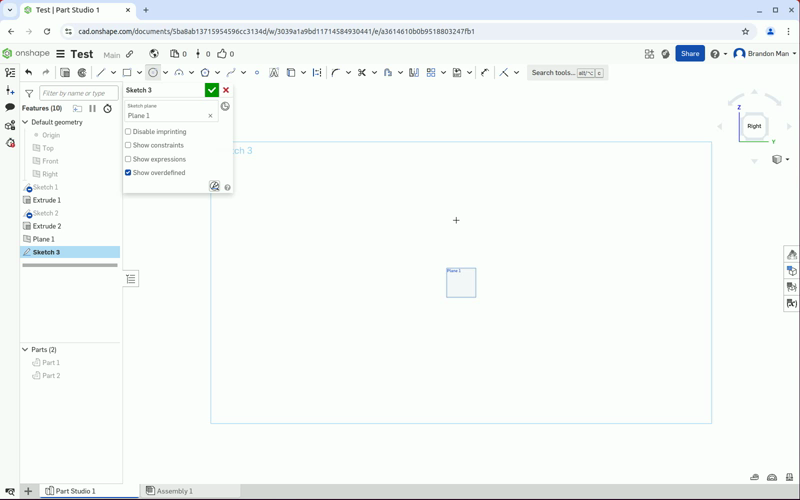
key_up(shift)
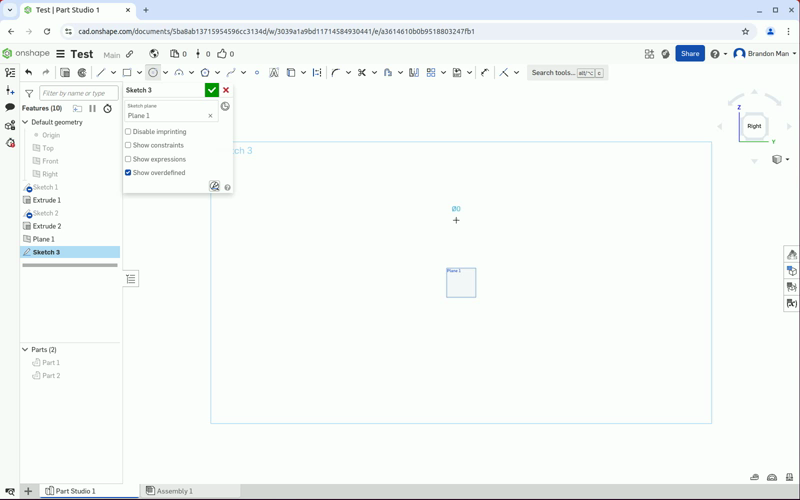
mouse_move(459, 219)
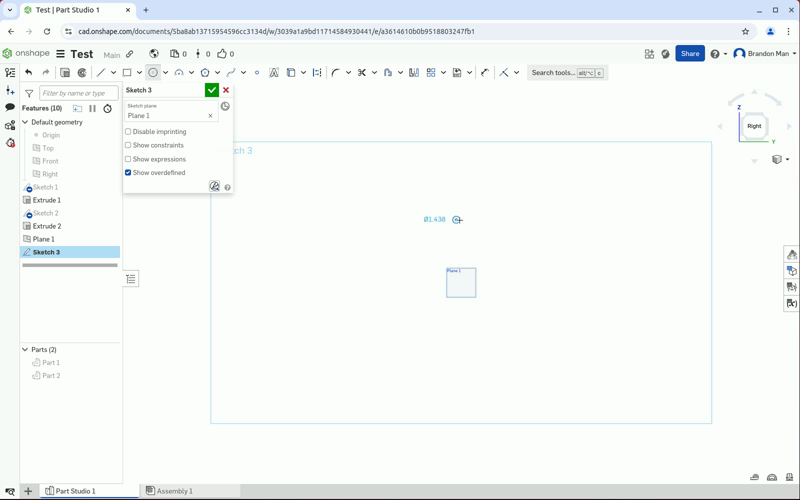
click(459, 219)
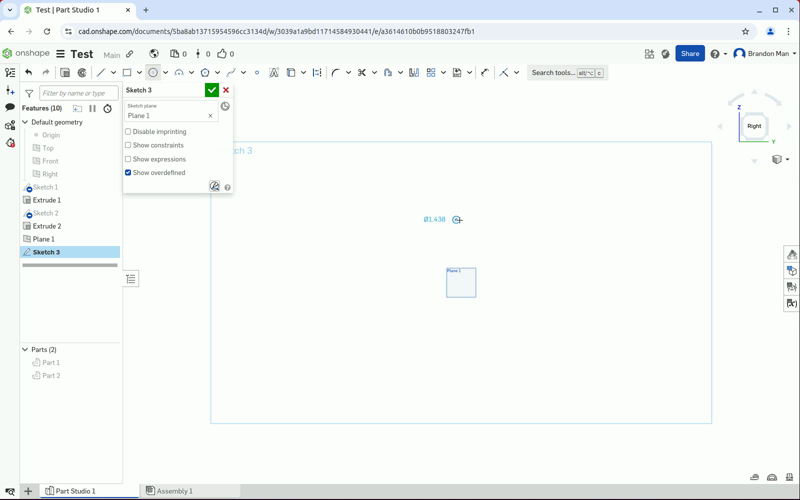
key(esc)
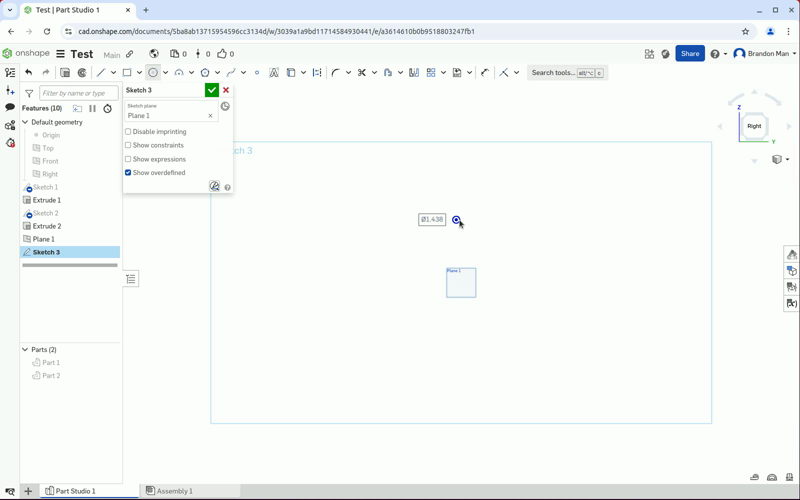
mouse_move(455, 220)
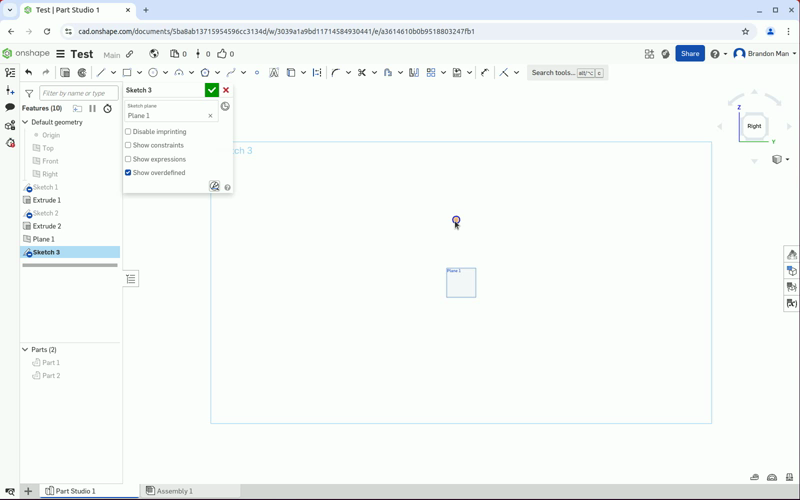
scroll(6)
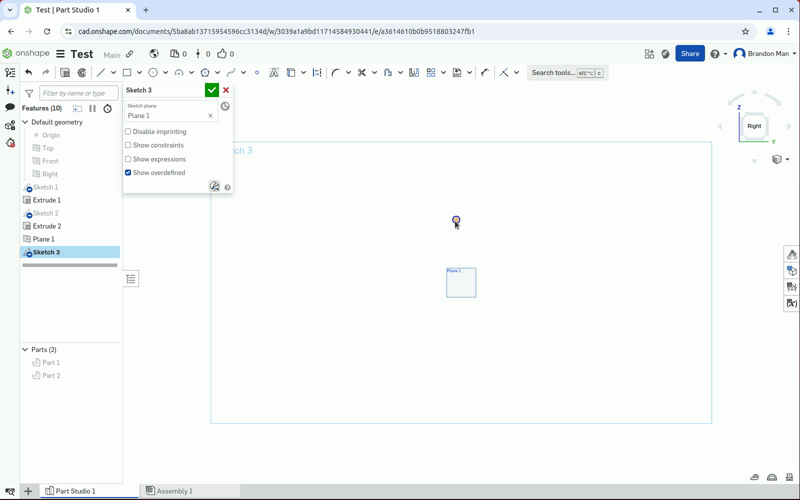
scroll(6)
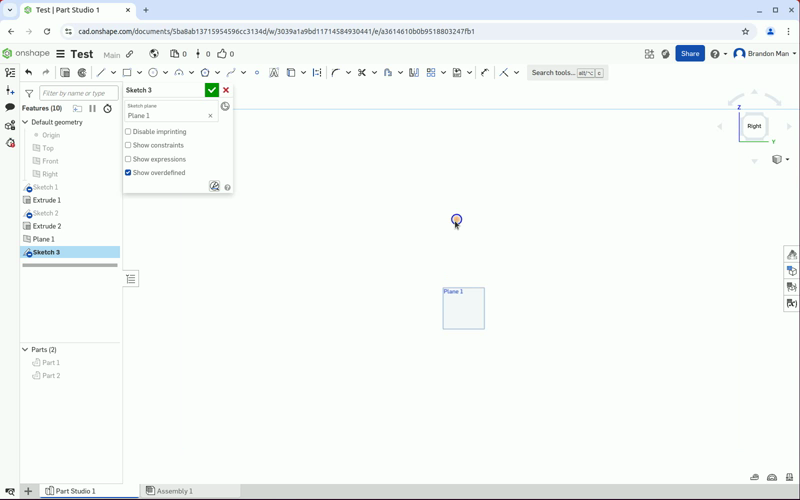
scroll(6)
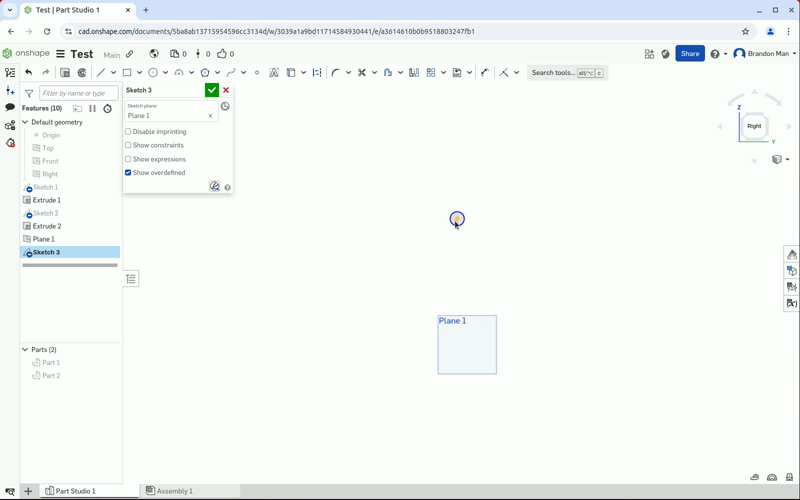
scroll(6)
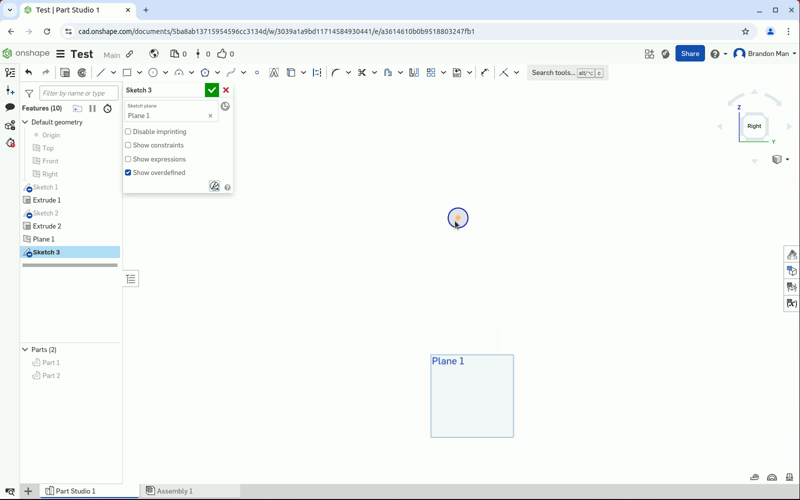
scroll(6)
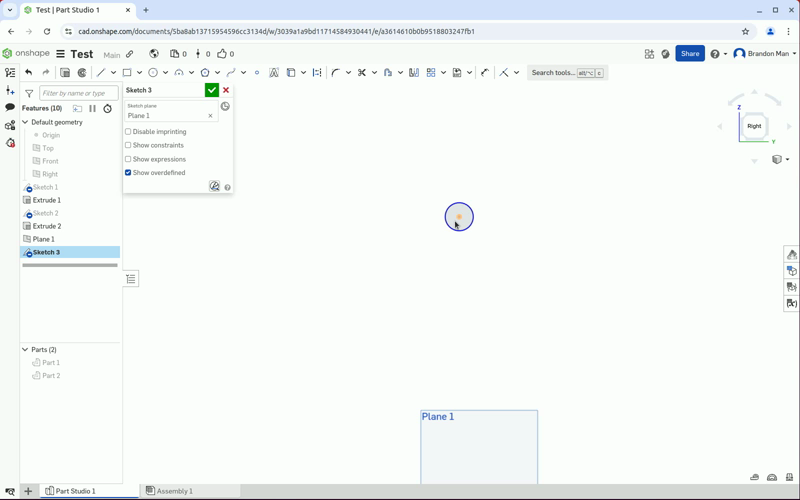
scroll(6)
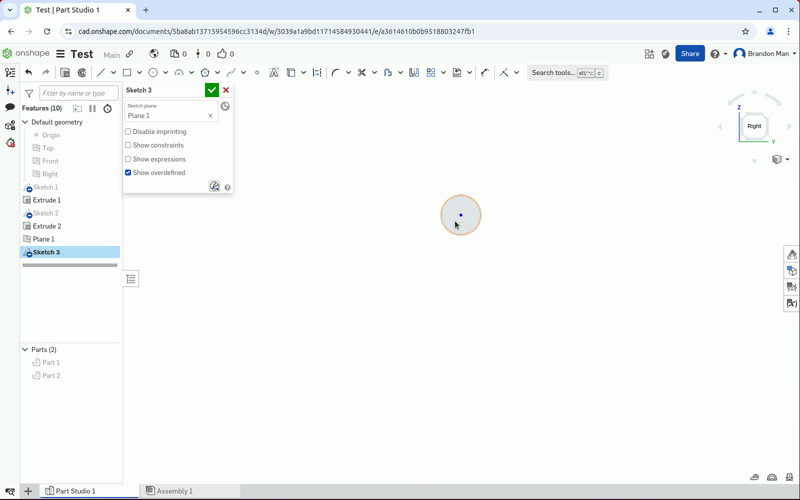
scroll(6)
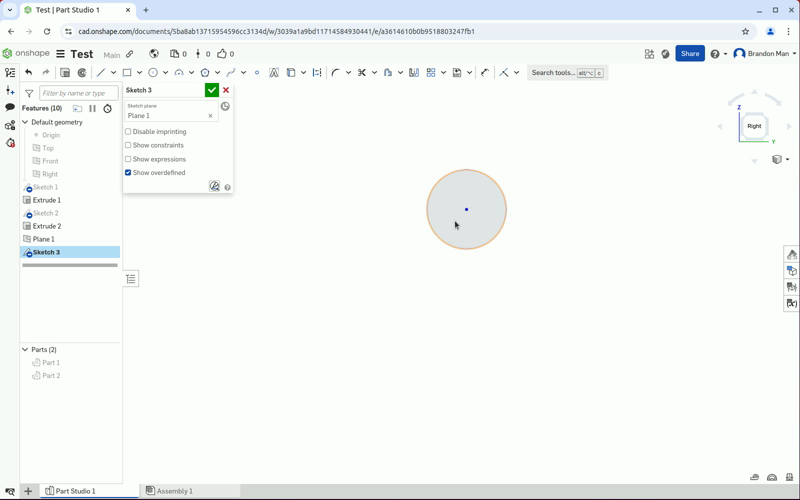
click(455, 220)
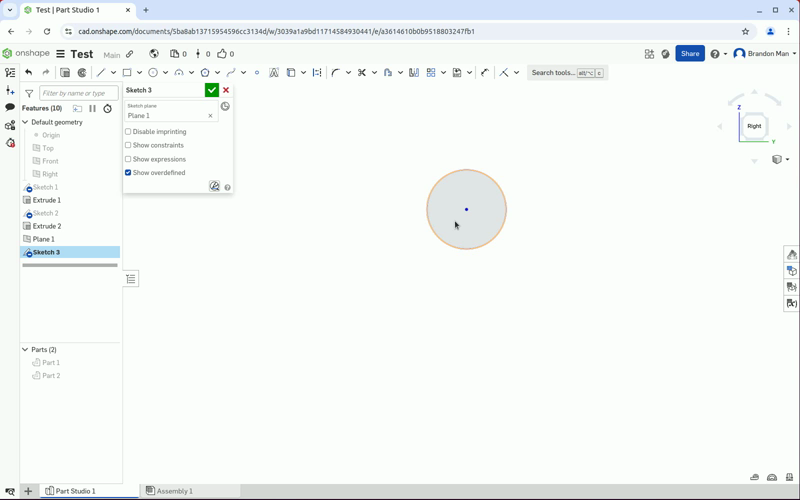
scroll(-6)
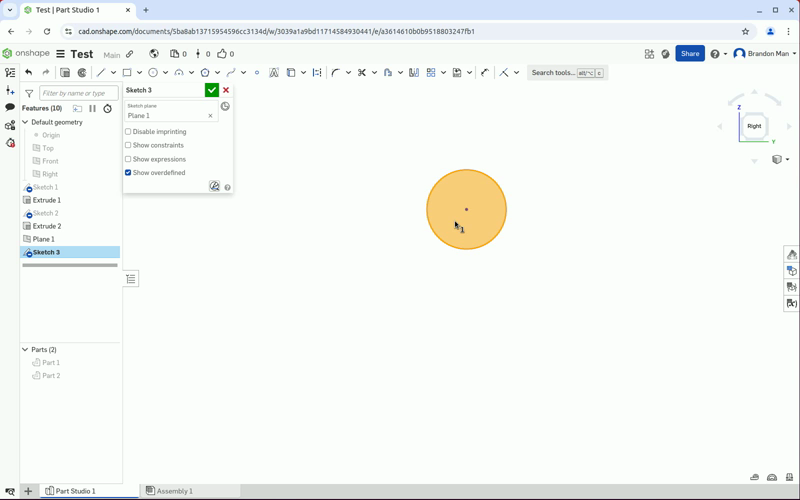
scroll(-6)
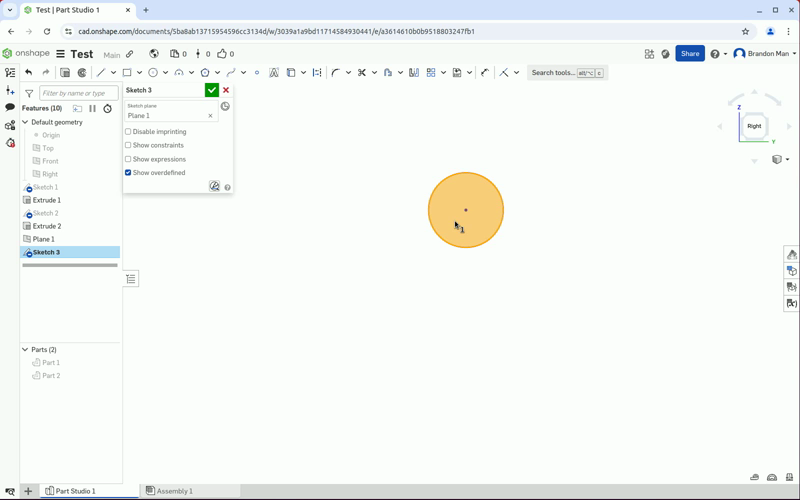
scroll(-6)
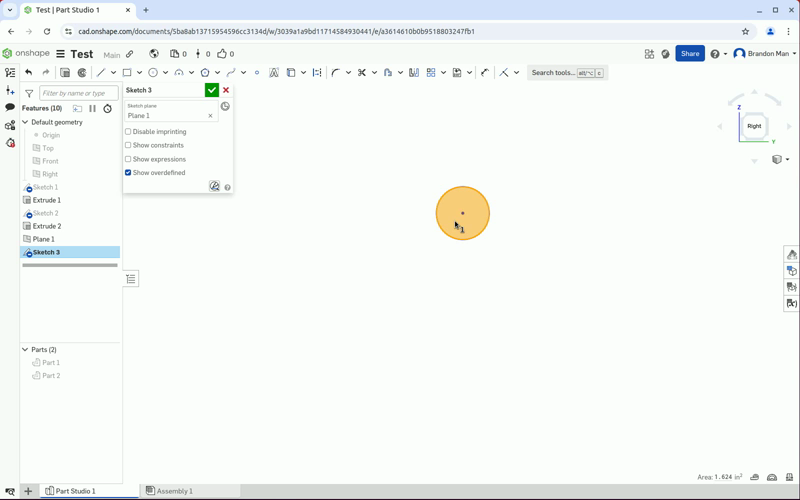
scroll(-6)
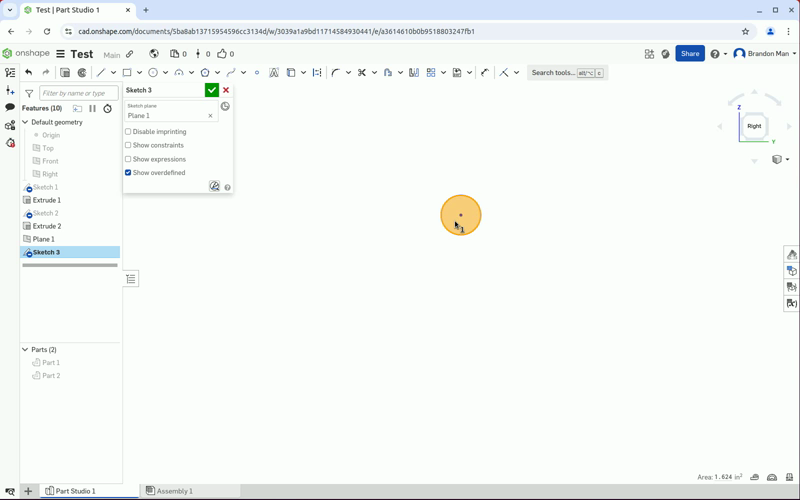
scroll(-6)
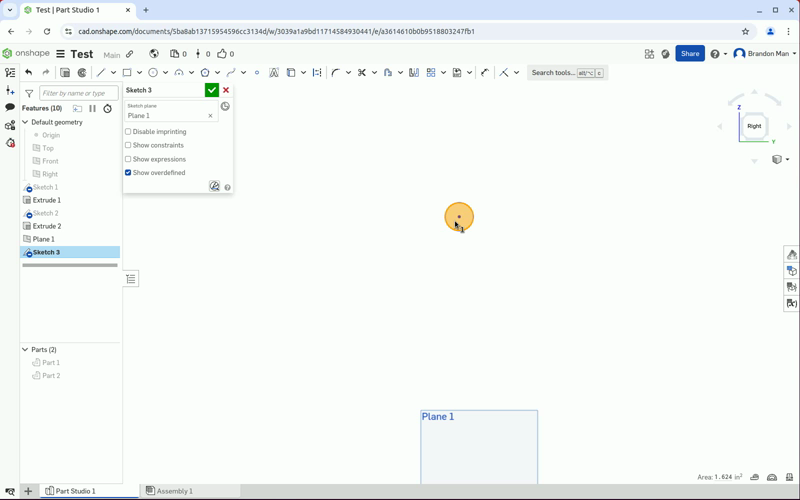
scroll(-6)
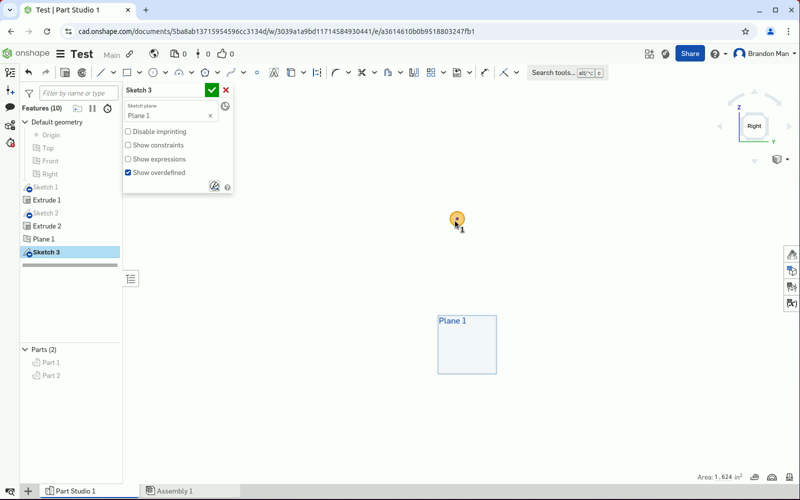
scroll(-6)
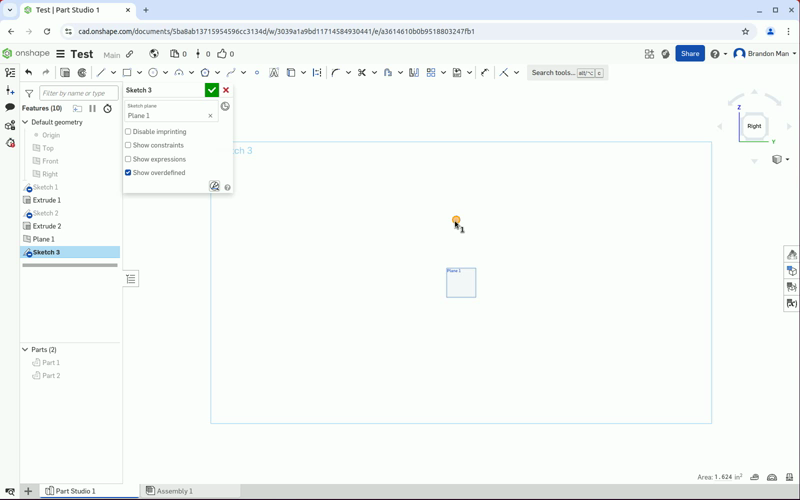
mouse_move(73, 352)
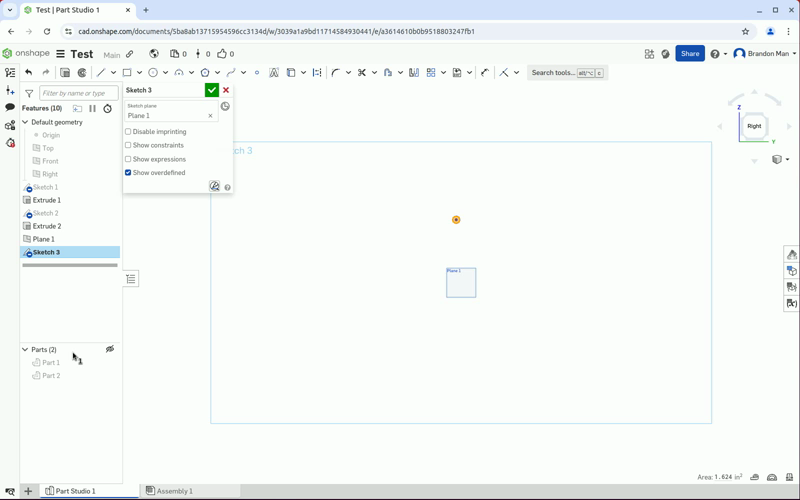
key(shift+y)
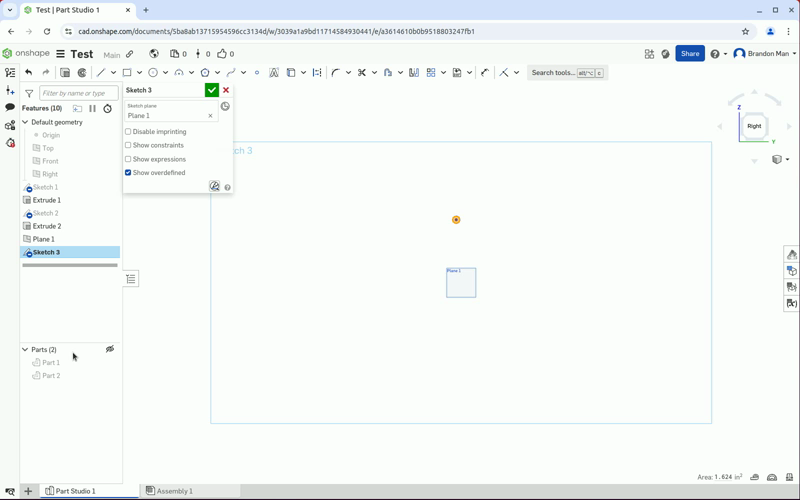
key(shift+e)
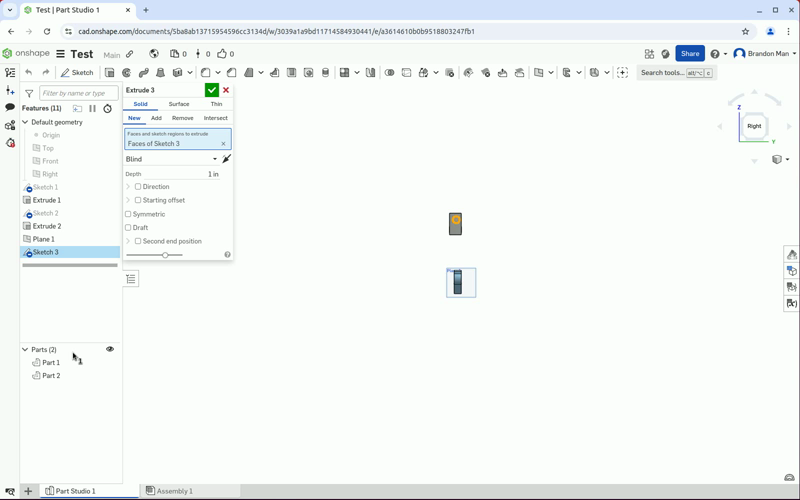
mouse_move(143, 106)
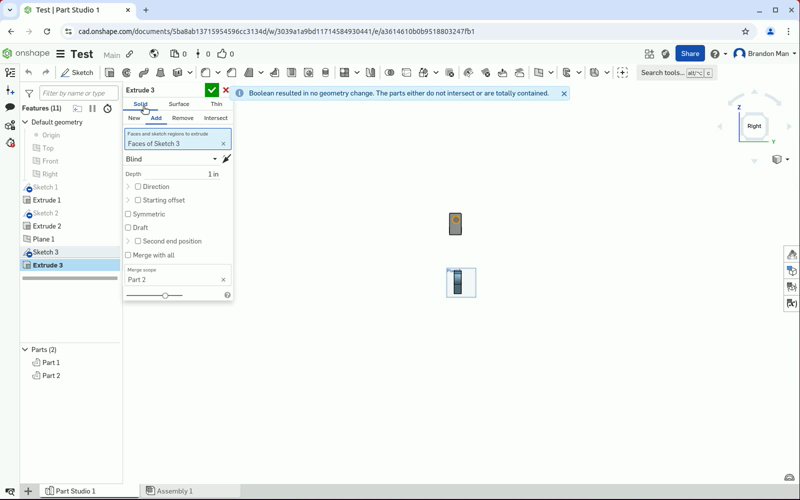
click(143, 106)
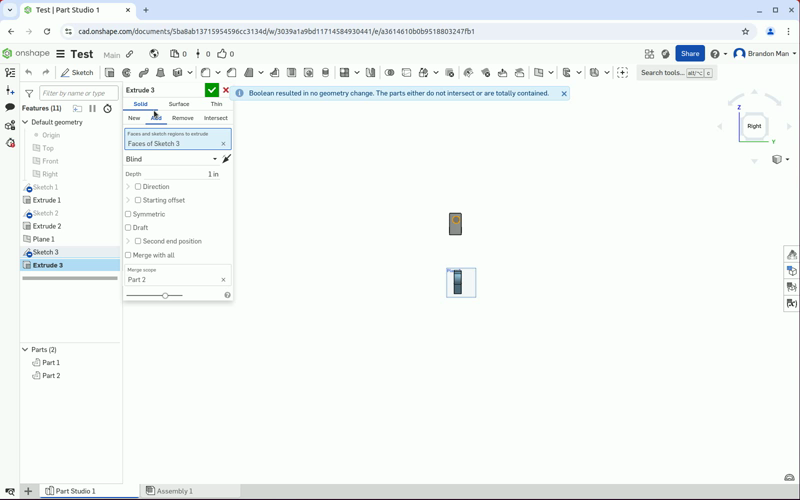
mouse_move(186, 120)
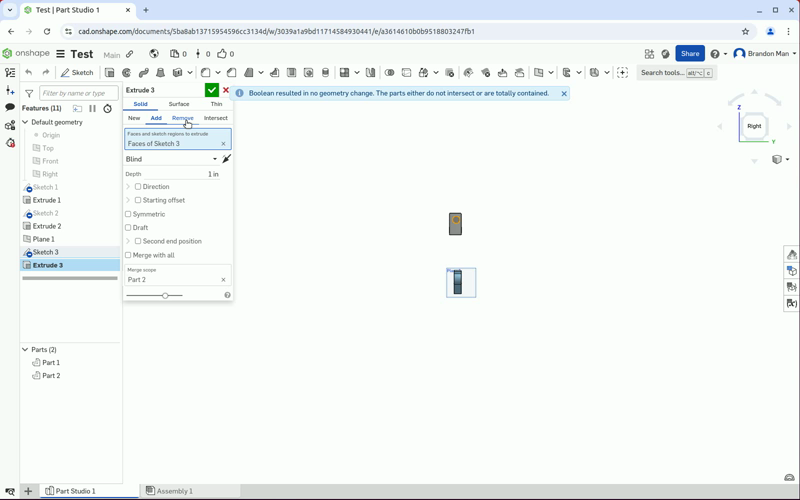
click(186, 120)
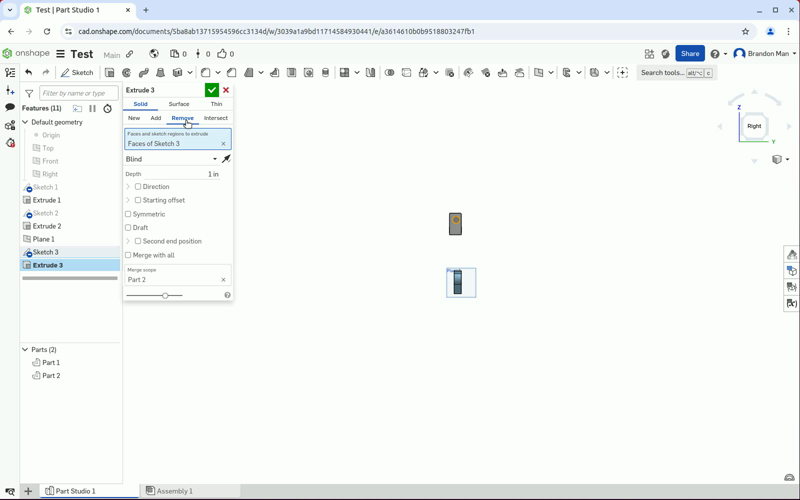
key(tab, 4)
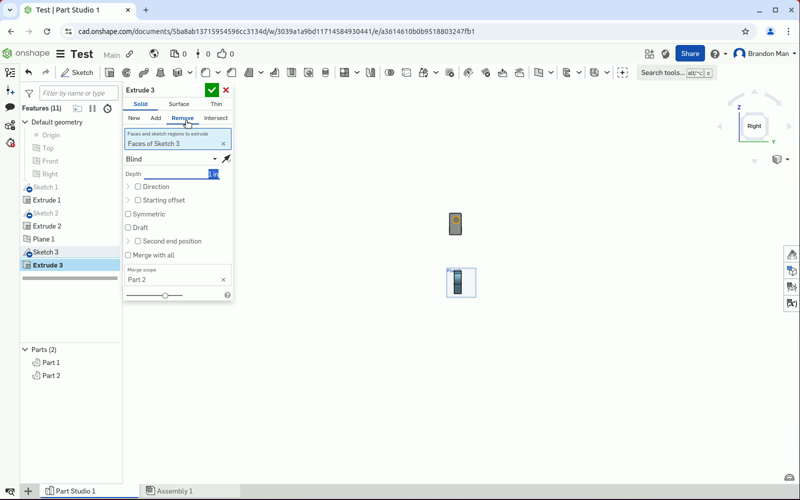
text(7.221)
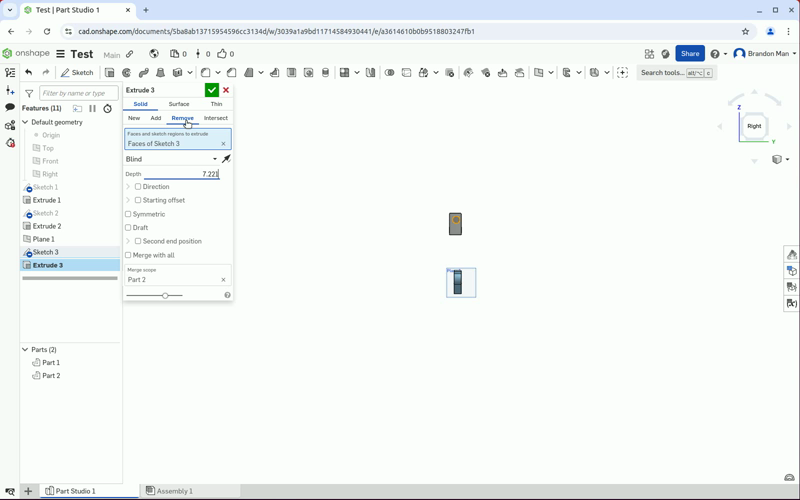
key(tab, 6)
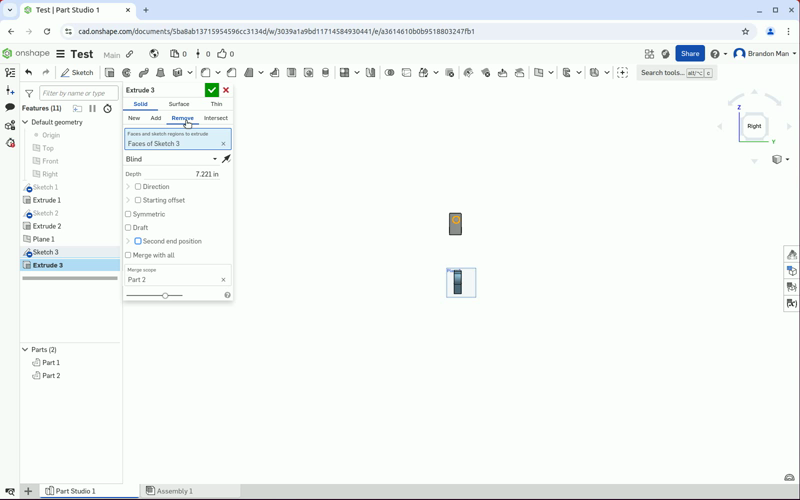
key(space)
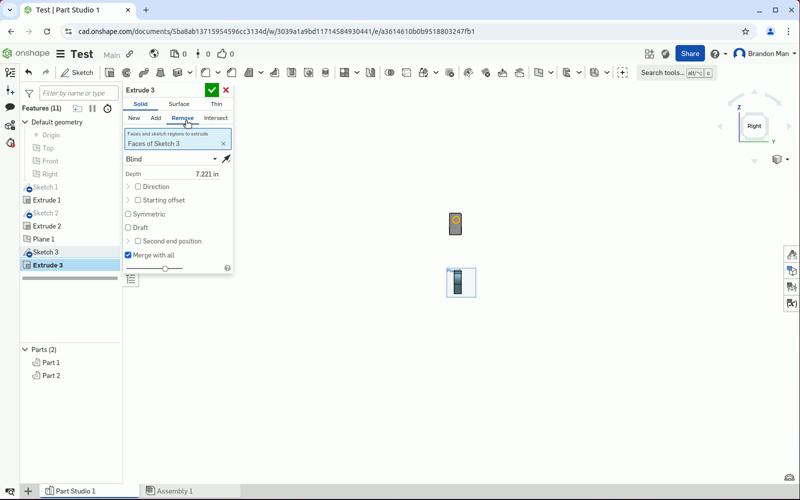
key(enter)
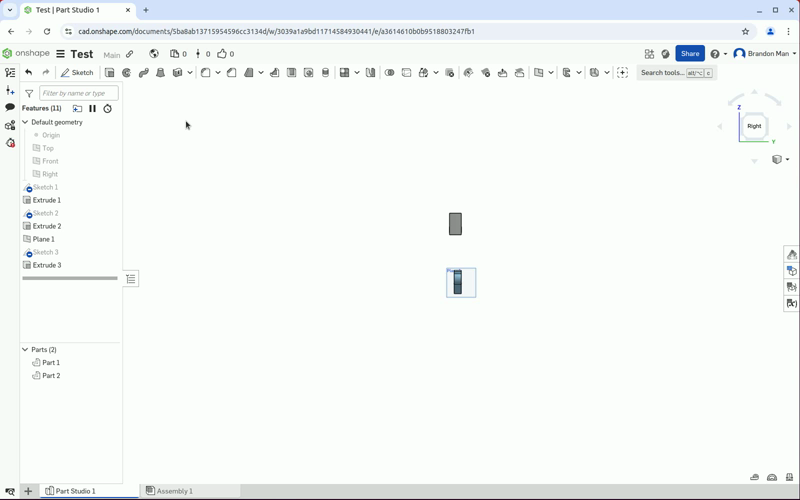
key(shift+h)
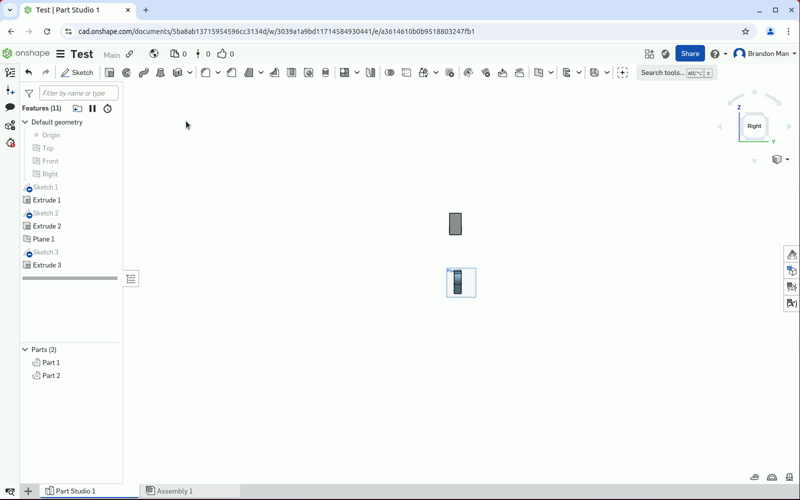
key(shift+h)
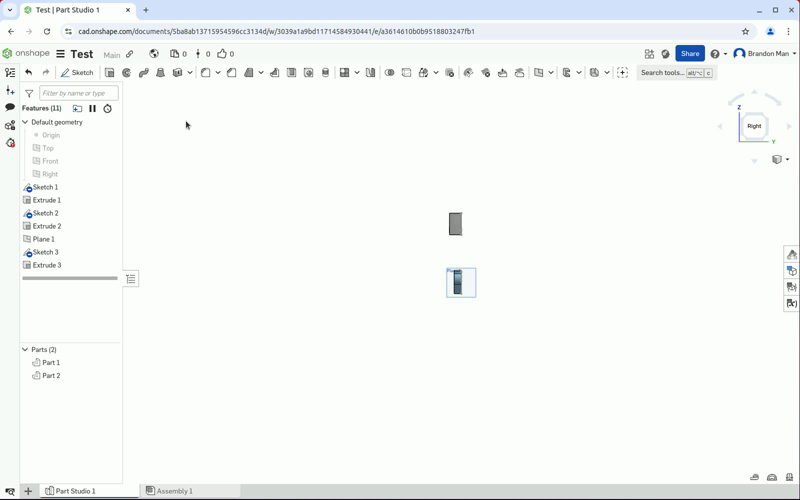
key(shift+7)
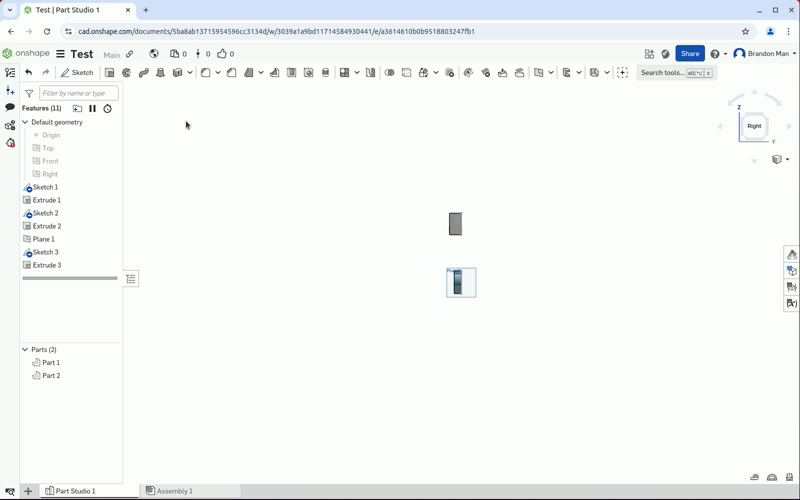
key(right, 2)
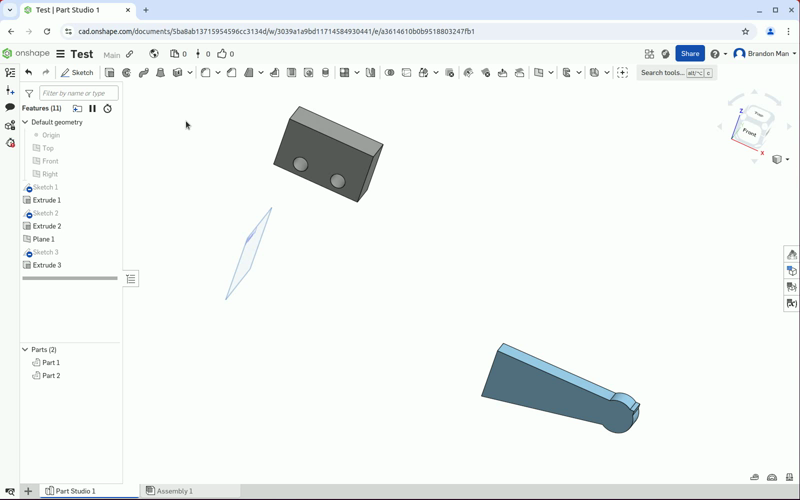
key(down, 2)
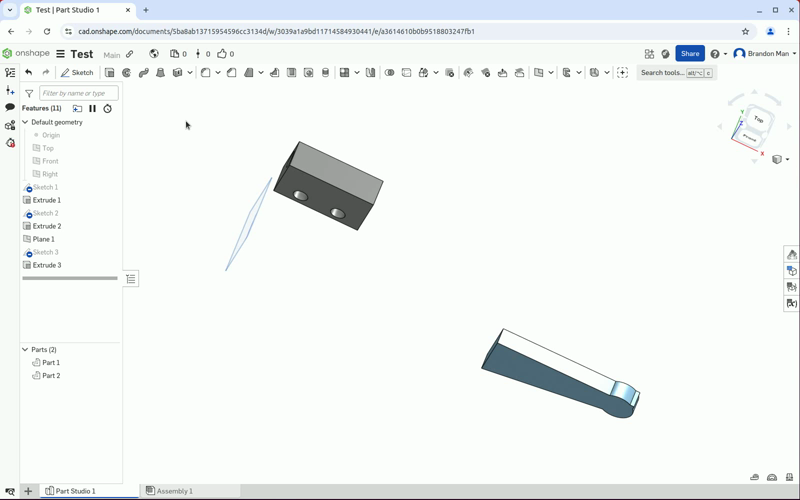
key(up, 2)
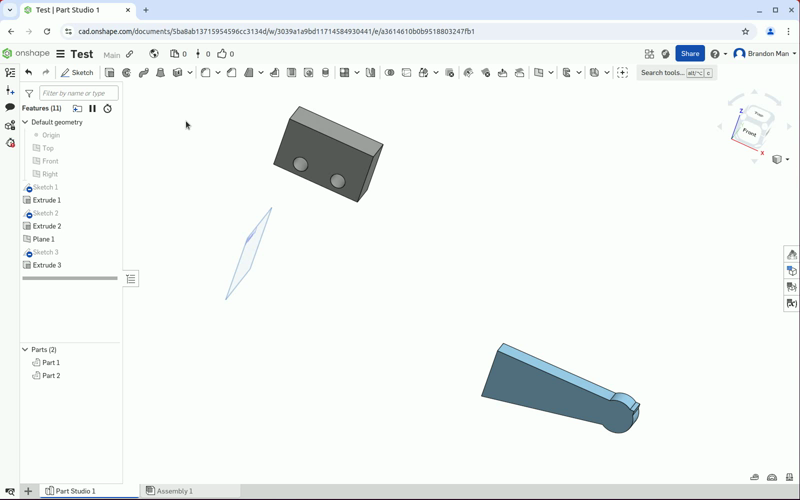
key(left, 2)
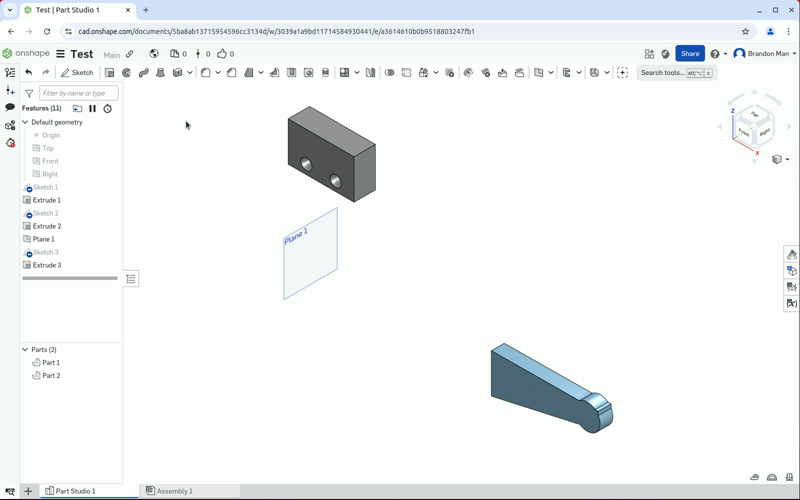
mouse_move(73, 189)
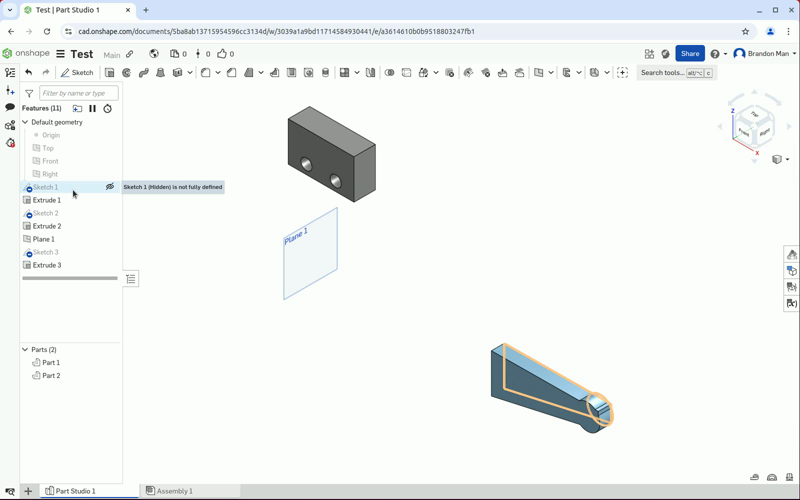
click(73, 189)